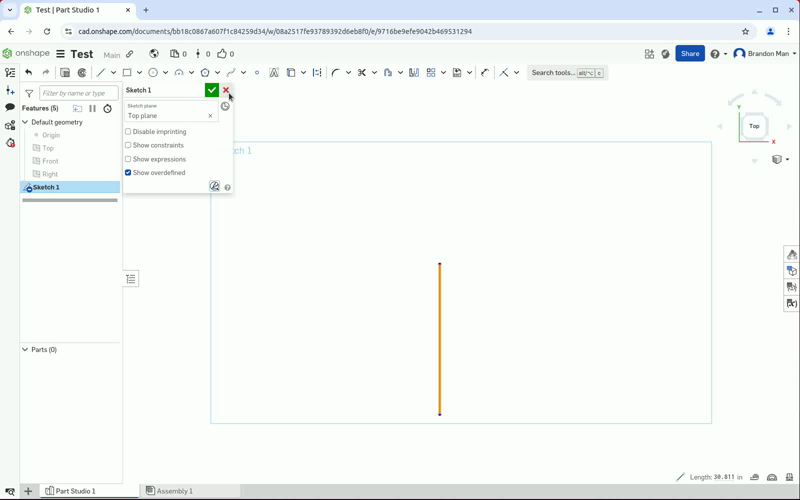
key(shift+h)
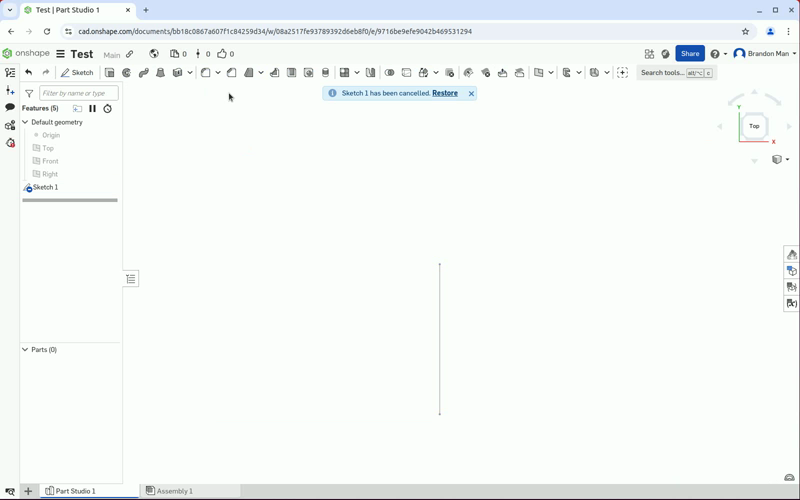
key(shift+s)
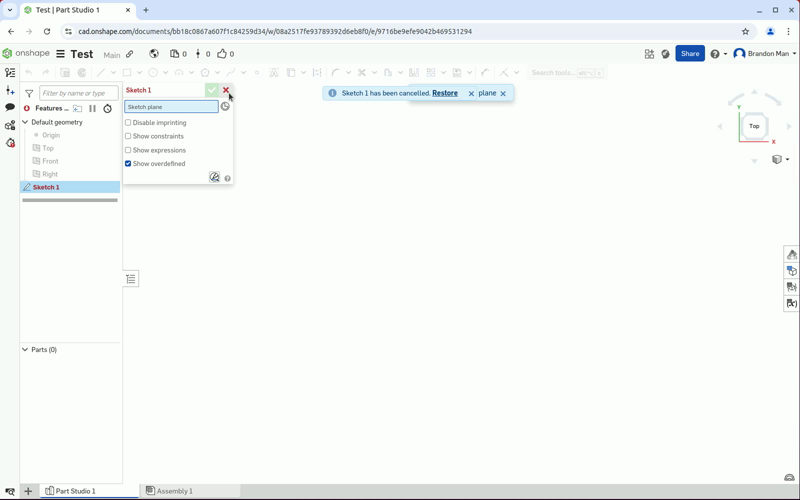
mouse_move(73, 150)
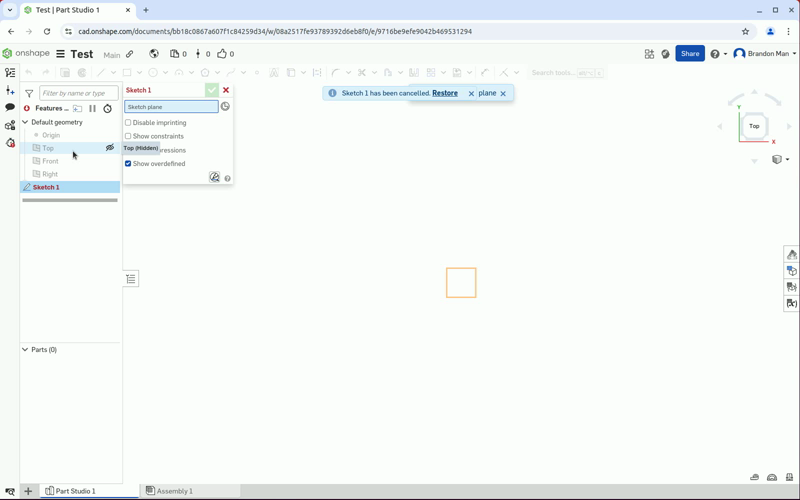
click(73, 150)
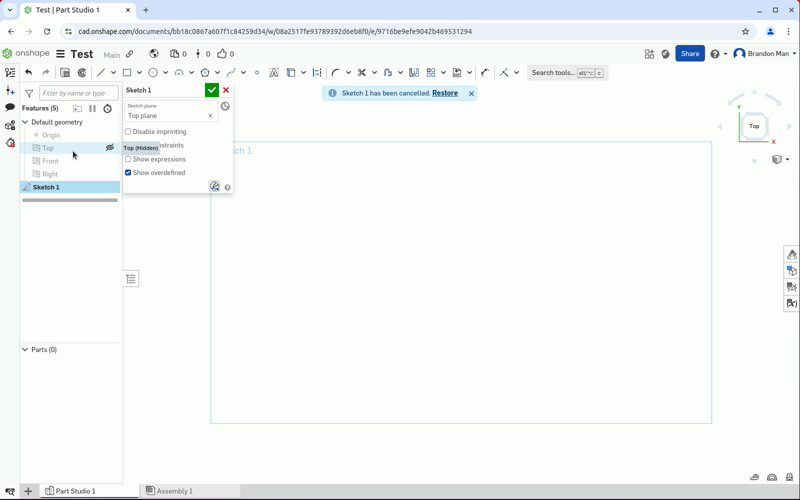
mouse_move(73, 352)
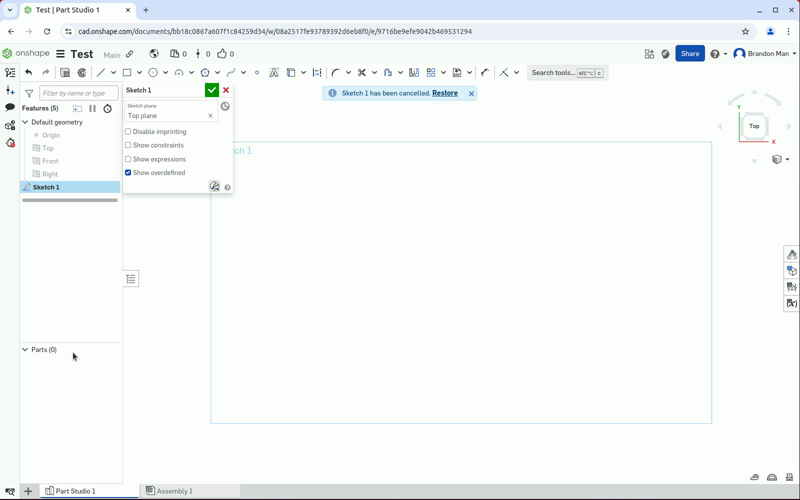
key(y)
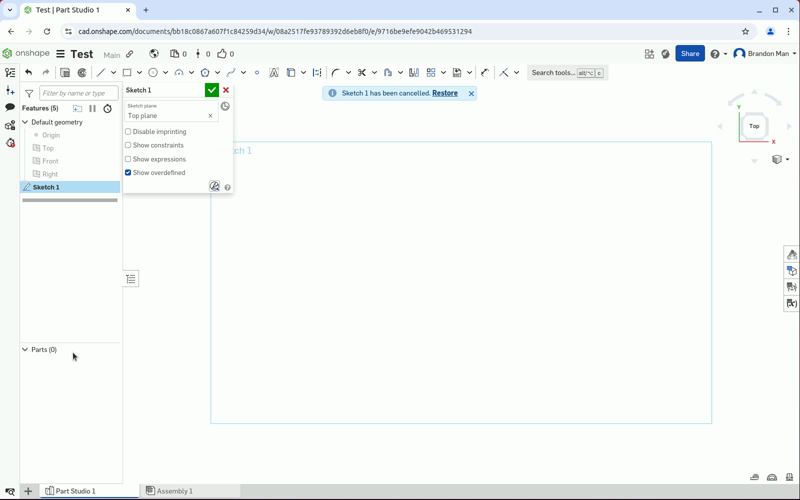
key(l)
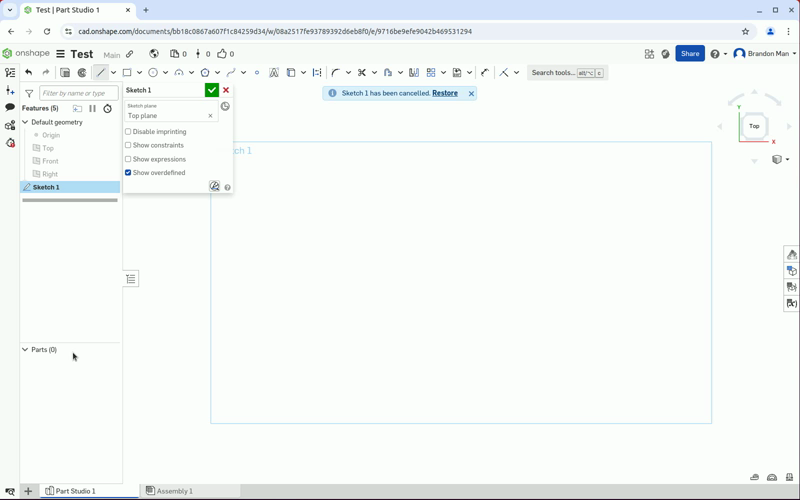
key_down(shift)
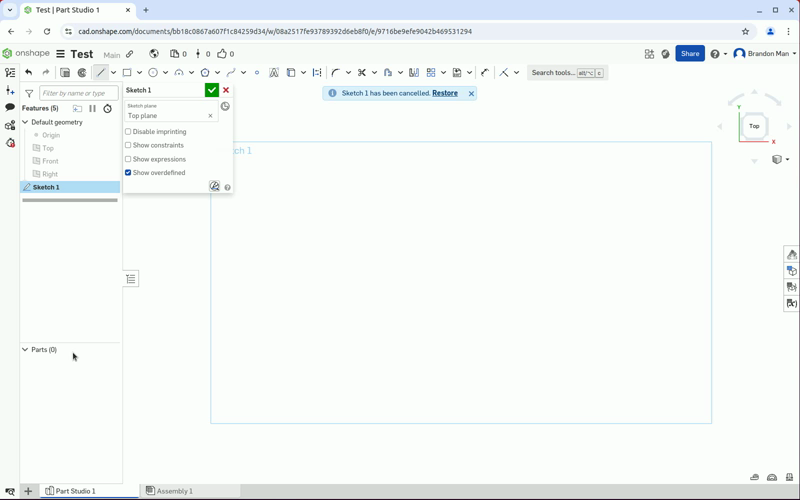
mouse_move(393, 299)
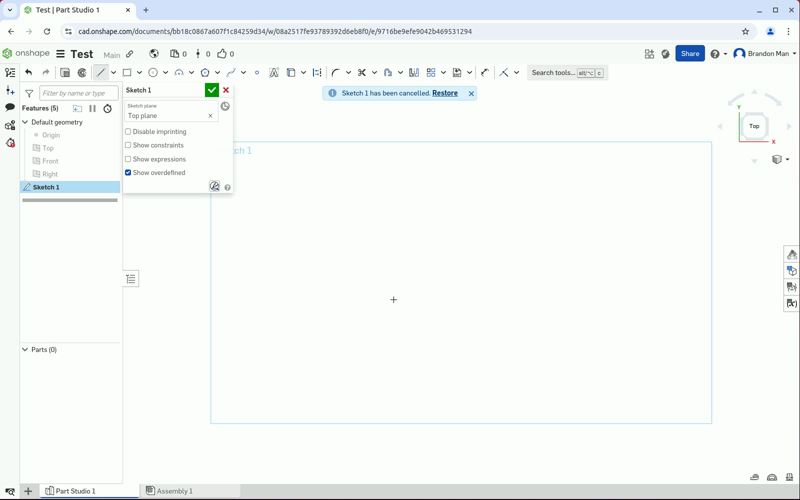
click(393, 299)
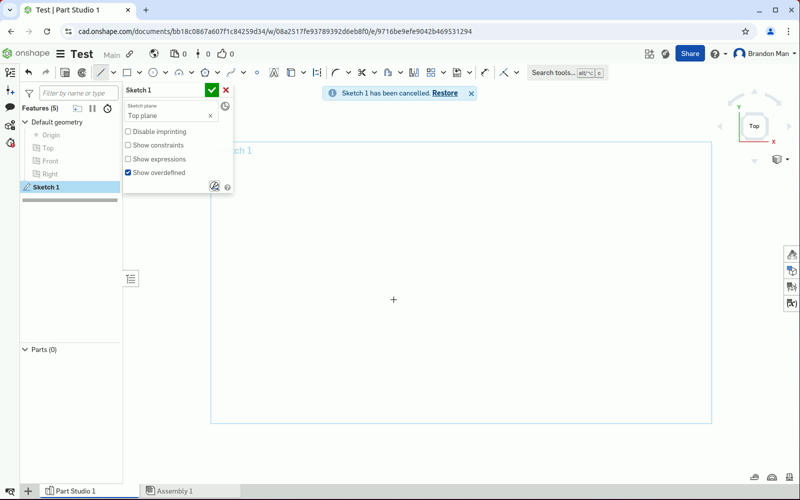
key_up(shift)
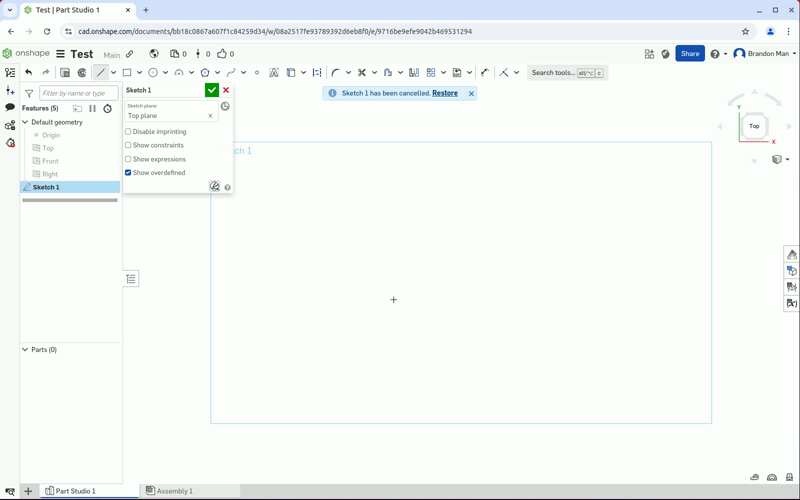
key_down(shift)
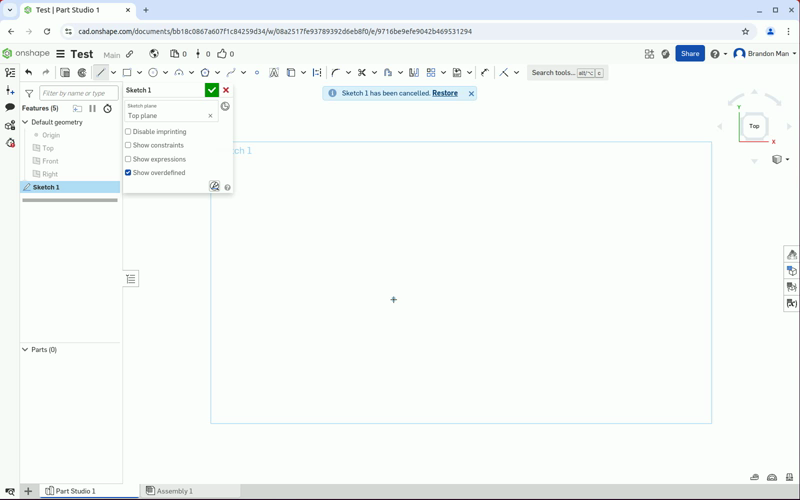
mouse_move(567, 299)
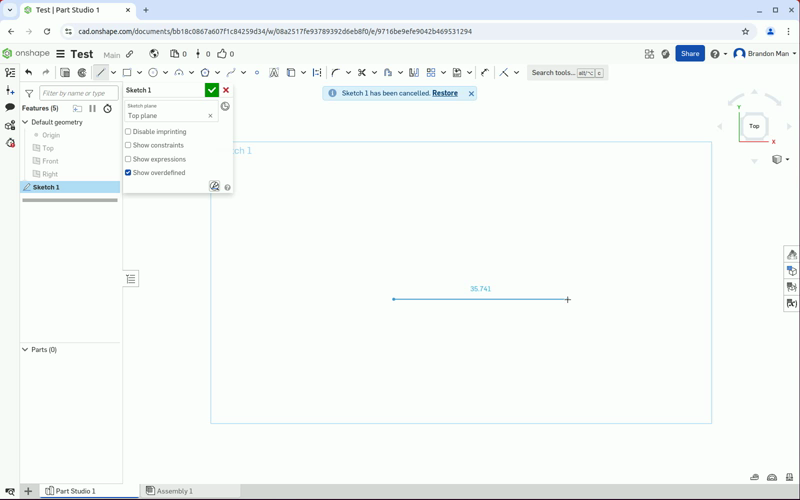
click(567, 299)
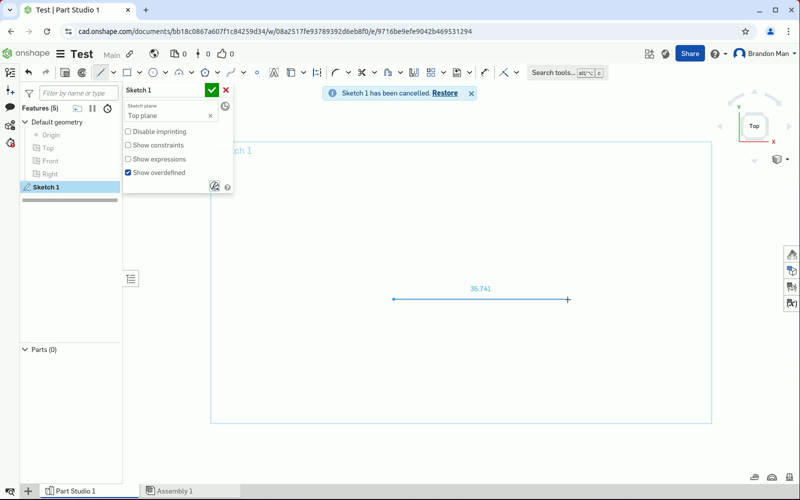
key_up(shift)
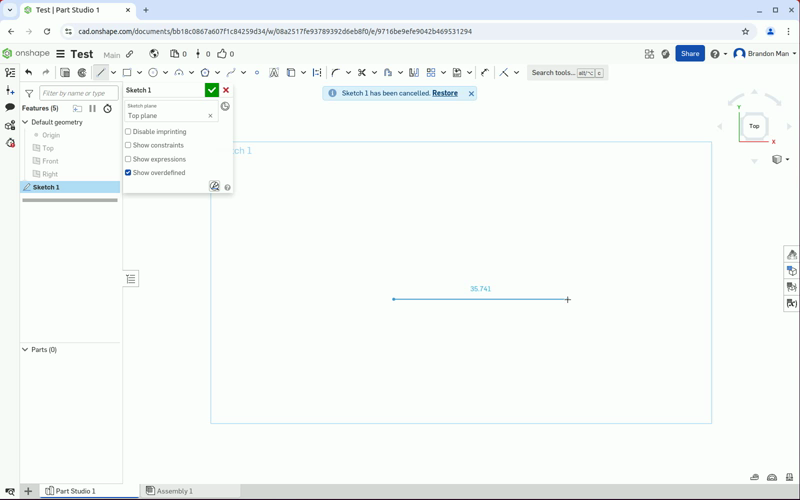
key_down(shift)
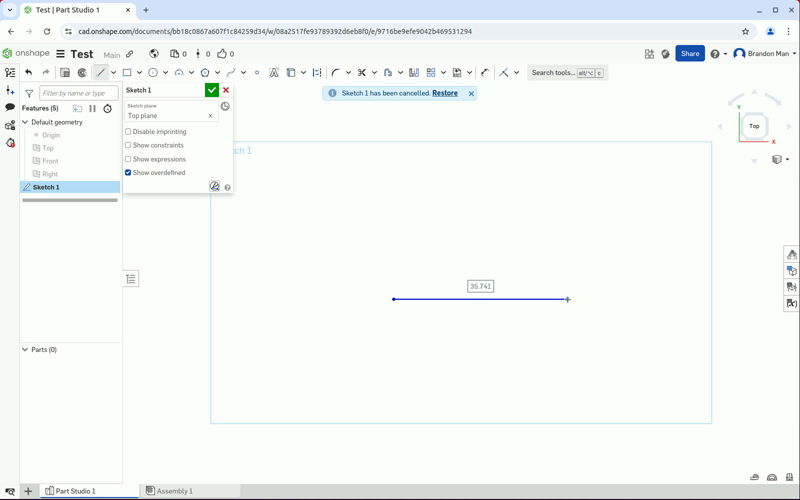
mouse_move(589, 299)
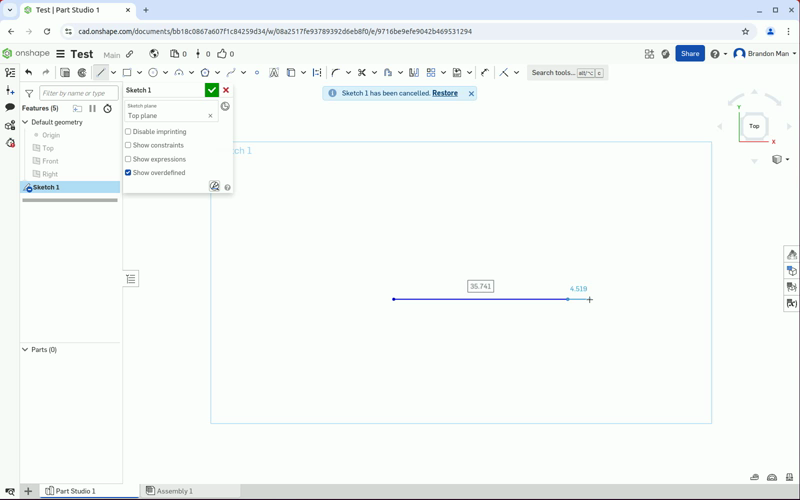
mouse_move(567, 282)
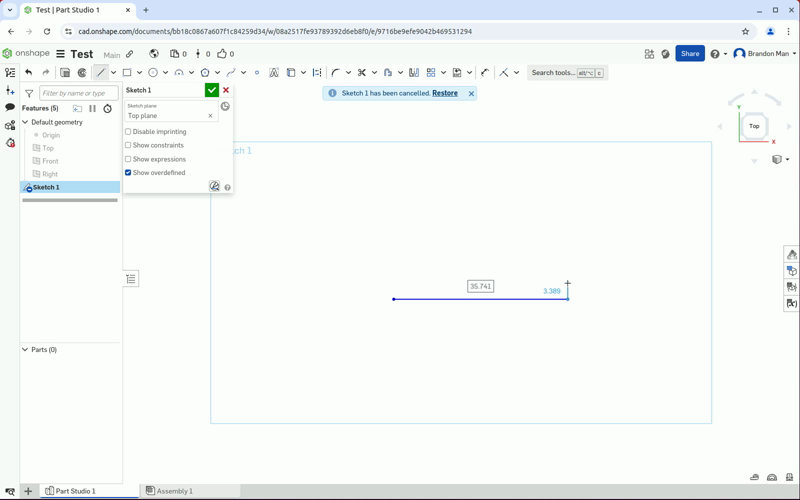
click(567, 282)
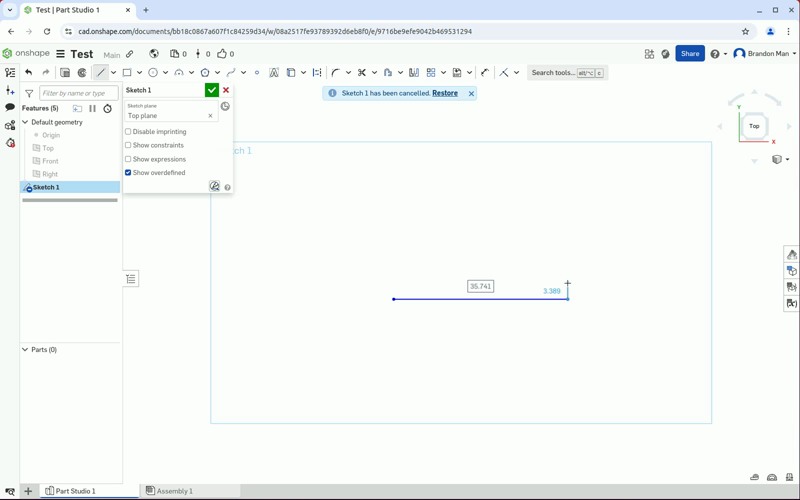
key_up(shift)
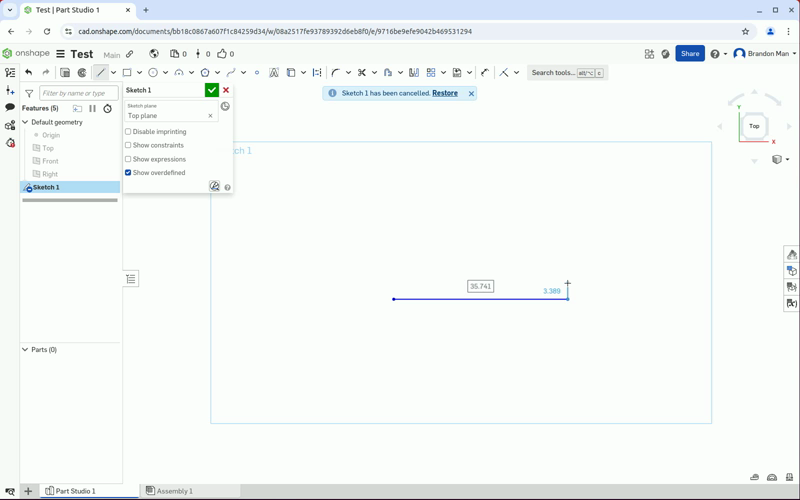
key_down(shift)
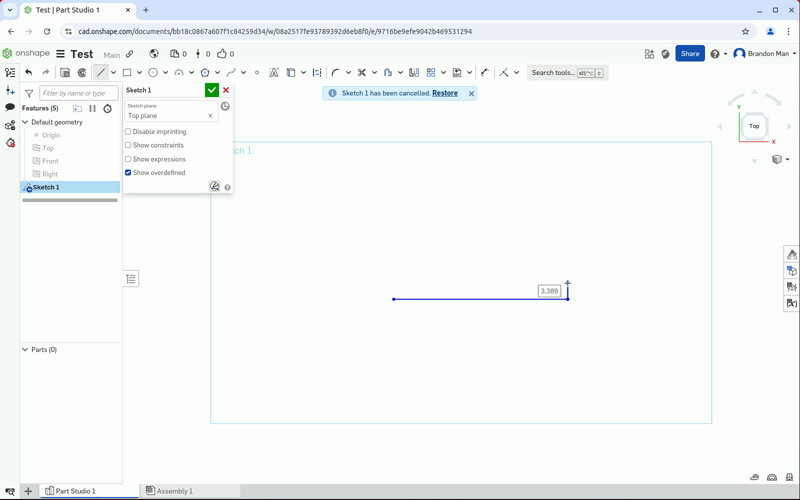
mouse_move(589, 282)
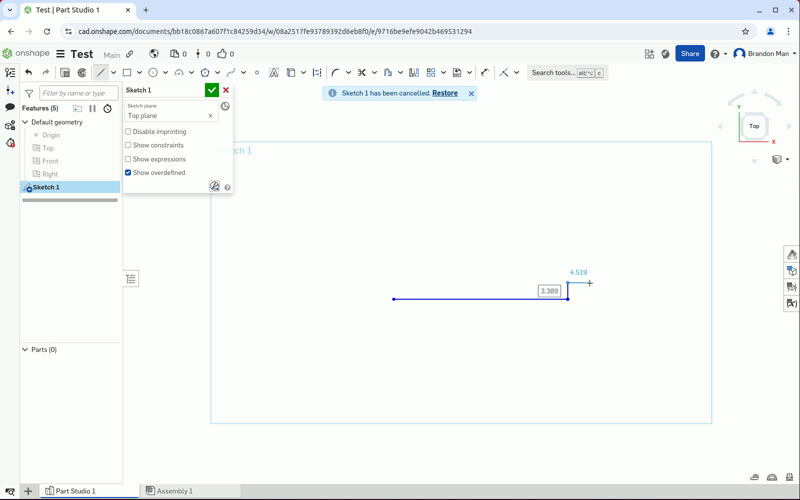
mouse_move(567, 260)
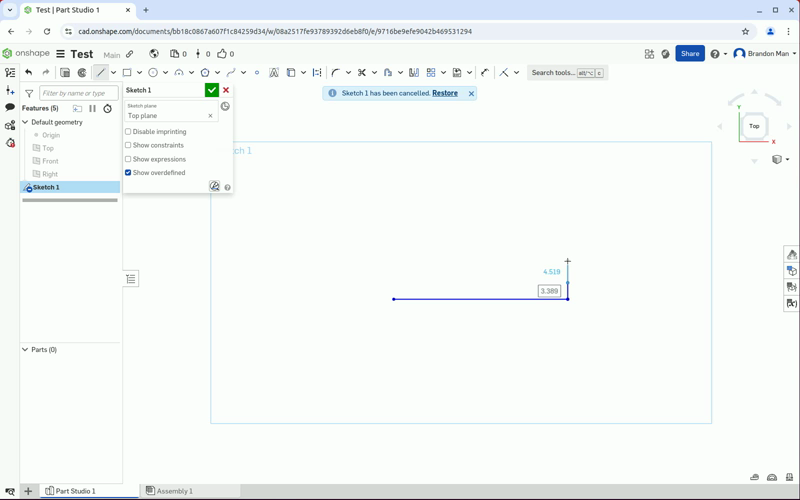
click(567, 260)
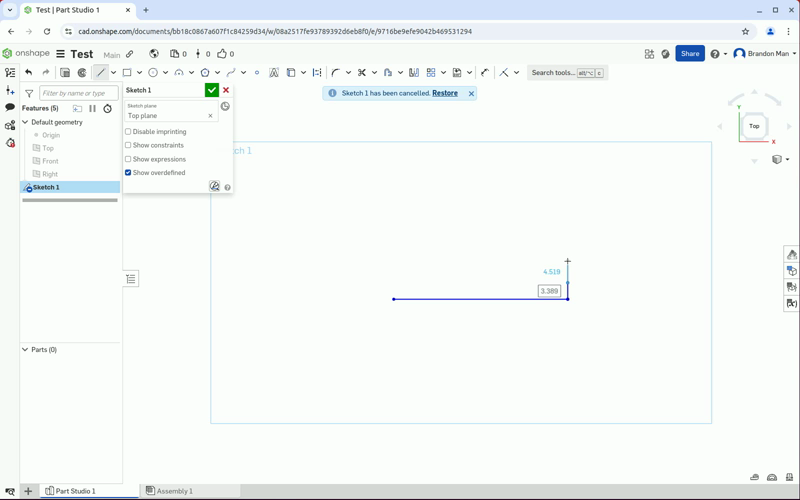
key_up(shift)
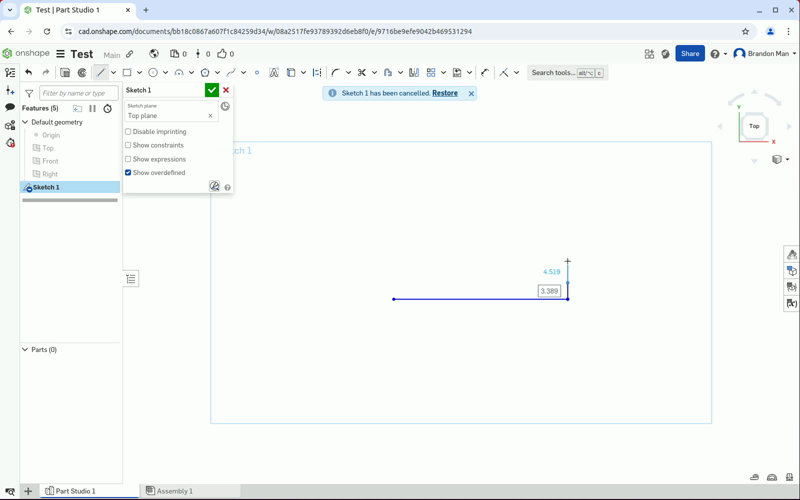
key_down(shift)
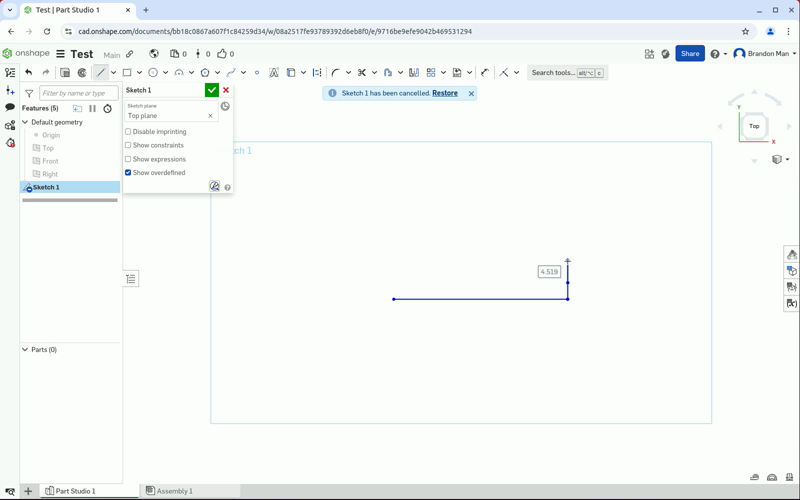
mouse_move(589, 260)
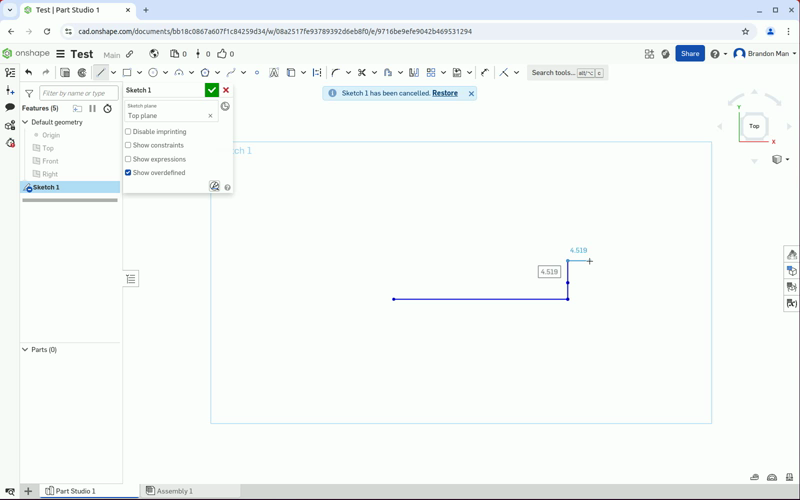
mouse_move(564, 260)
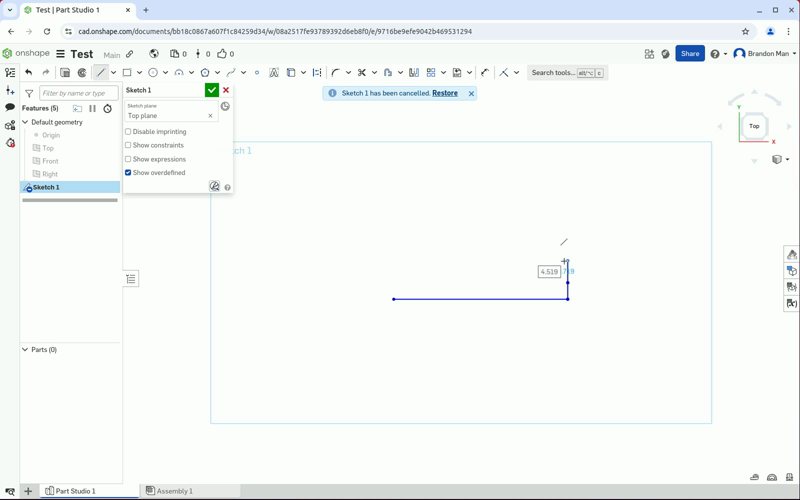
scroll(6)
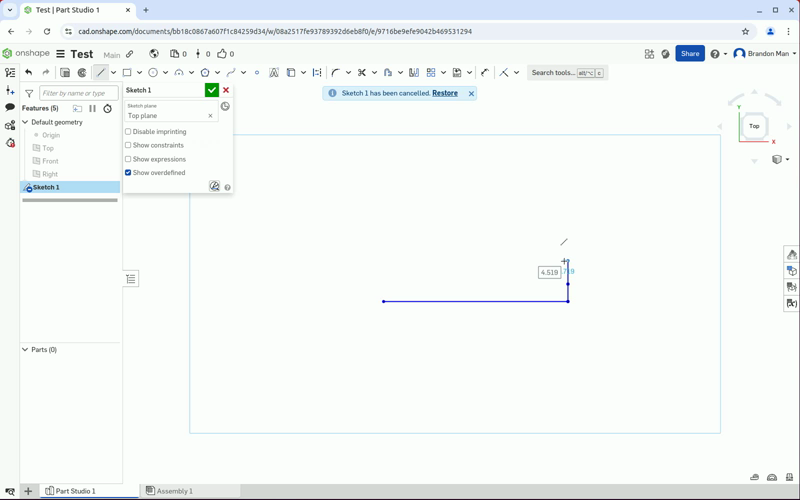
scroll(6)
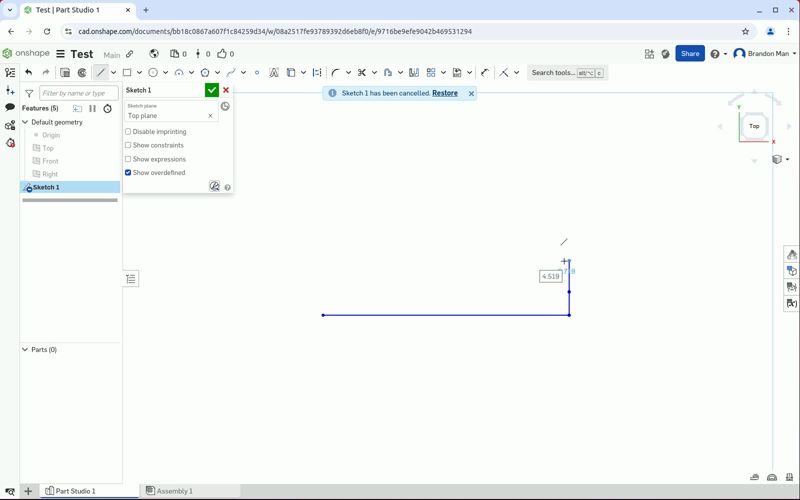
scroll(6)
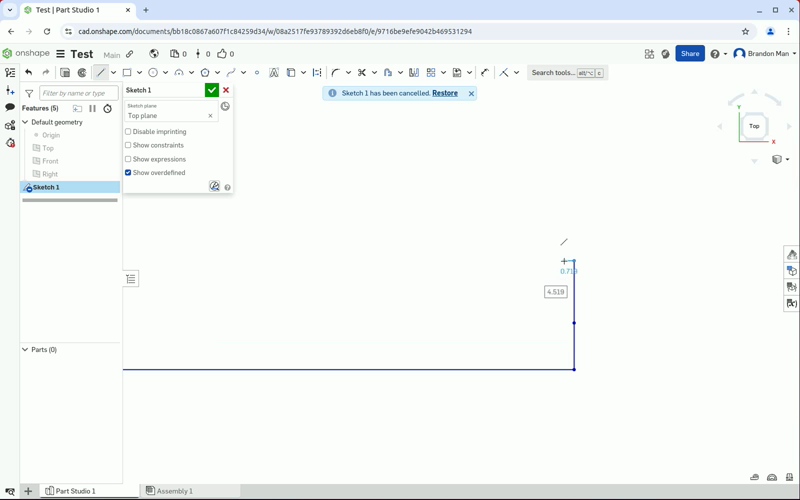
scroll(6)
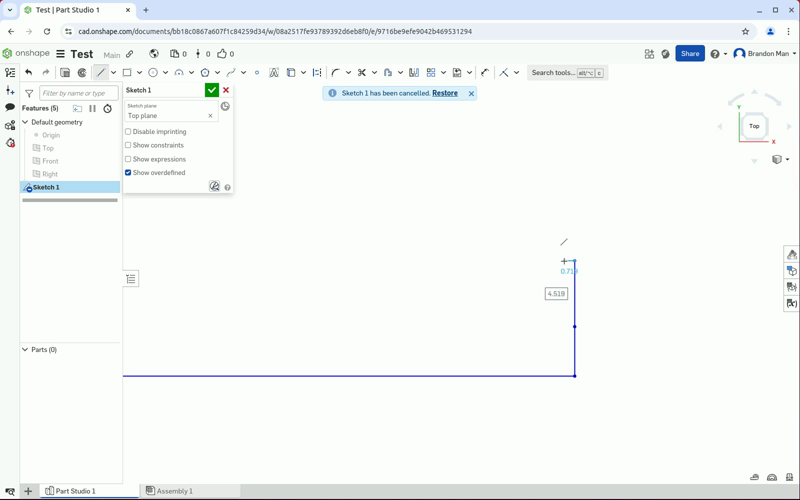
scroll(6)
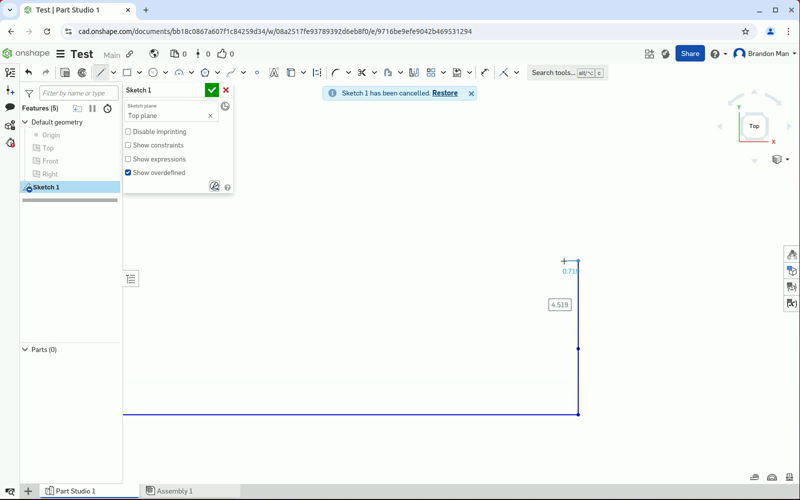
scroll(6)
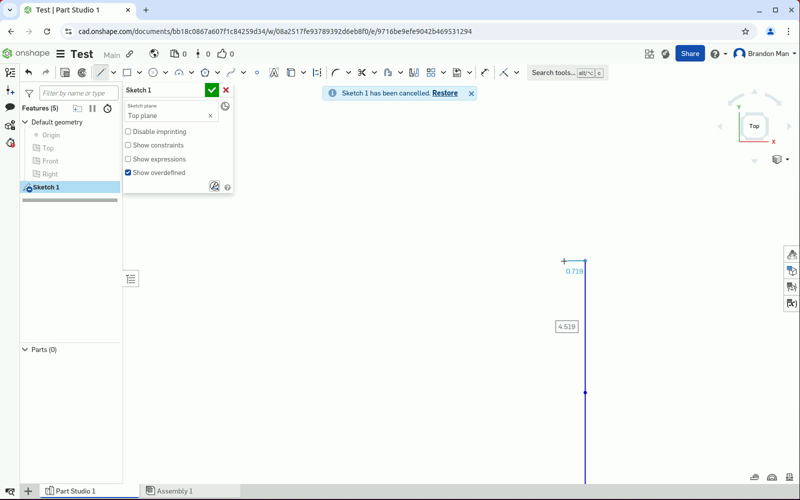
scroll(6)
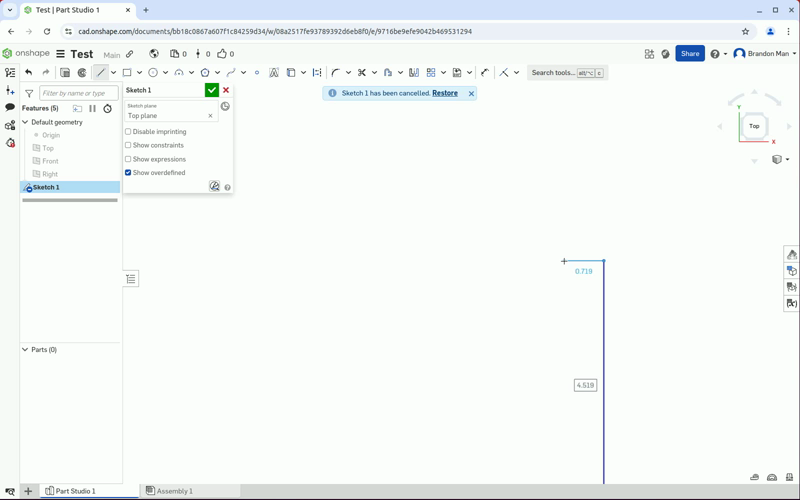
click(564, 260)
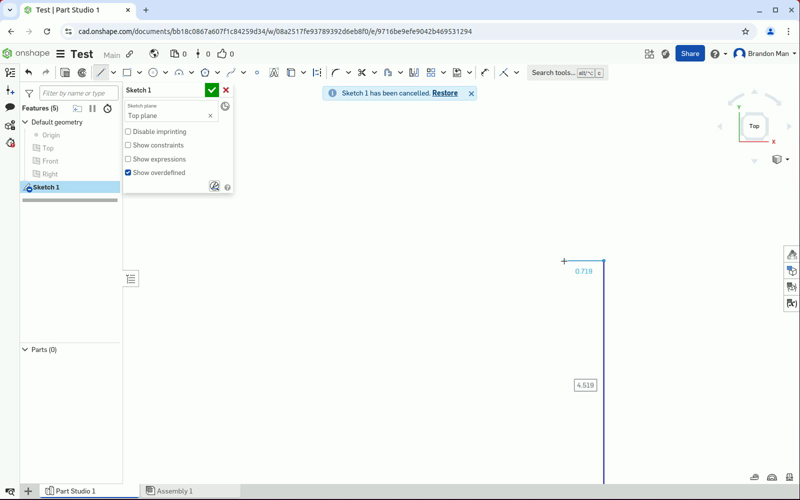
scroll(-6)
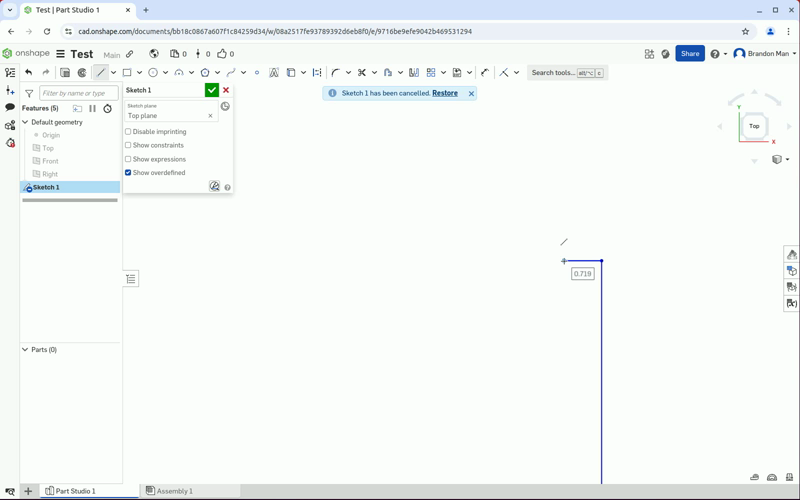
scroll(-6)
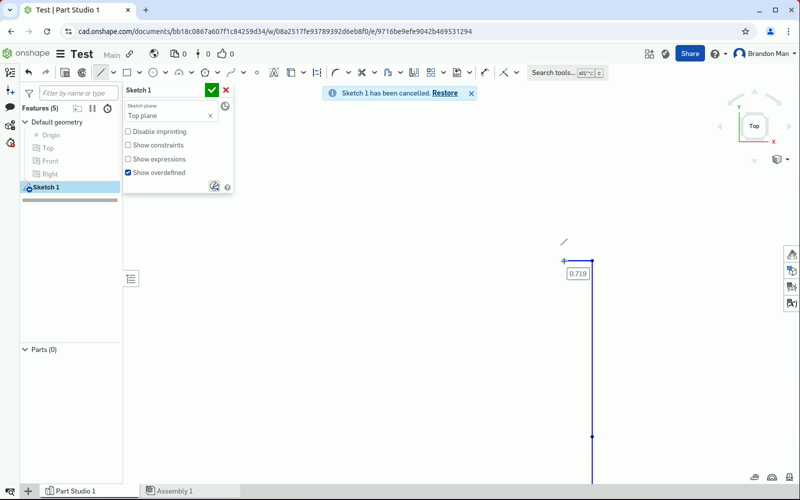
scroll(-6)
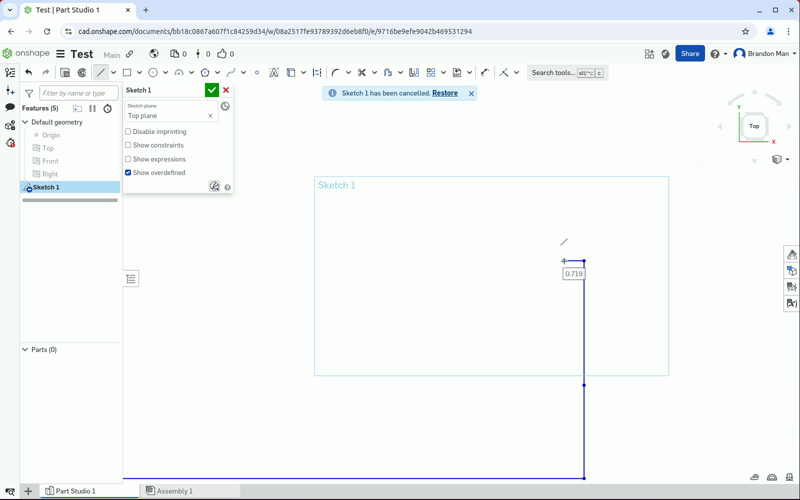
scroll(-6)
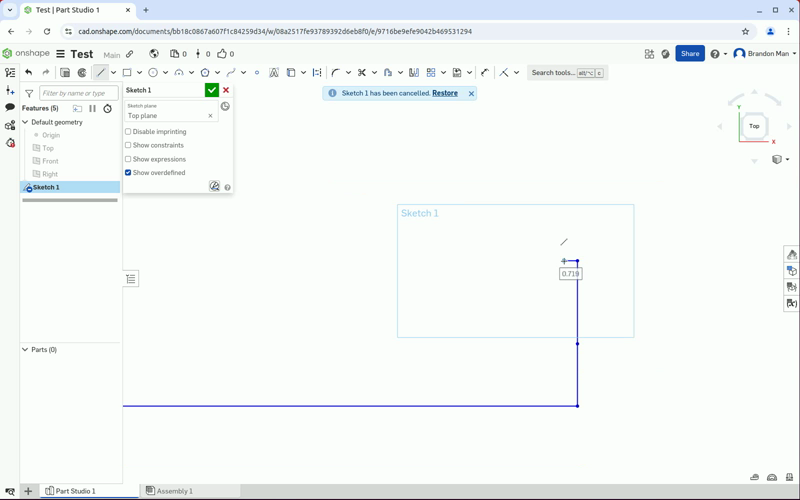
scroll(-6)
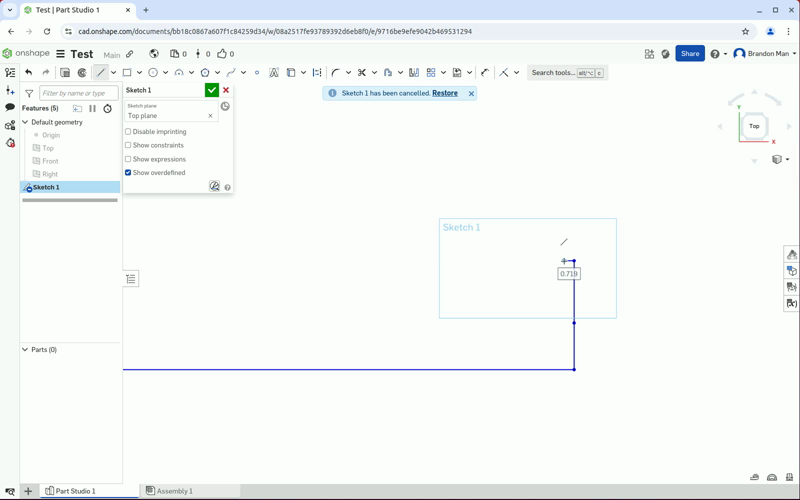
scroll(-6)
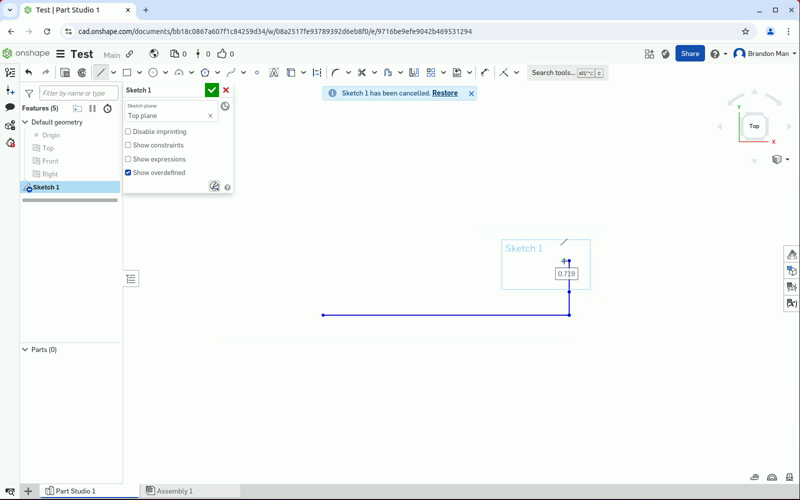
scroll(-6)
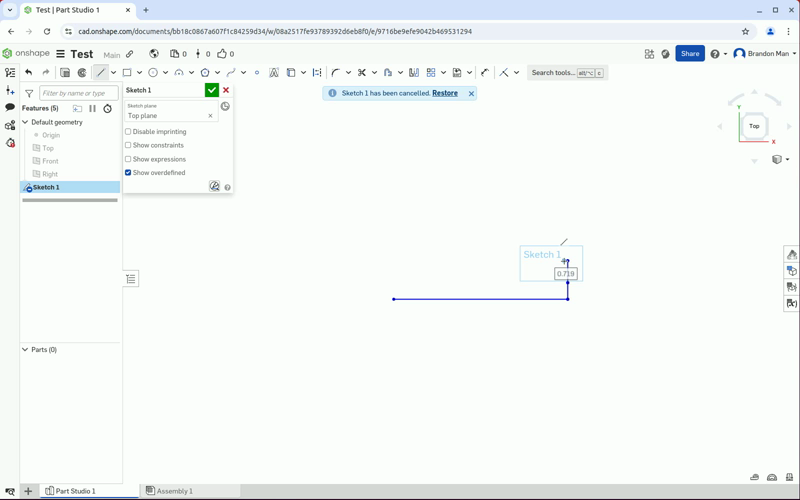
key_up(shift)
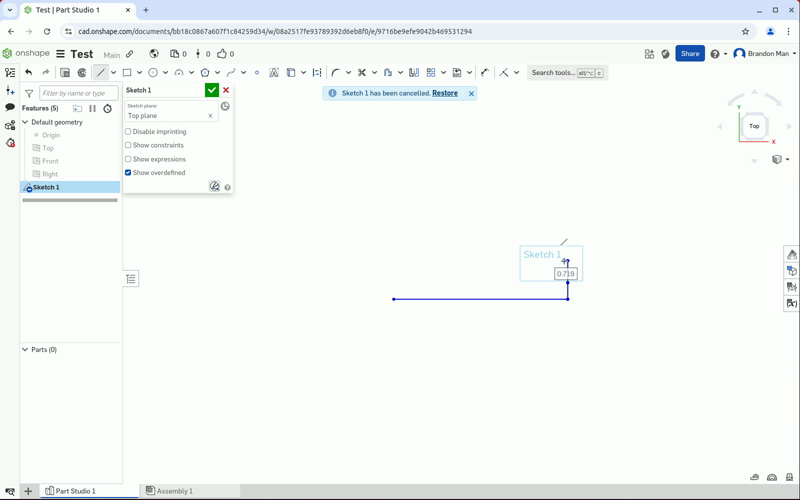
key(esc)
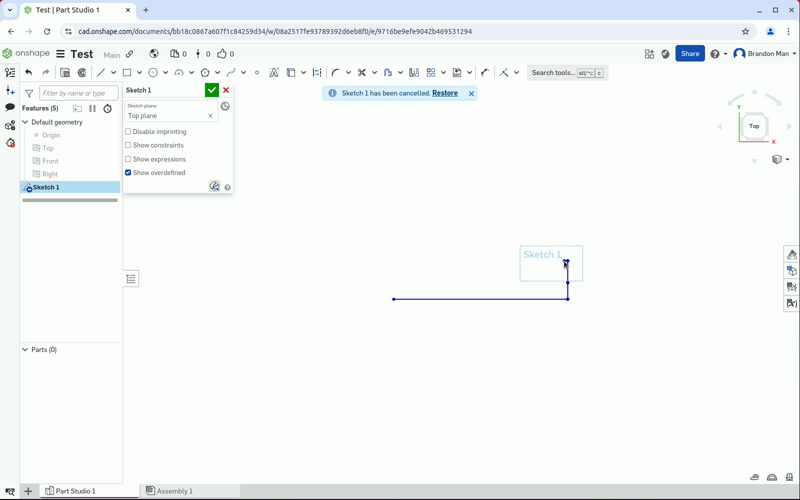
key(a)
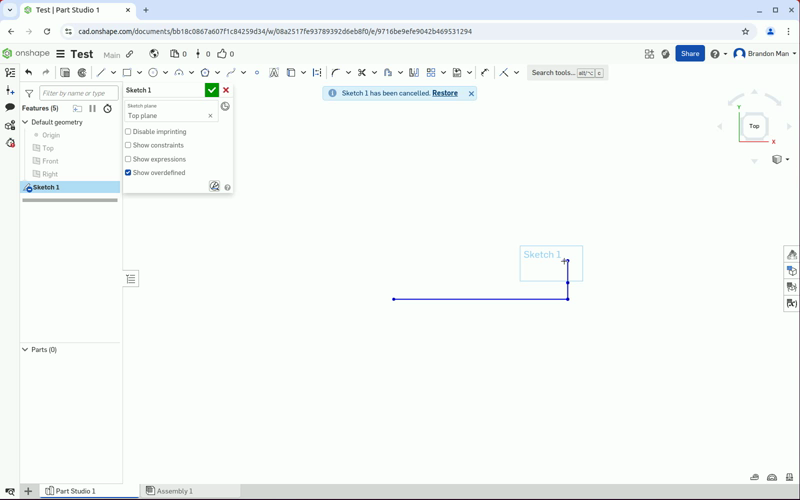
mouse_move(564, 260)
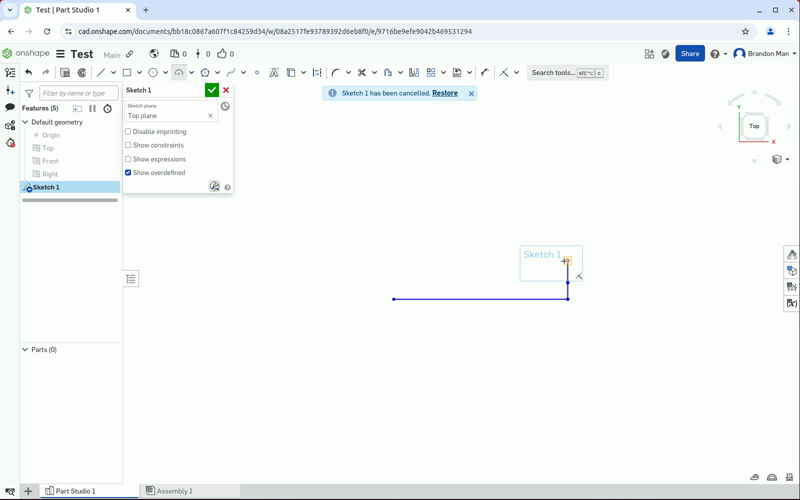
scroll(6)
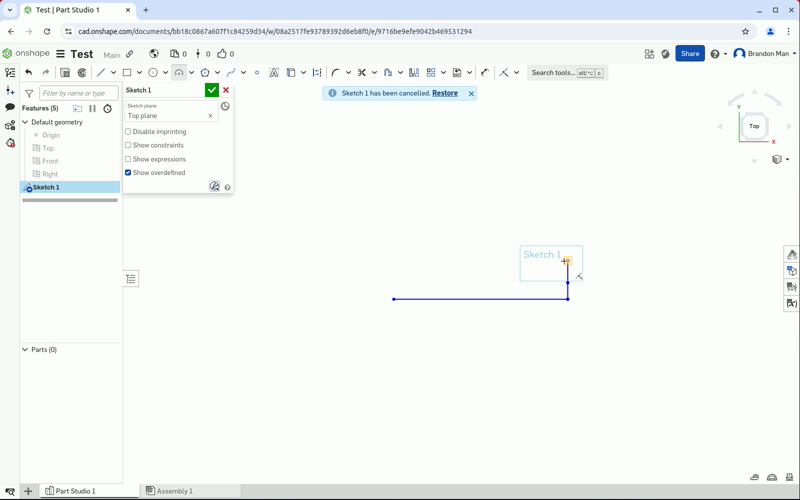
scroll(6)
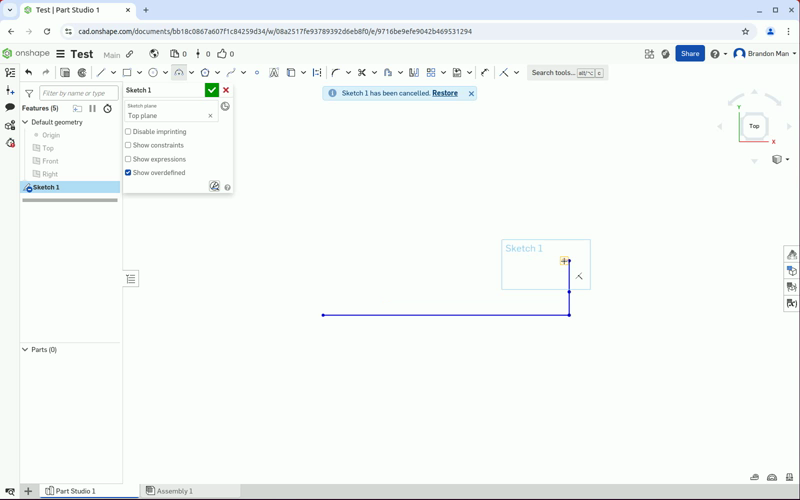
scroll(6)
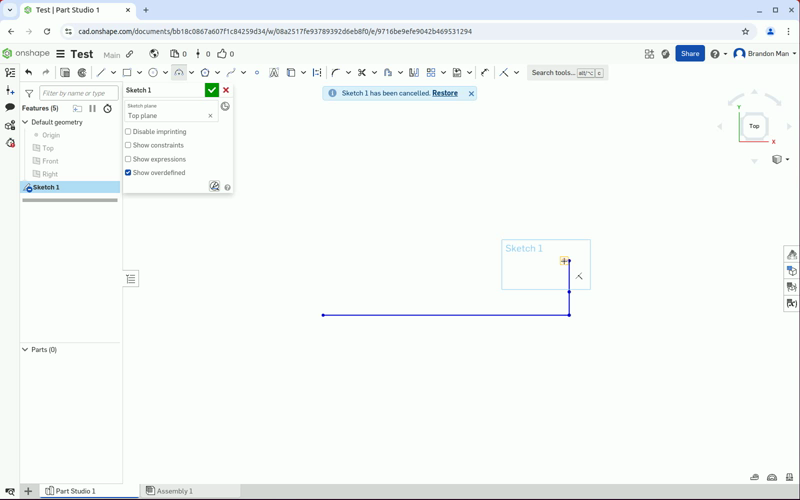
scroll(6)
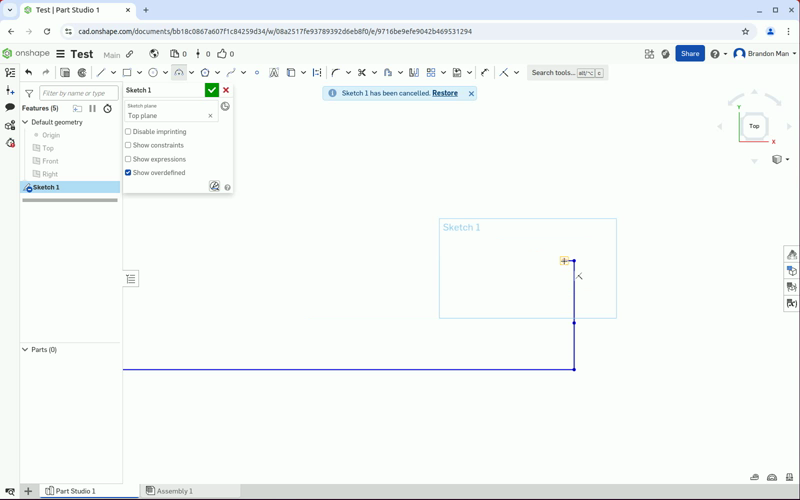
scroll(6)
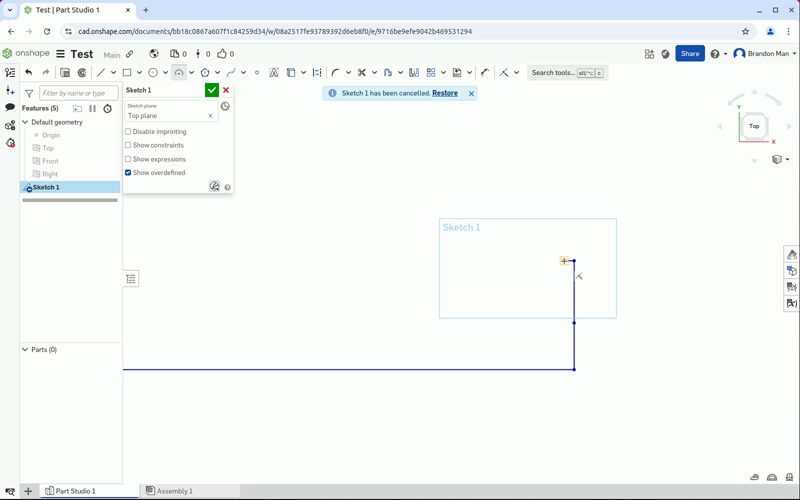
scroll(6)
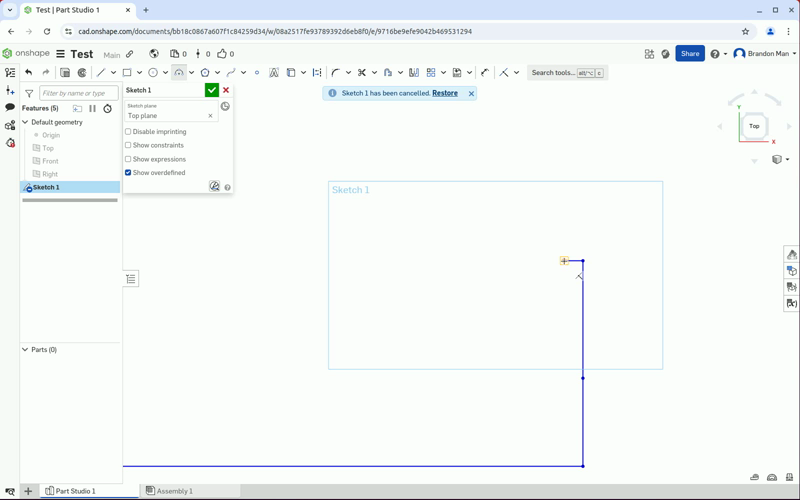
scroll(6)
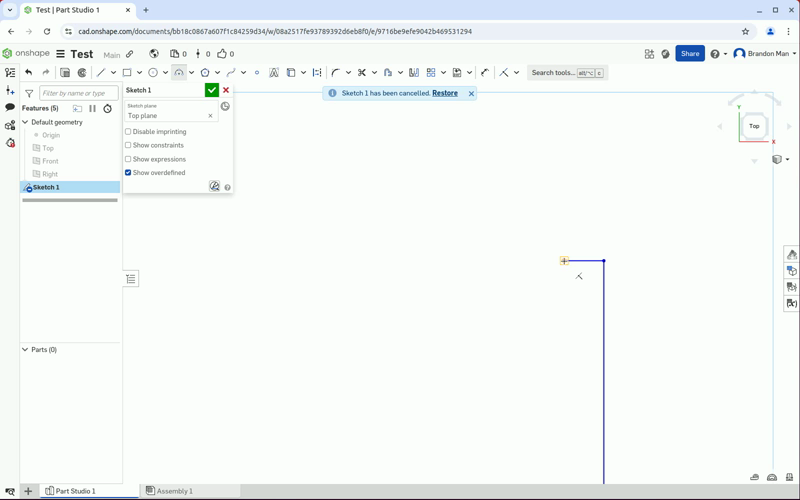
click(564, 260)
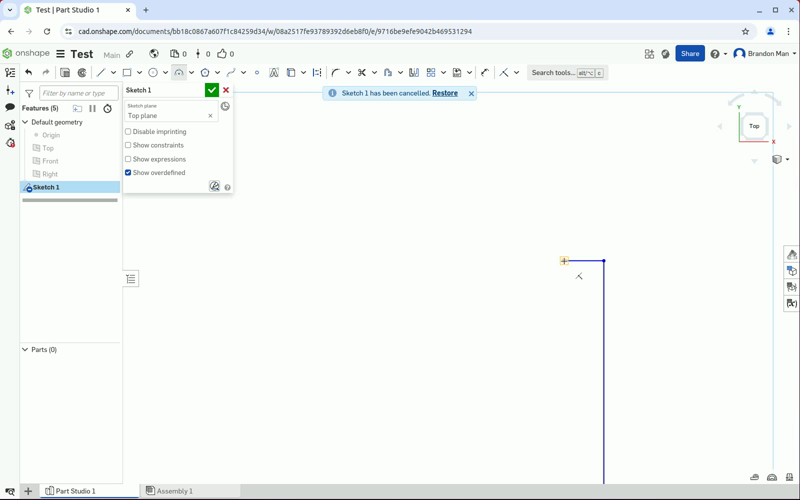
scroll(-6)
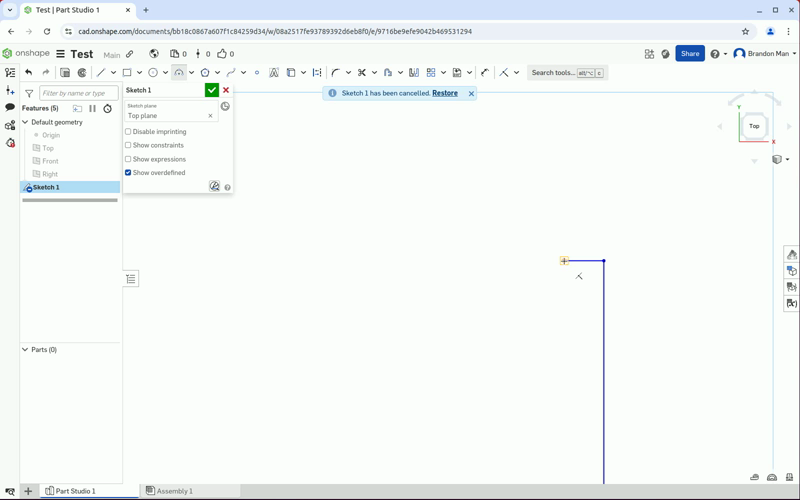
scroll(-6)
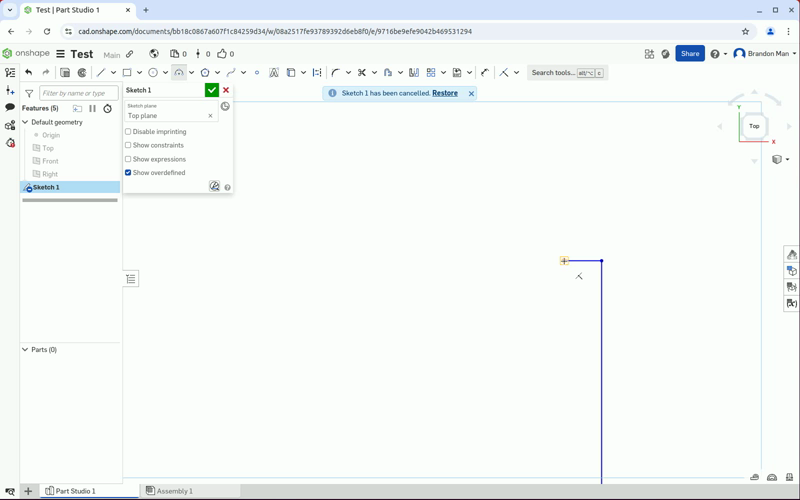
scroll(-6)
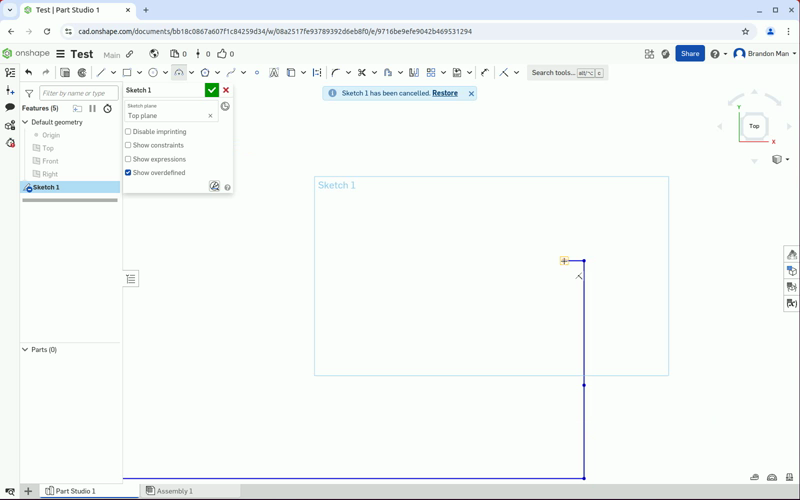
scroll(-6)
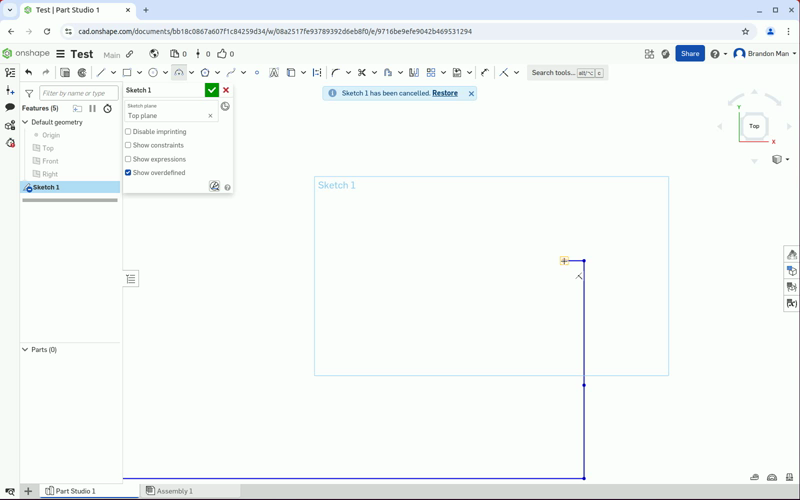
scroll(-6)
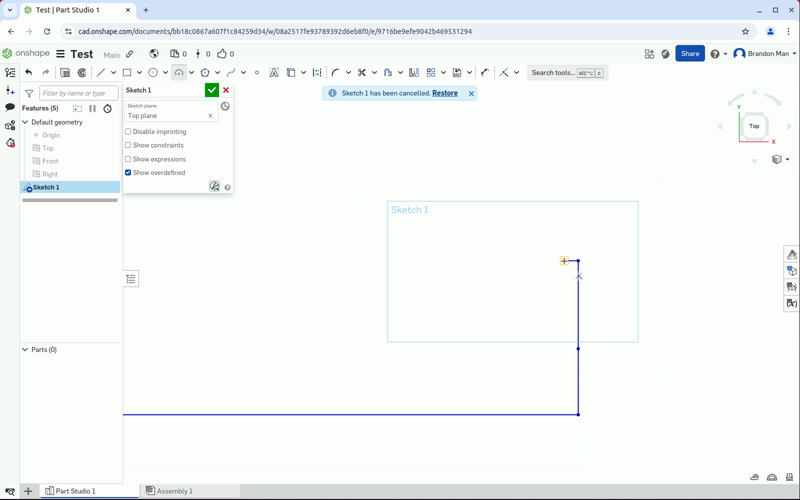
scroll(-6)
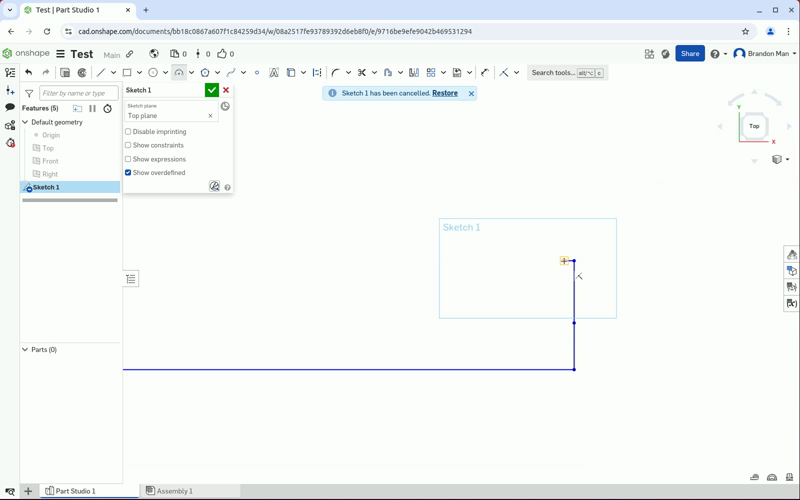
scroll(-6)
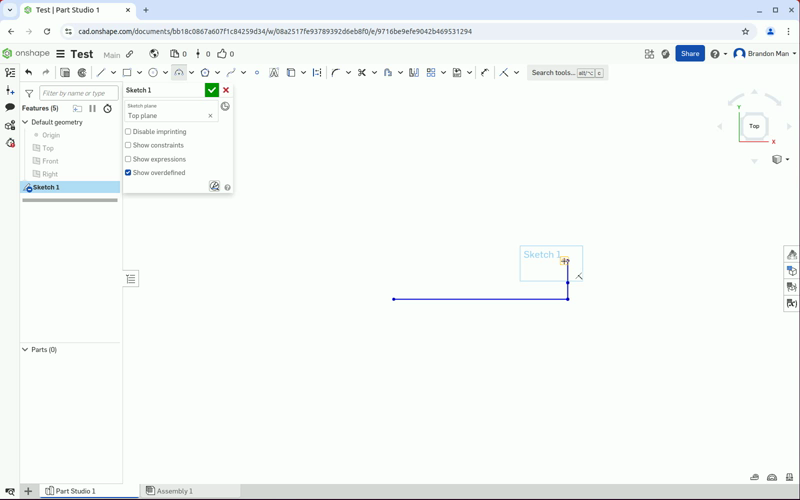
key_down(shift)
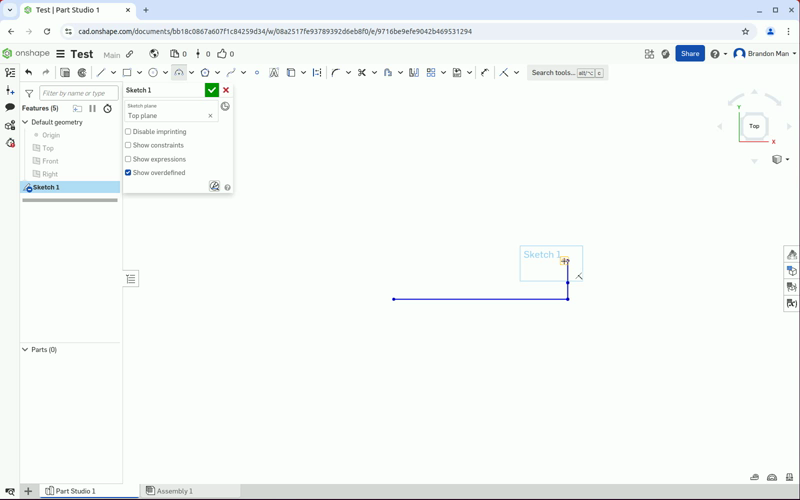
mouse_move(529, 260)
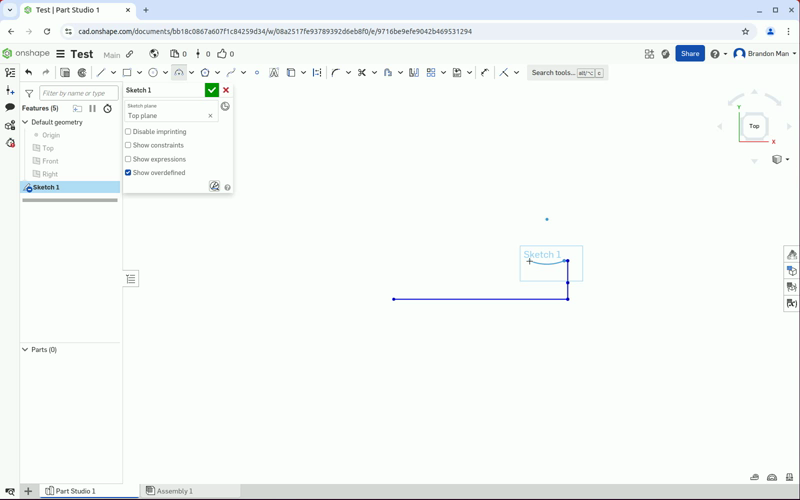
click(529, 260)
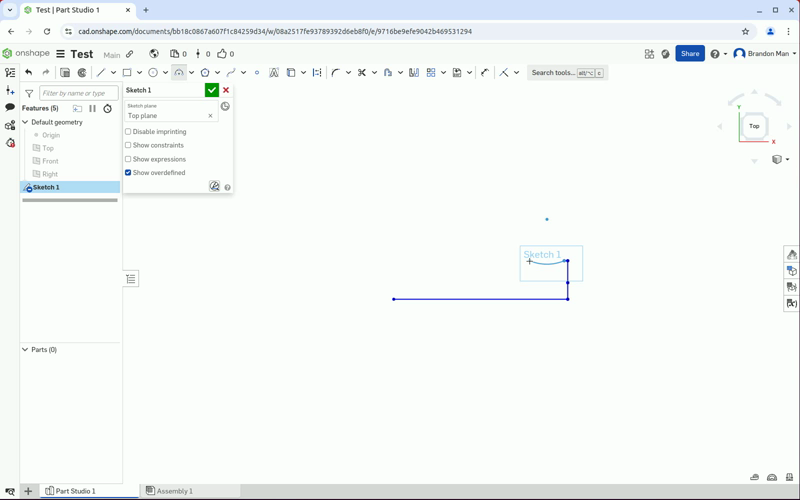
mouse_move(546, 278)
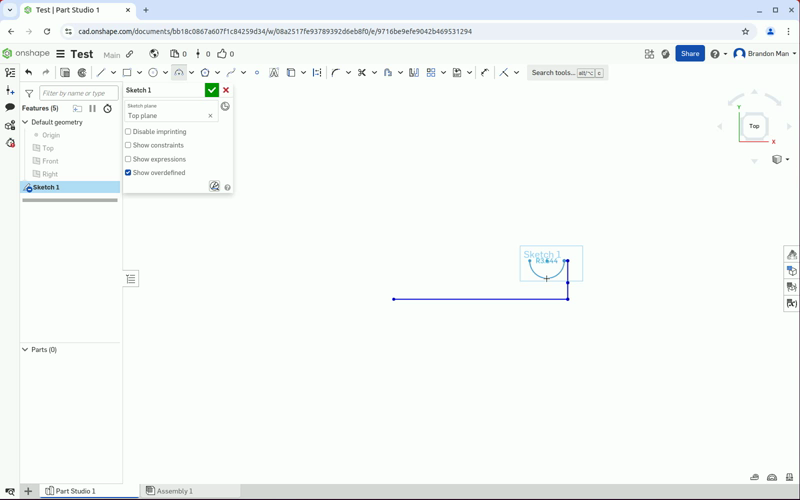
click(546, 278)
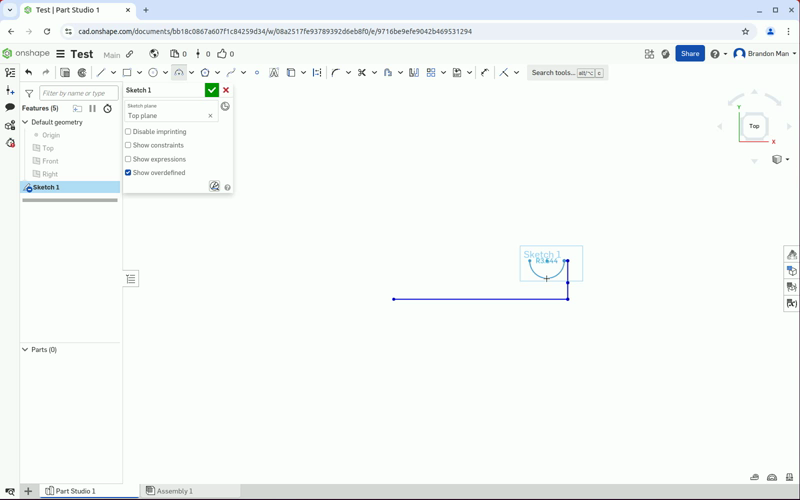
key_up(shift)
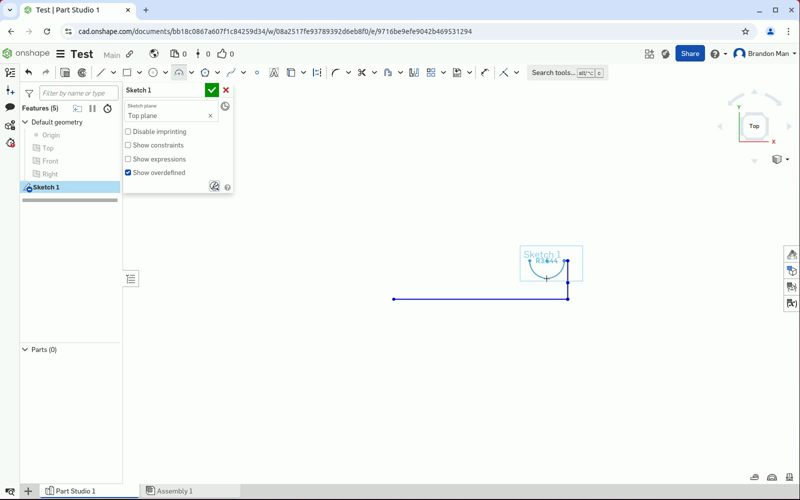
key(esc)
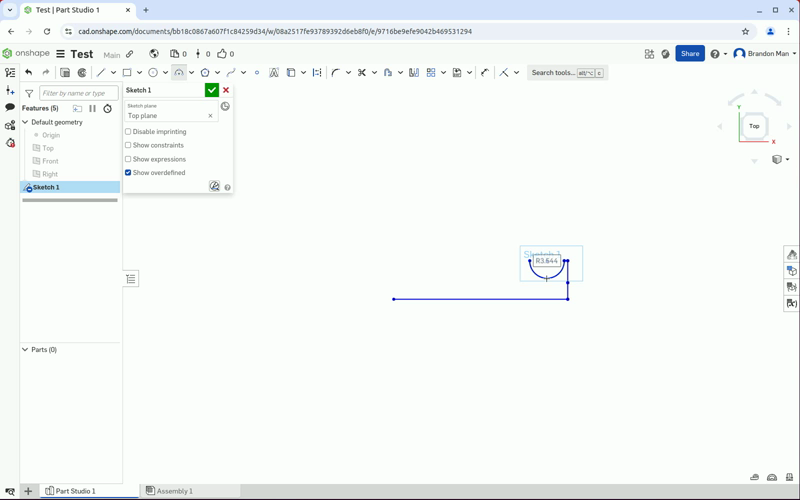
key(l)
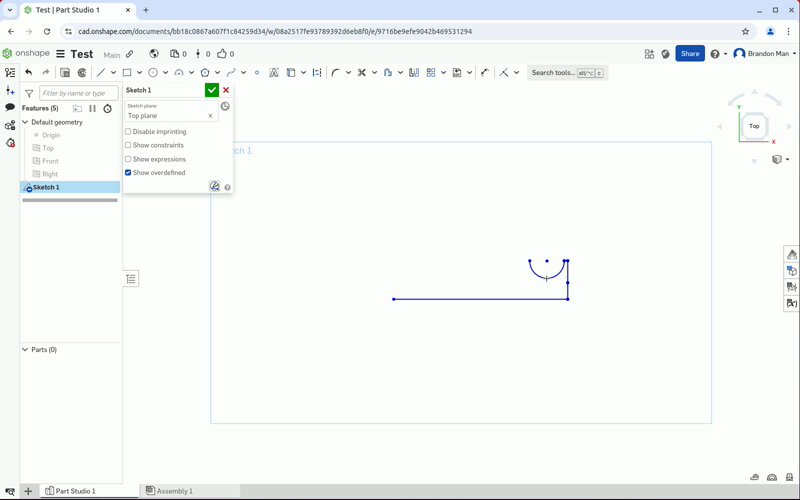
mouse_move(529, 260)
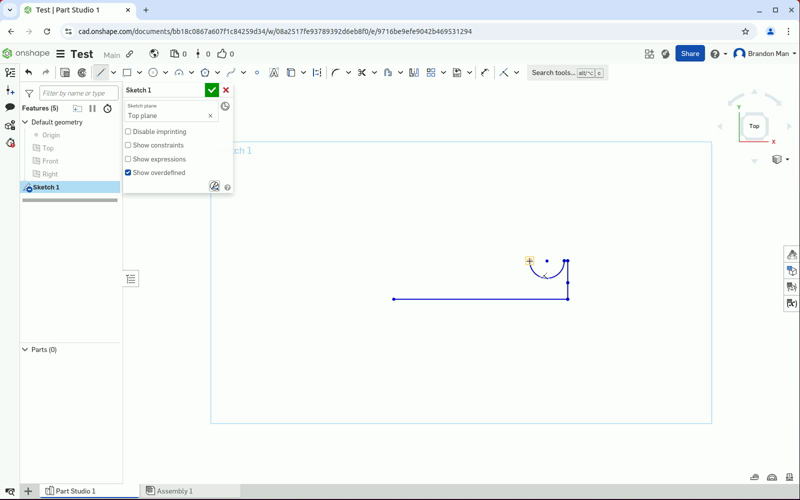
click(529, 260)
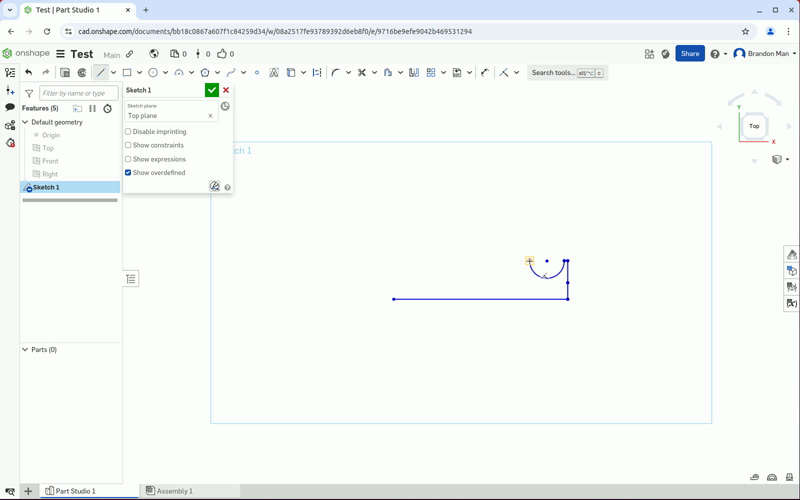
key_down(shift)
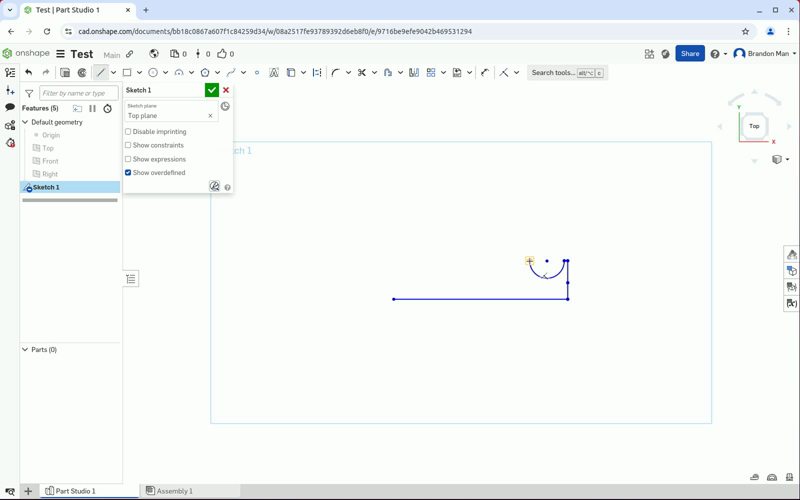
mouse_move(559, 260)
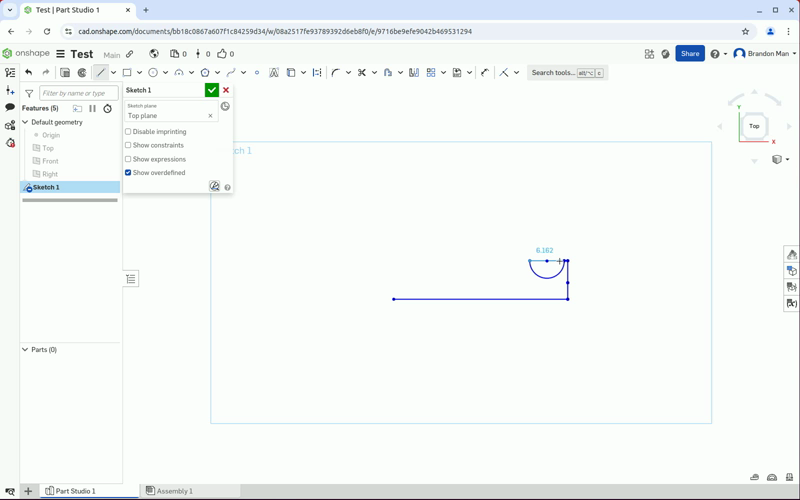
mouse_move(520, 260)
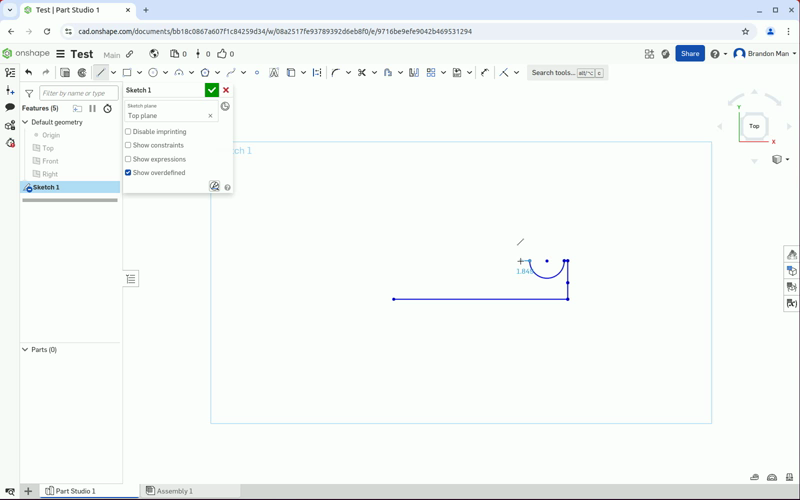
click(520, 260)
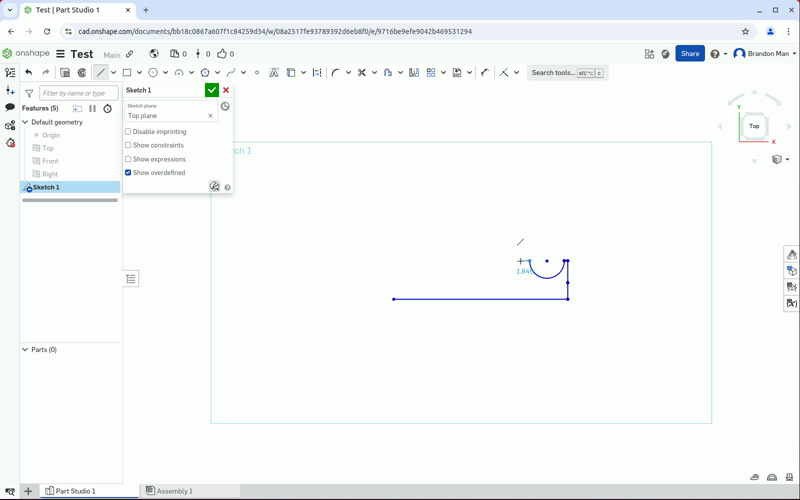
key_up(shift)
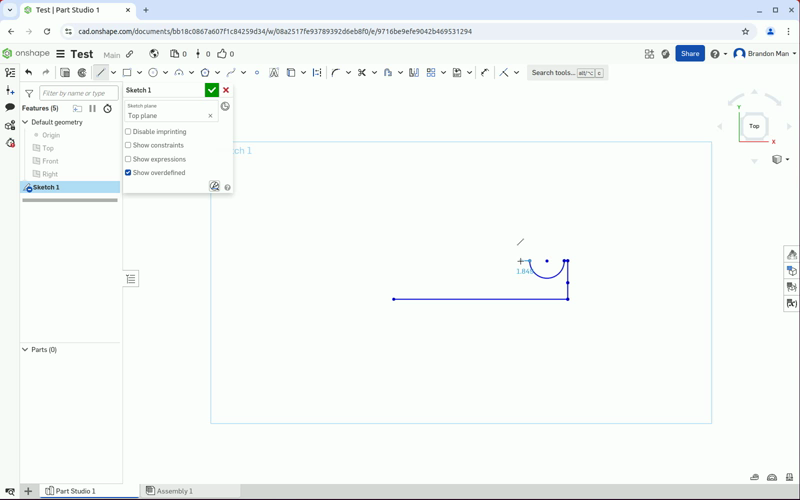
key(esc)
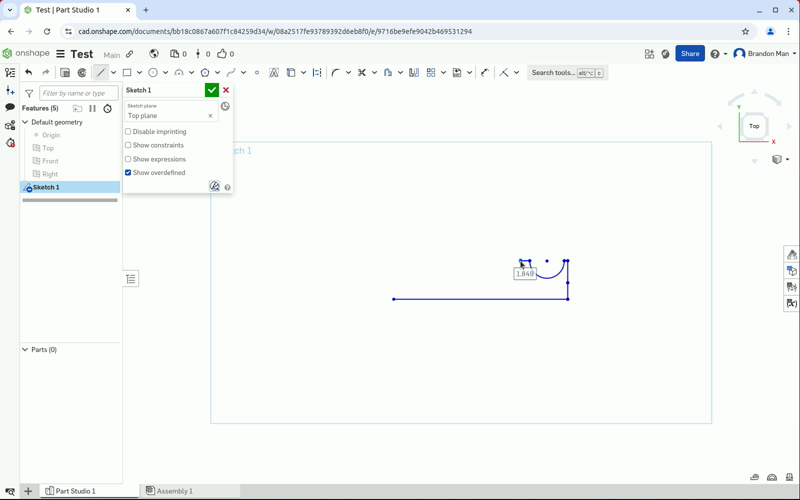
key(a)
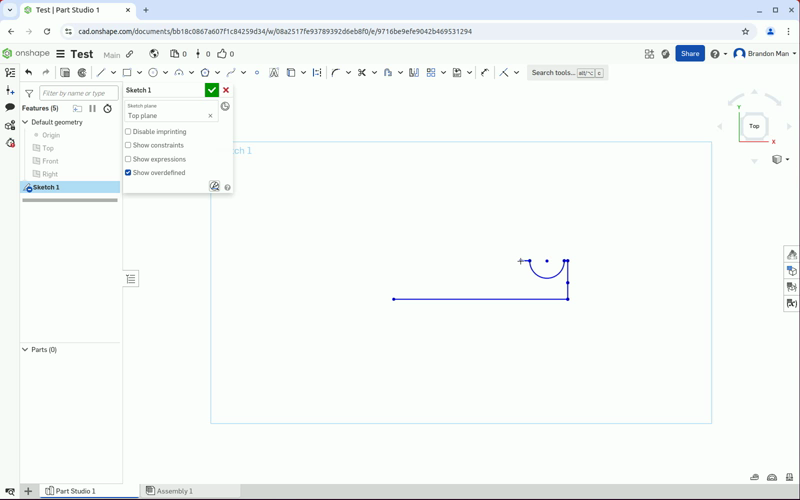
mouse_move(520, 260)
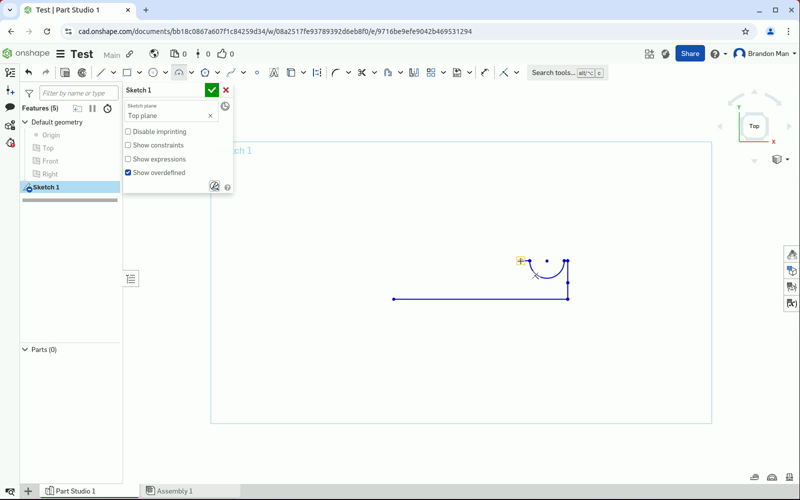
click(520, 260)
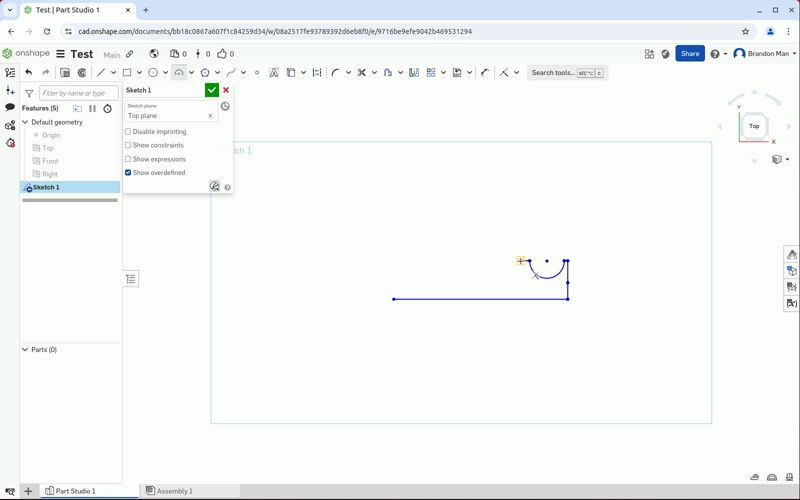
key_down(shift)
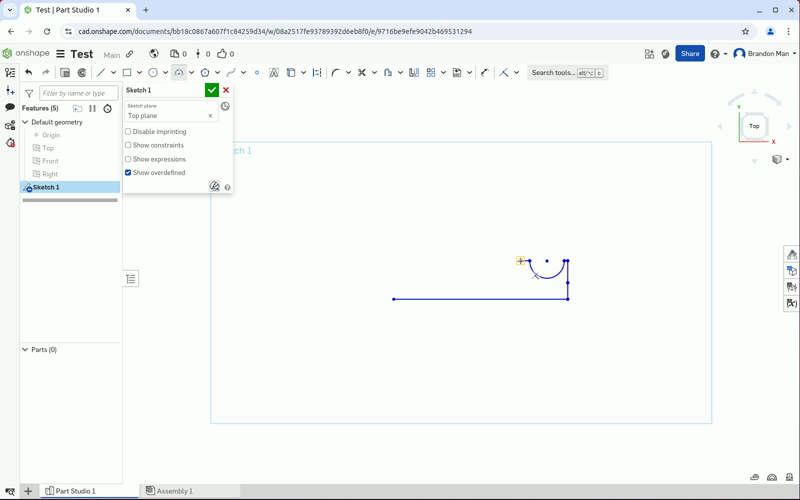
mouse_move(485, 260)
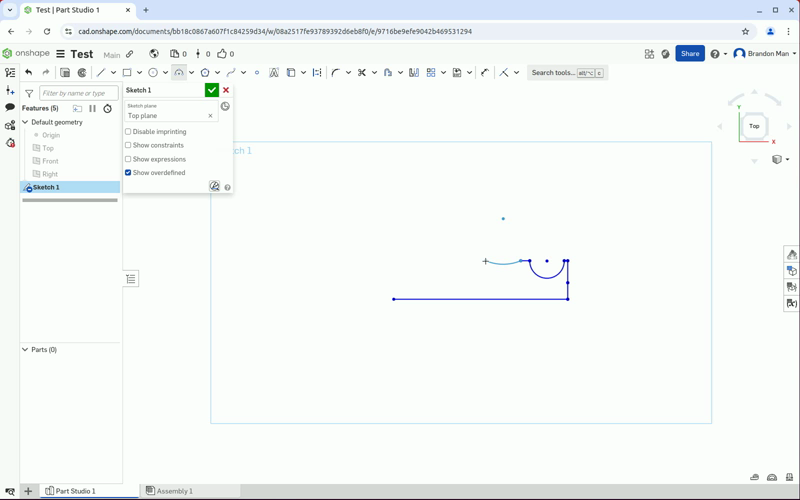
click(485, 260)
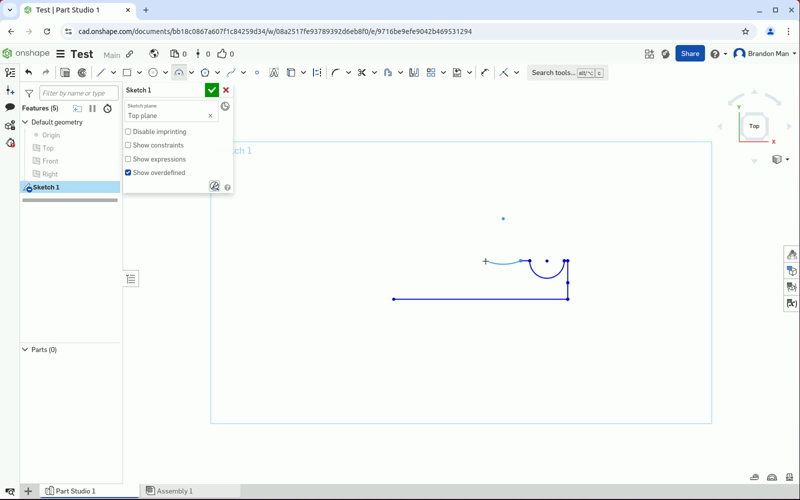
mouse_move(503, 278)
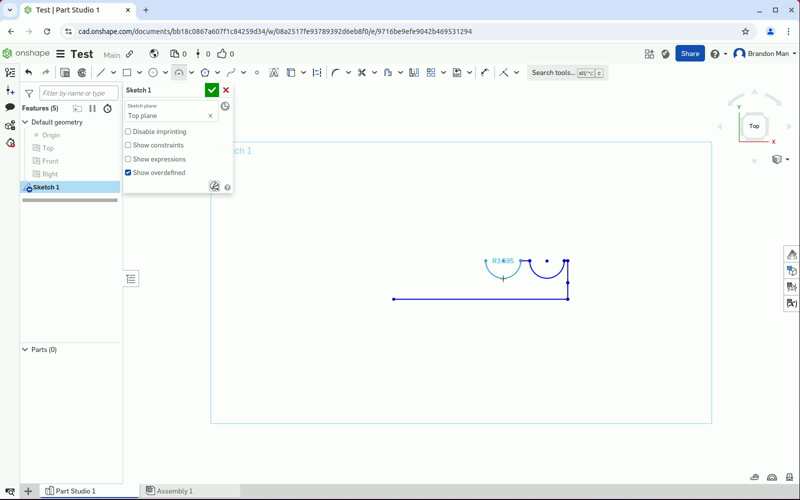
click(503, 278)
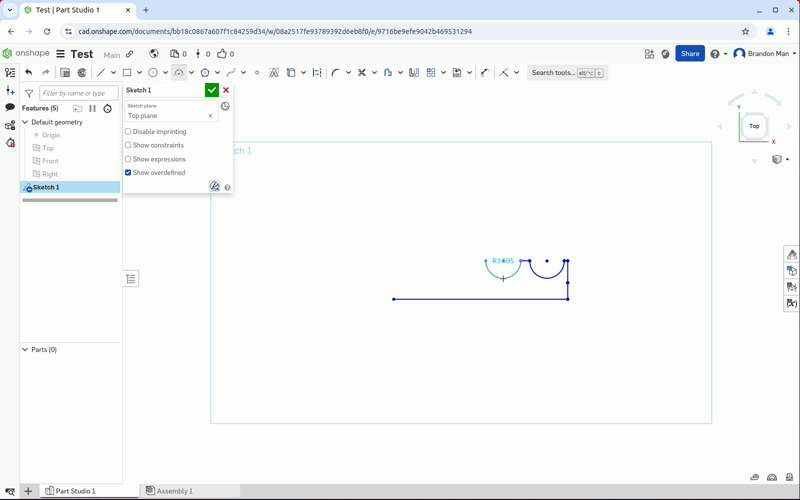
key_up(shift)
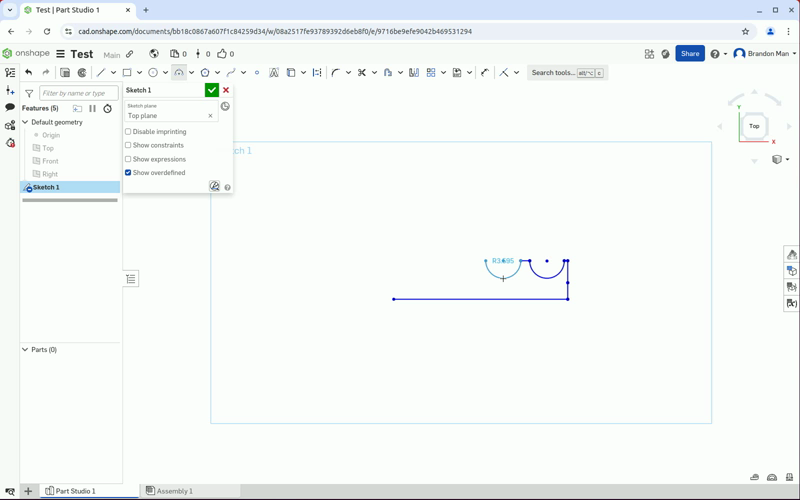
key(esc)
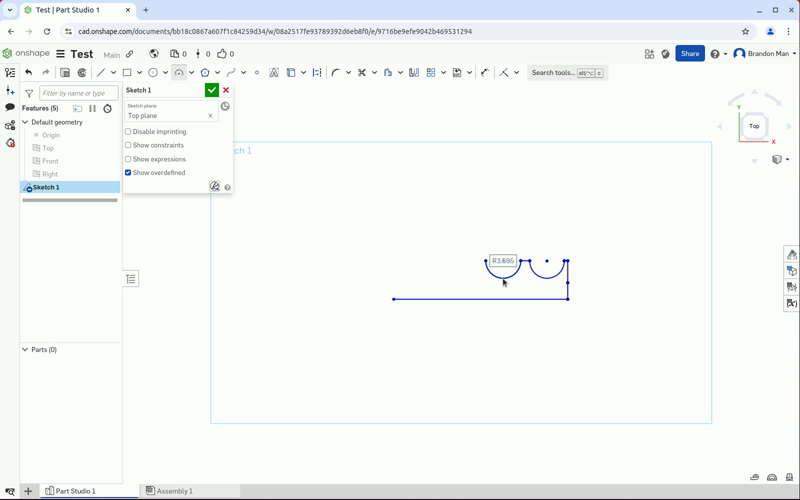
key(l)
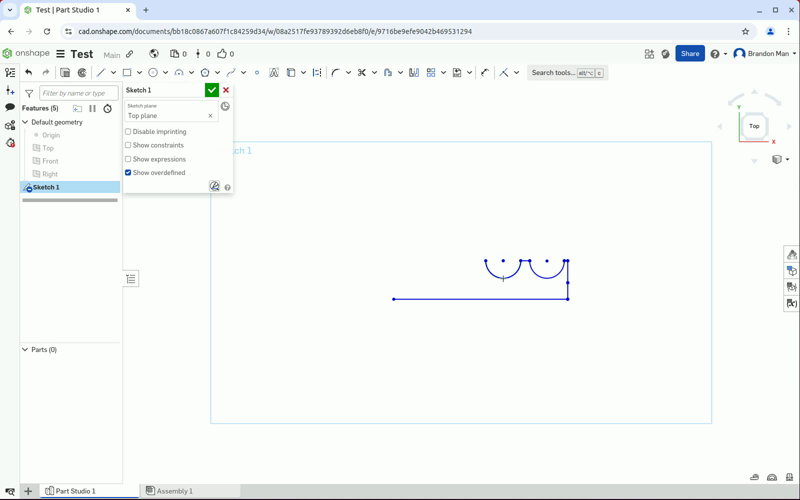
mouse_move(485, 260)
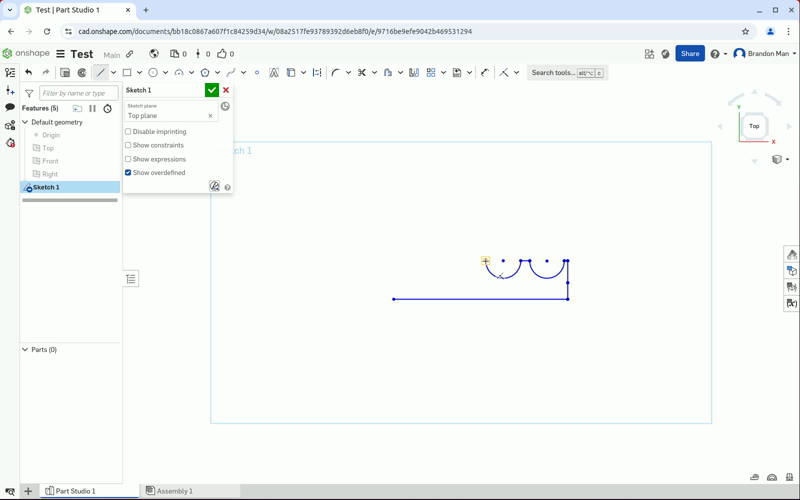
click(485, 260)
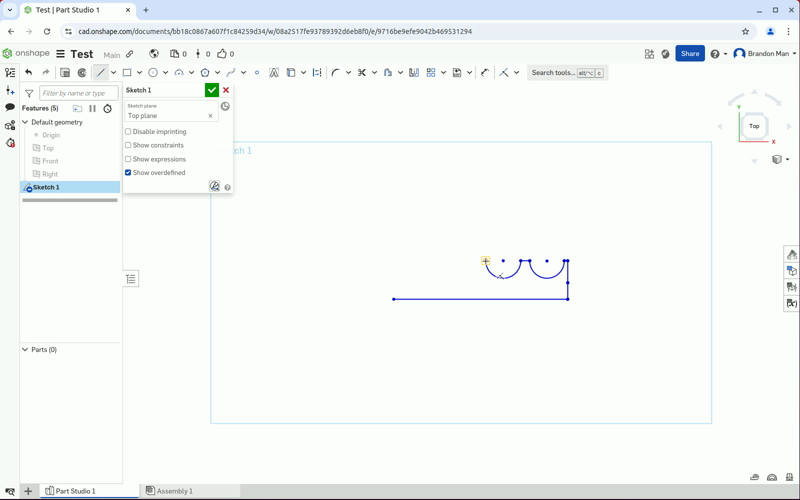
key_down(shift)
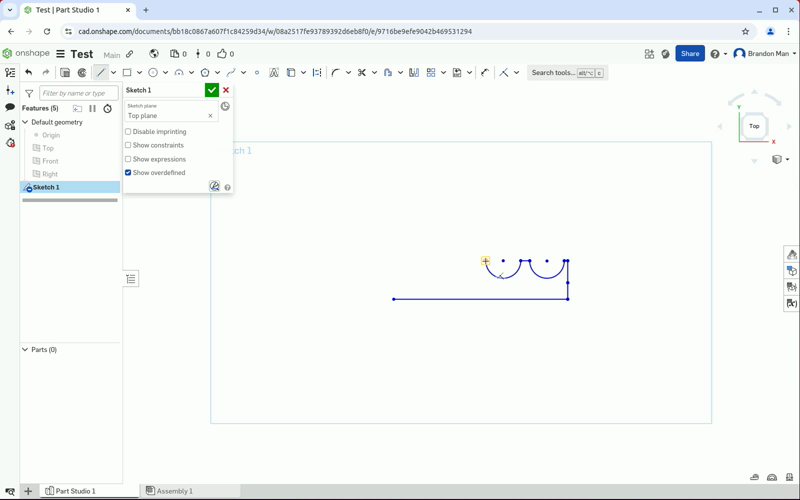
mouse_move(515, 260)
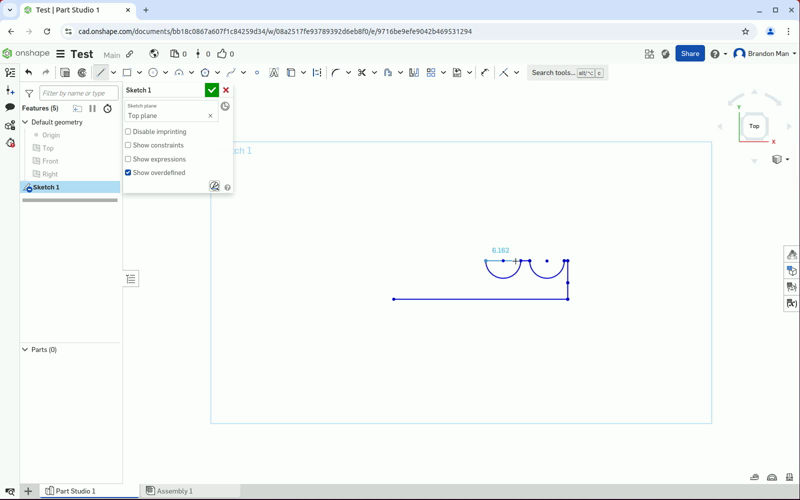
mouse_move(476, 260)
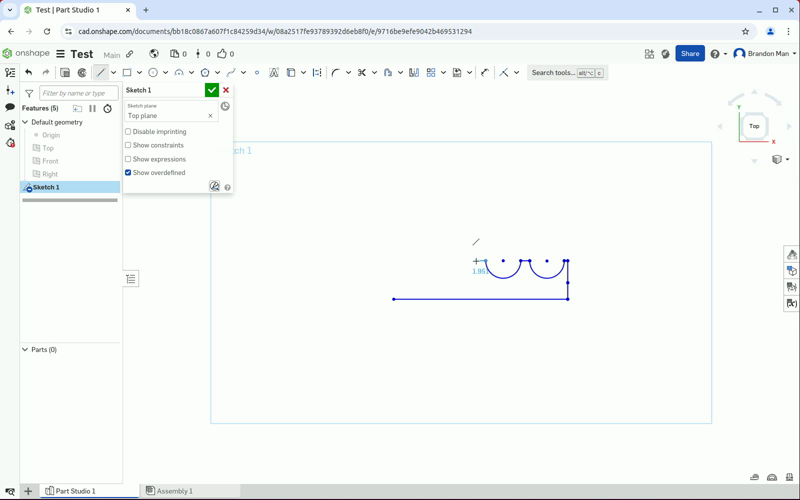
click(476, 260)
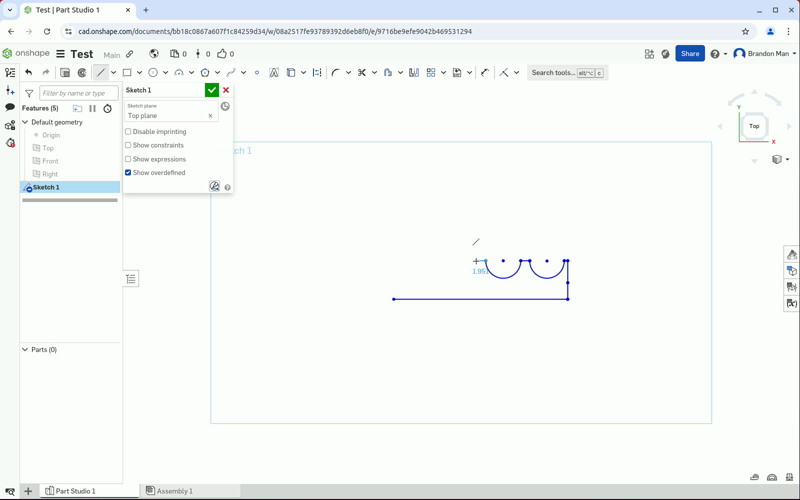
key_up(shift)
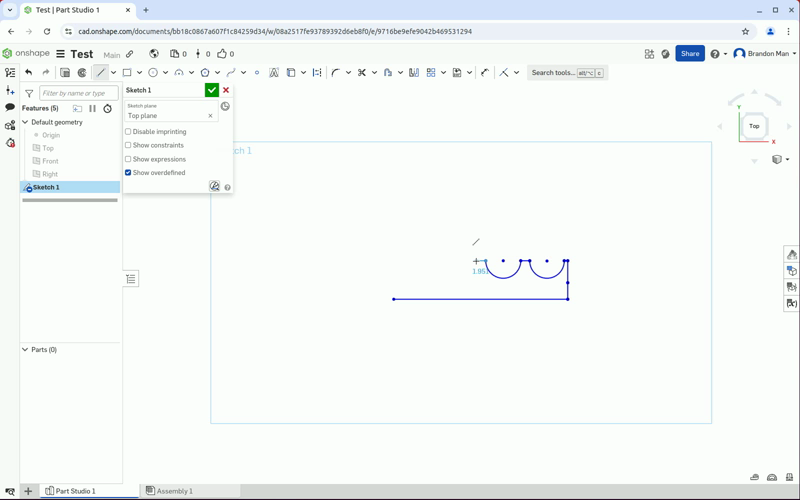
key(esc)
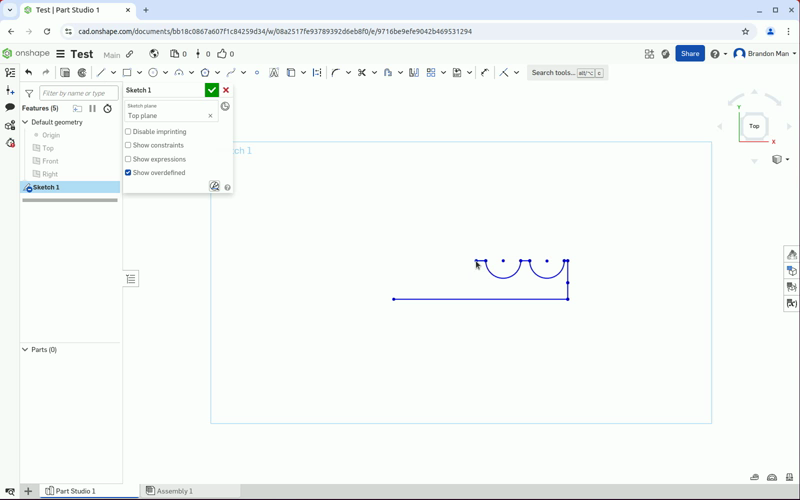
key(a)
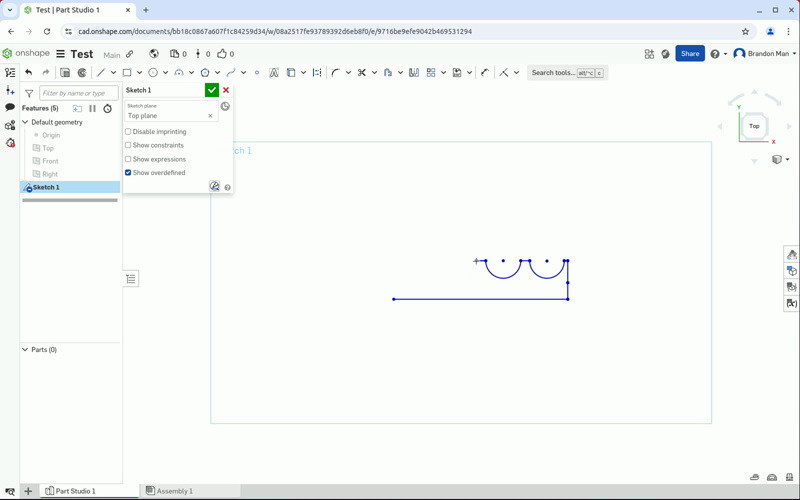
mouse_move(476, 260)
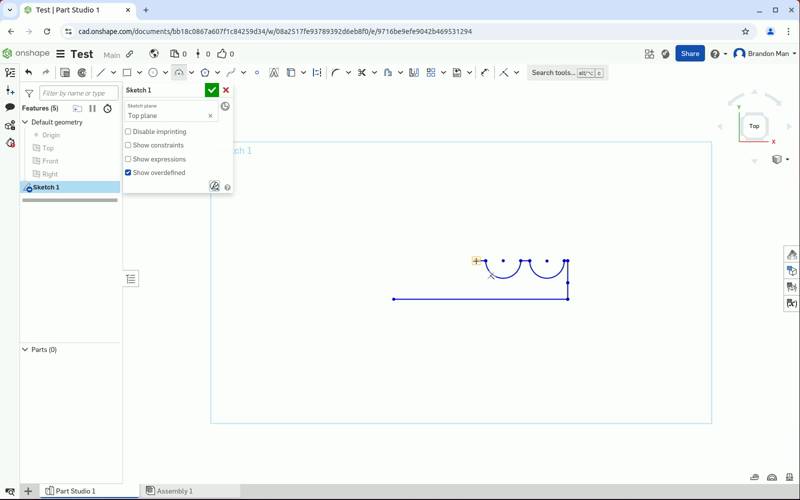
click(476, 260)
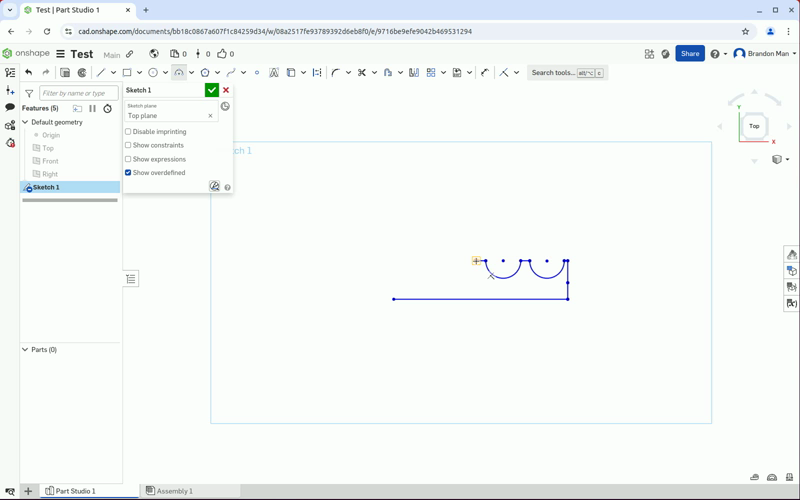
key_down(shift)
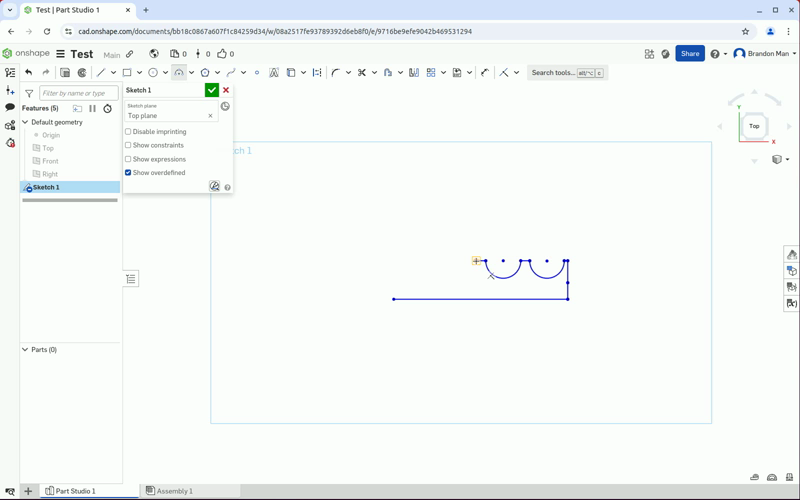
mouse_move(441, 260)
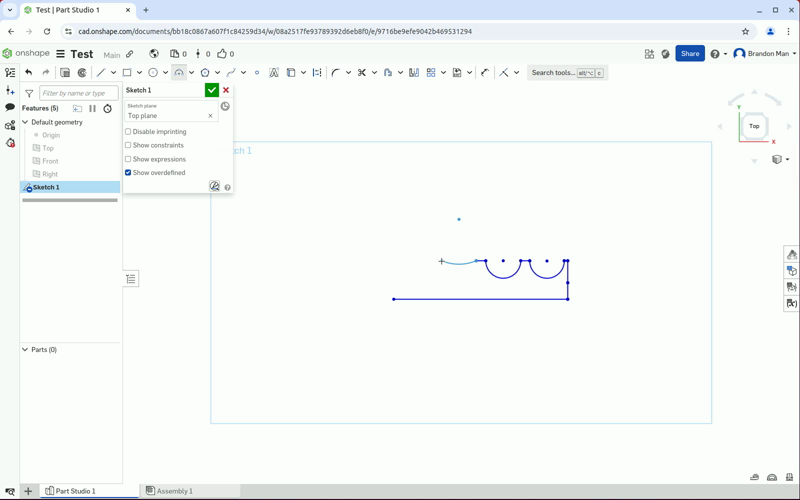
click(441, 260)
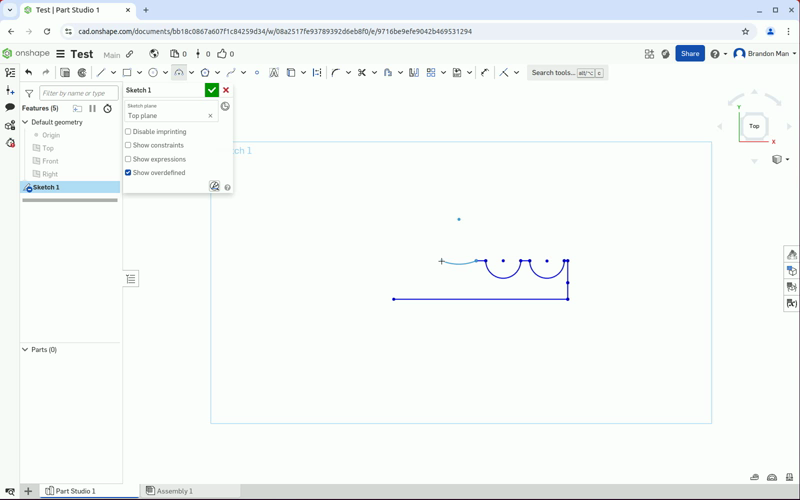
mouse_move(458, 278)
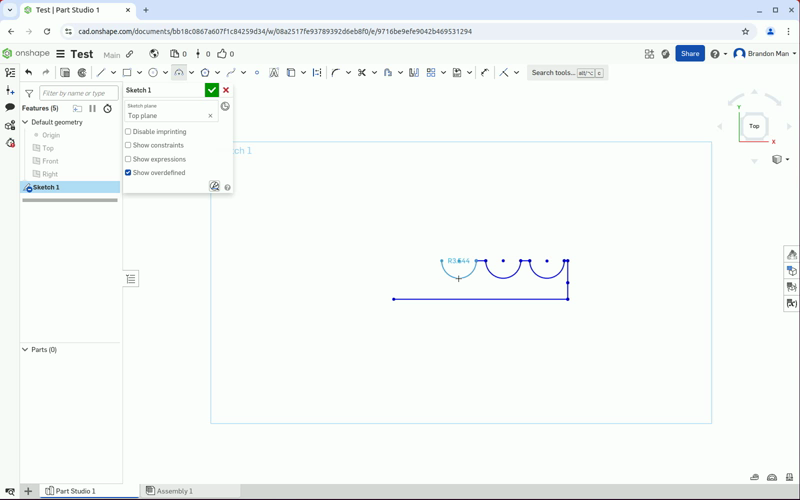
click(458, 278)
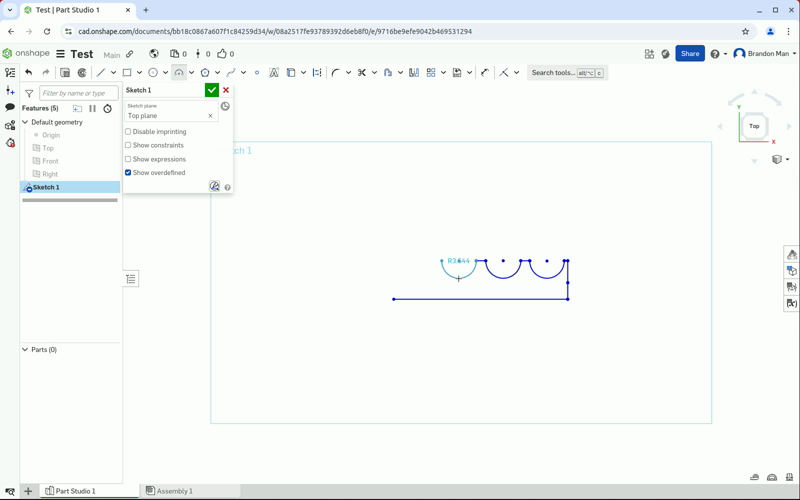
key_up(shift)
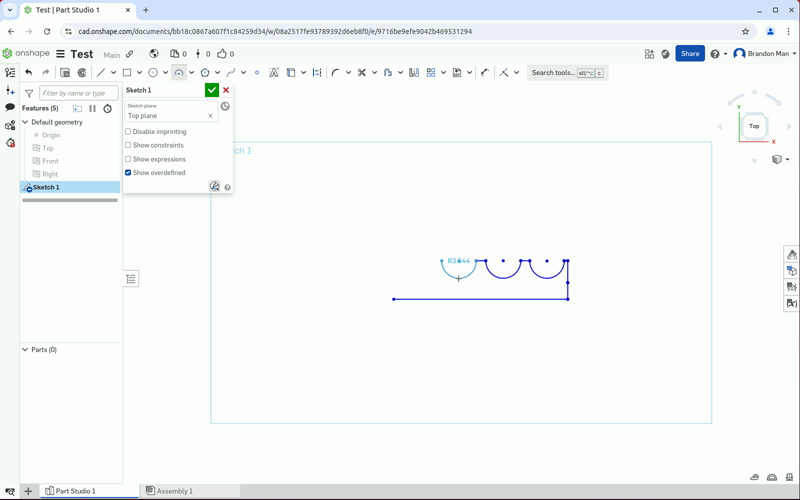
key(esc)
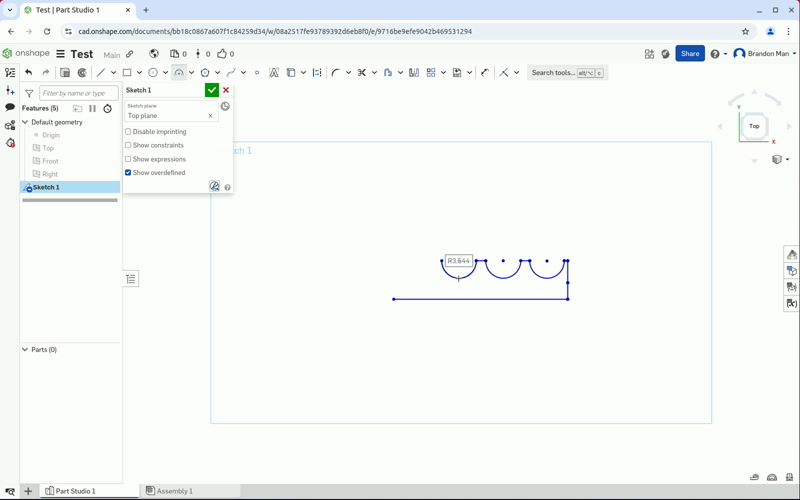
key(l)
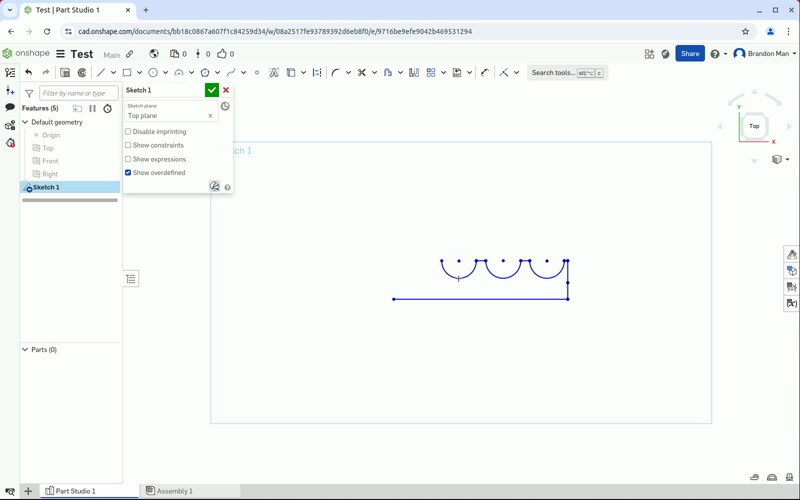
mouse_move(441, 260)
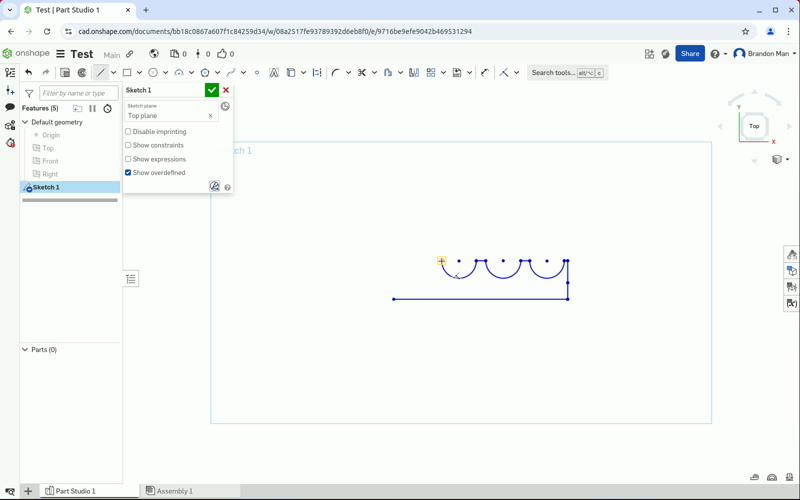
click(441, 260)
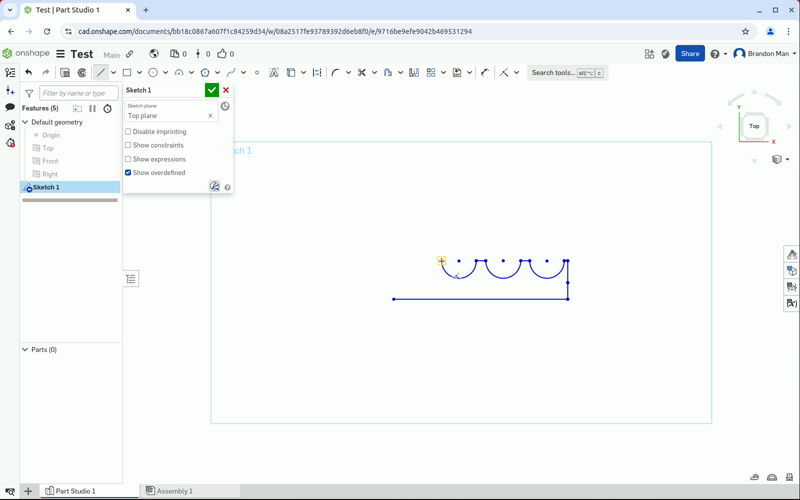
key_down(shift)
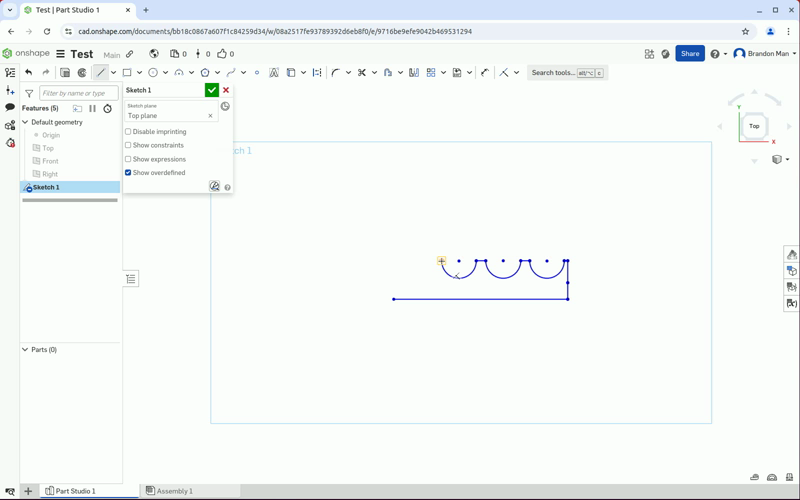
mouse_move(471, 260)
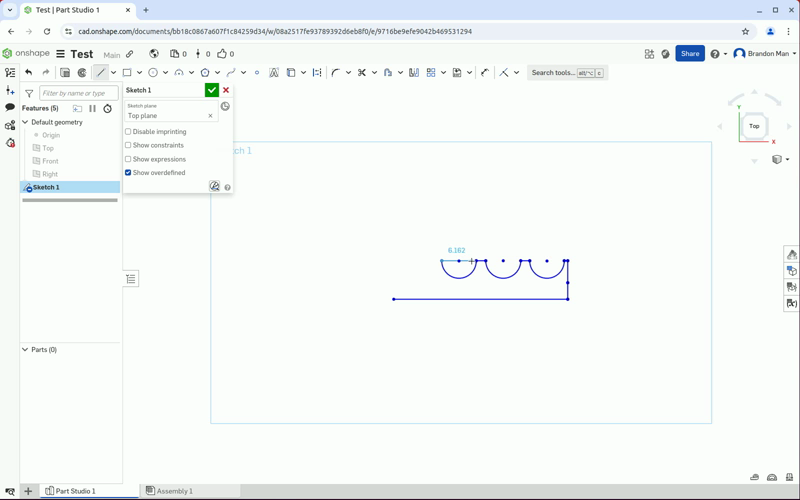
mouse_move(432, 260)
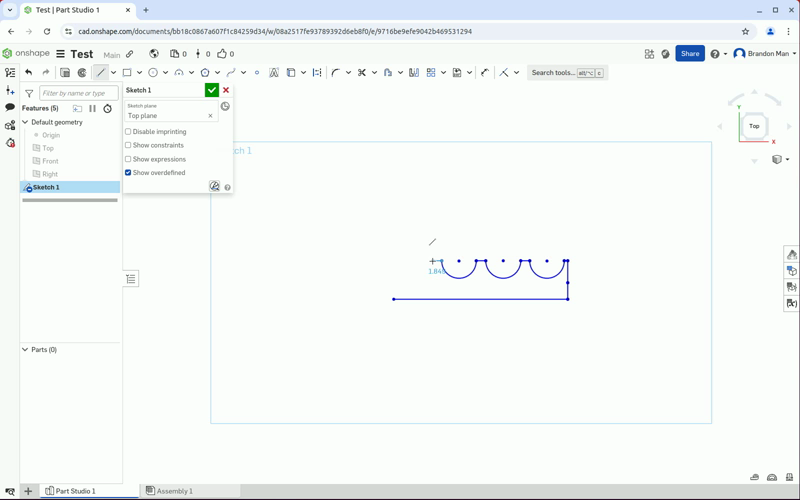
click(432, 260)
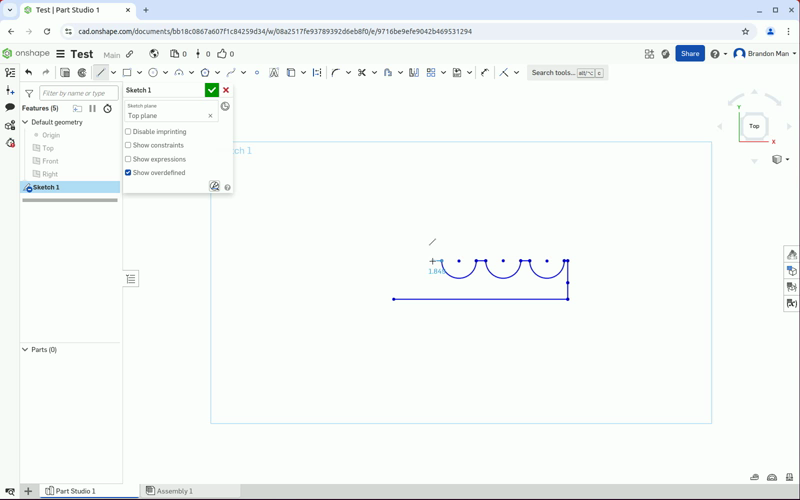
key_up(shift)
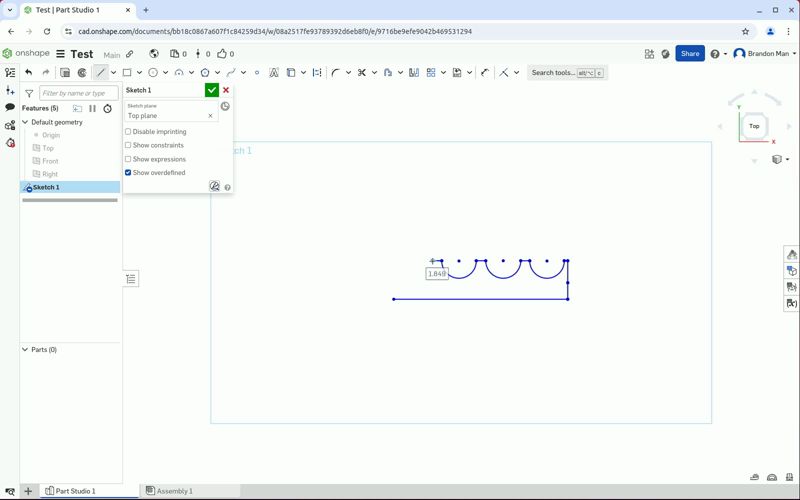
key(esc)
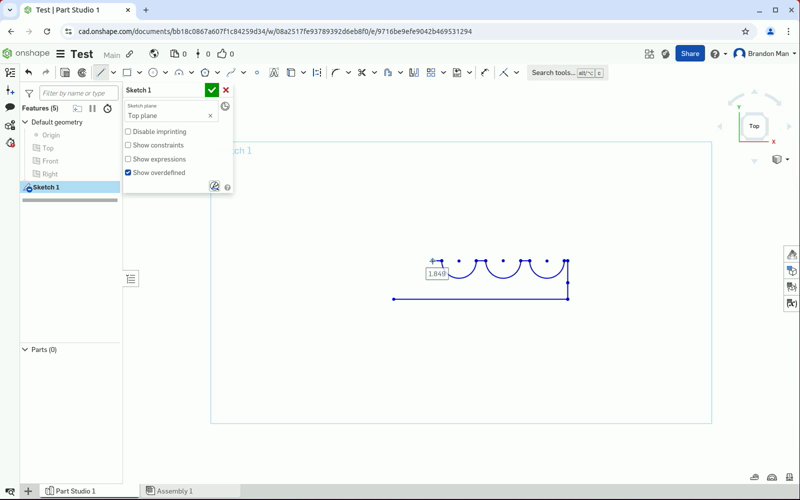
key(a)
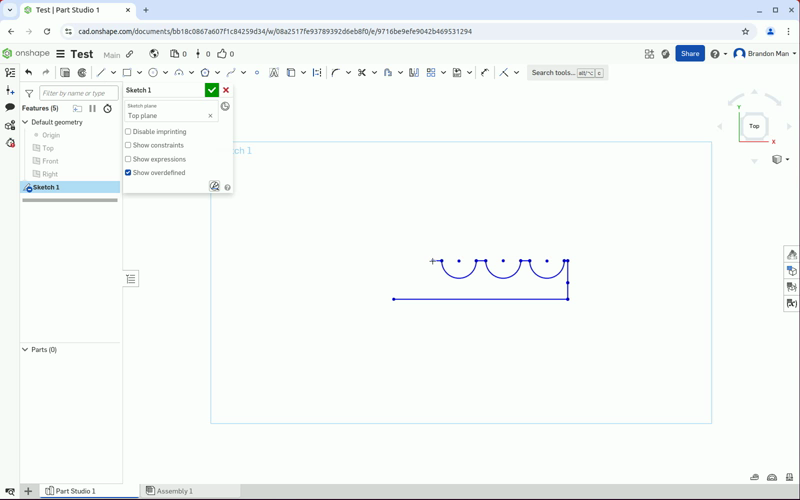
mouse_move(432, 260)
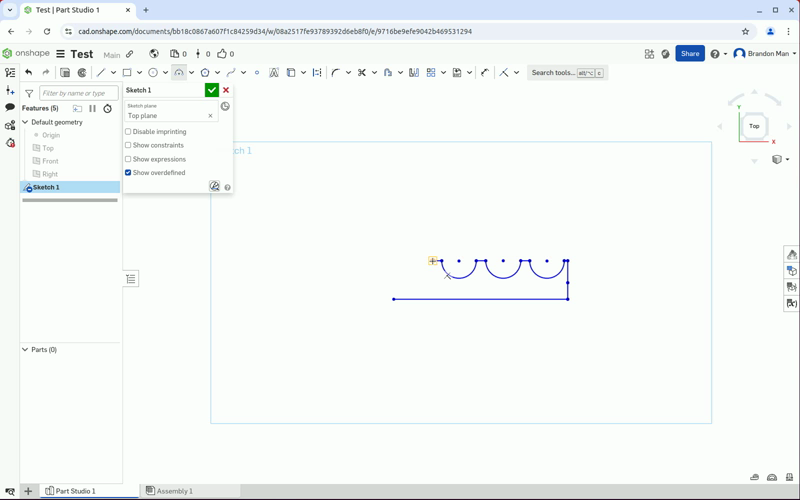
click(432, 260)
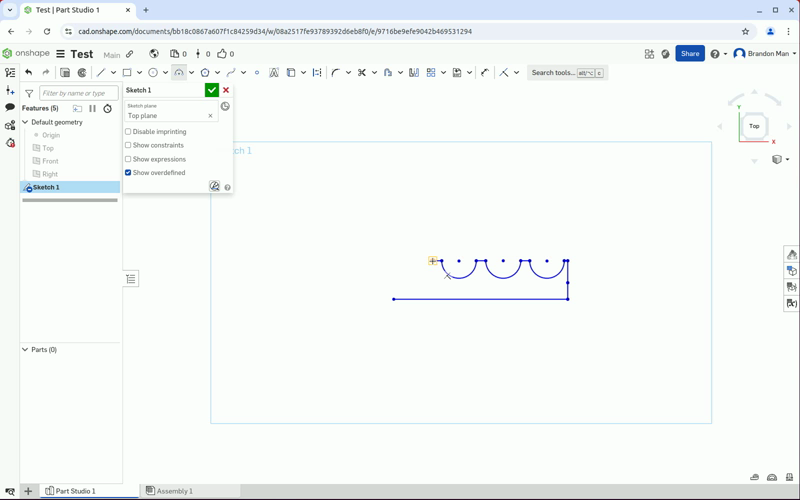
key_down(shift)
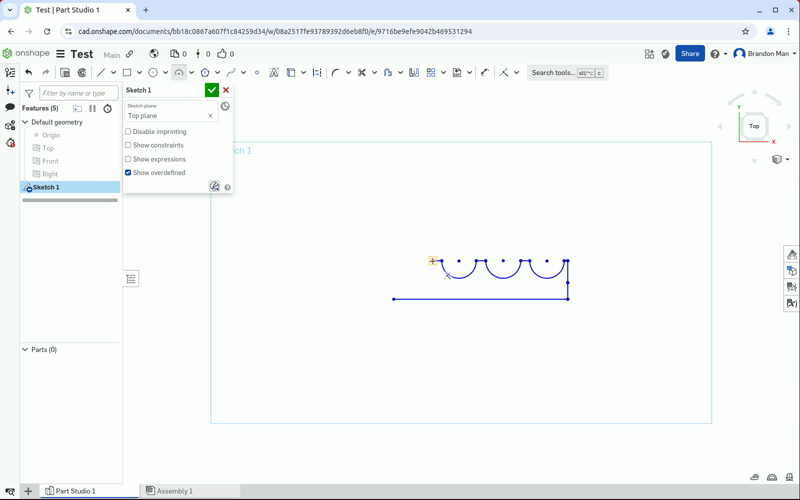
mouse_move(397, 260)
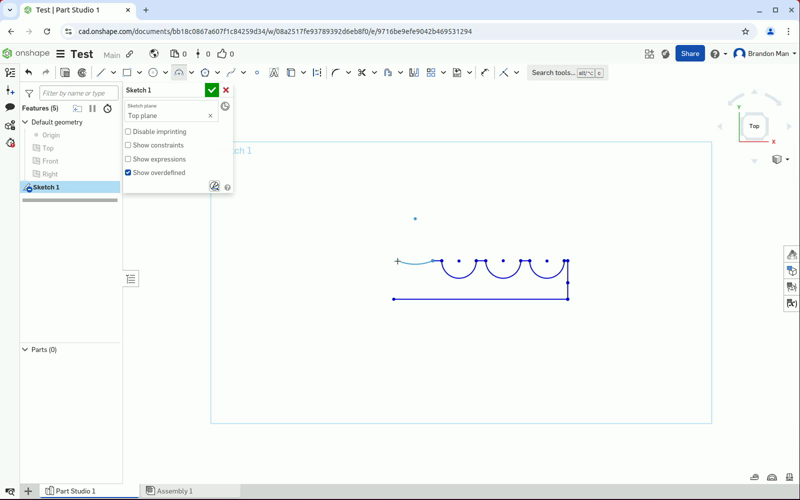
click(397, 260)
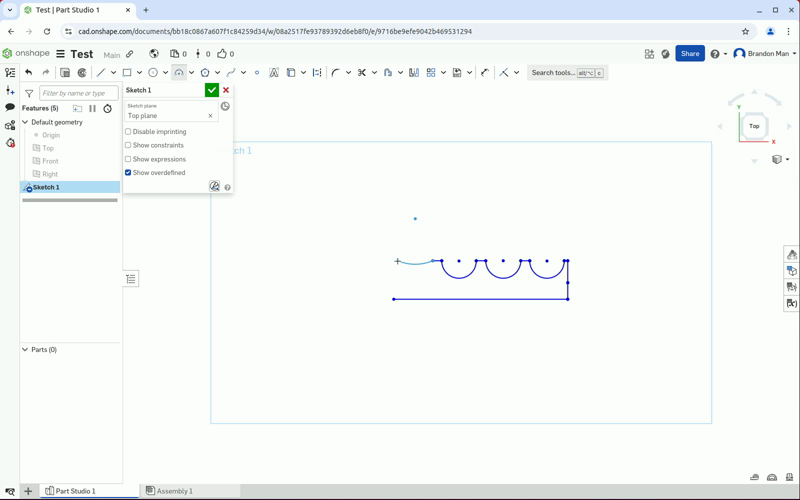
mouse_move(415, 278)
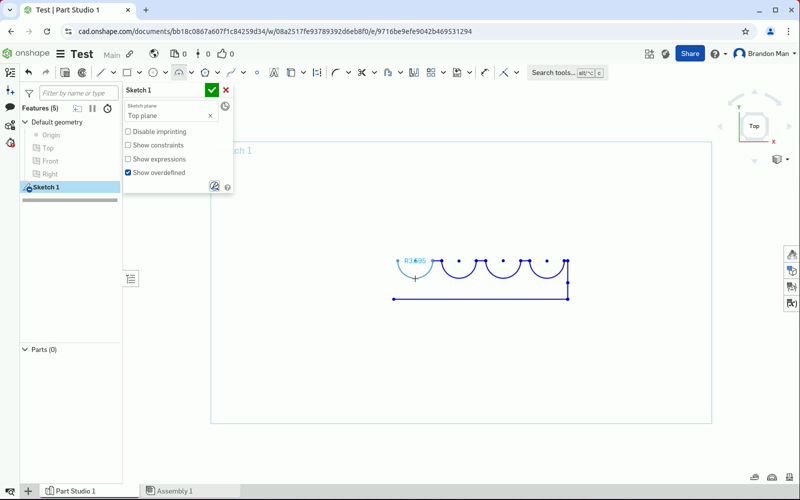
click(415, 278)
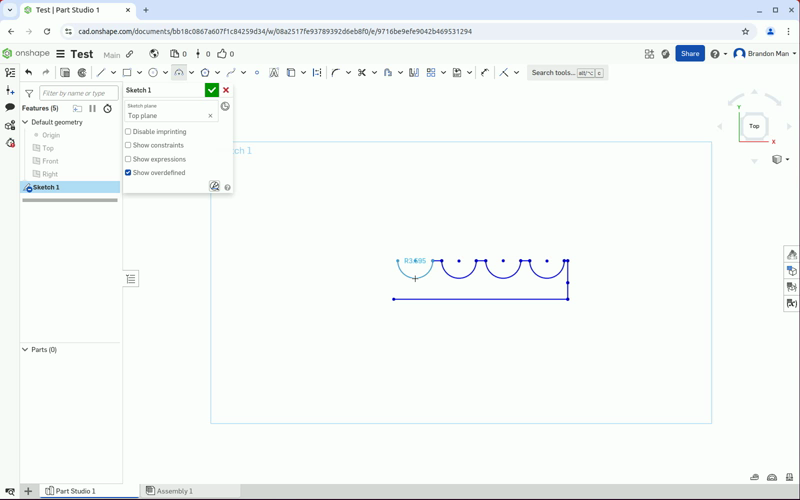
key_up(shift)
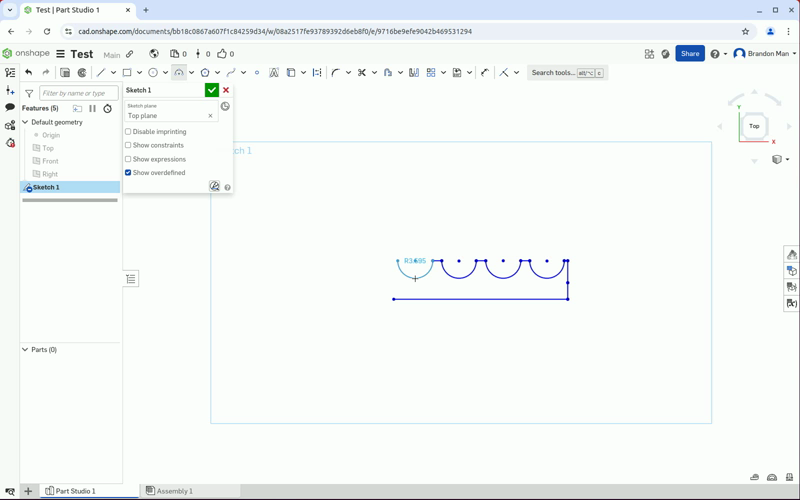
key(esc)
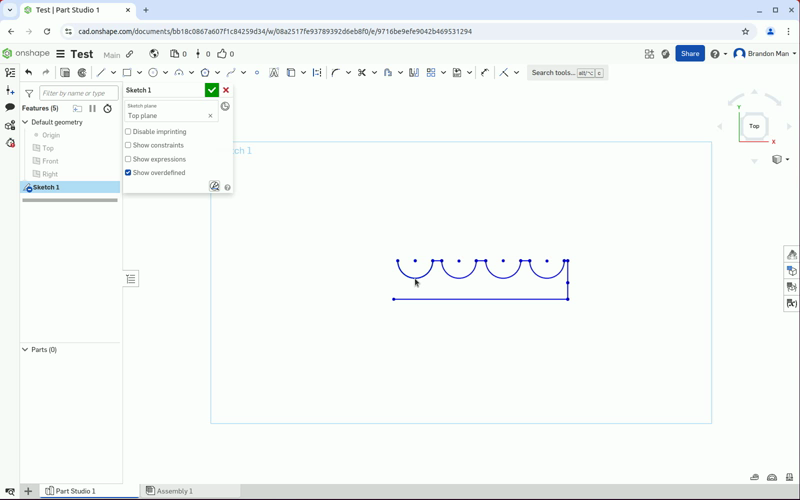
key(l)
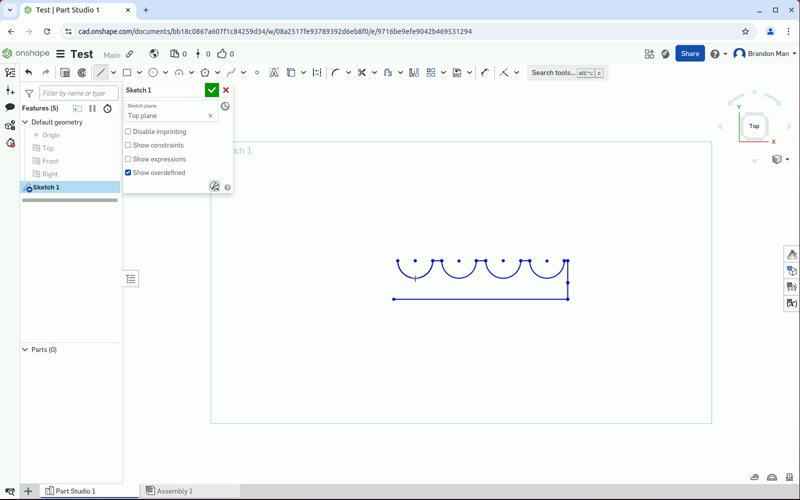
mouse_move(397, 260)
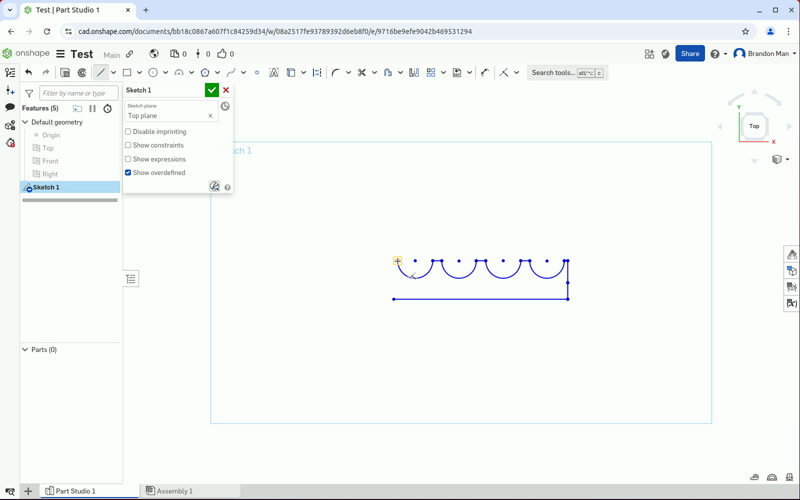
click(397, 260)
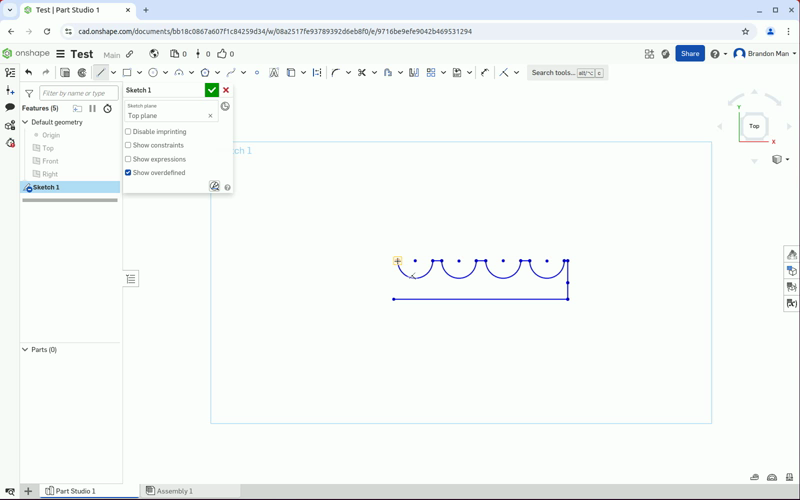
key_down(shift)
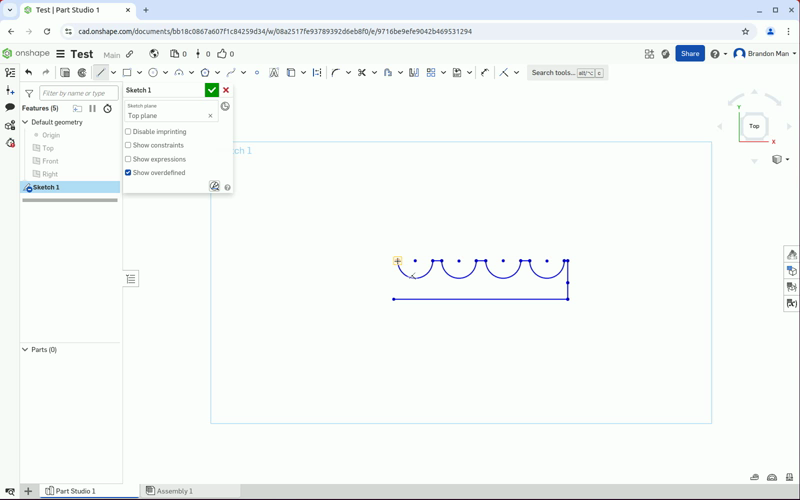
mouse_move(427, 260)
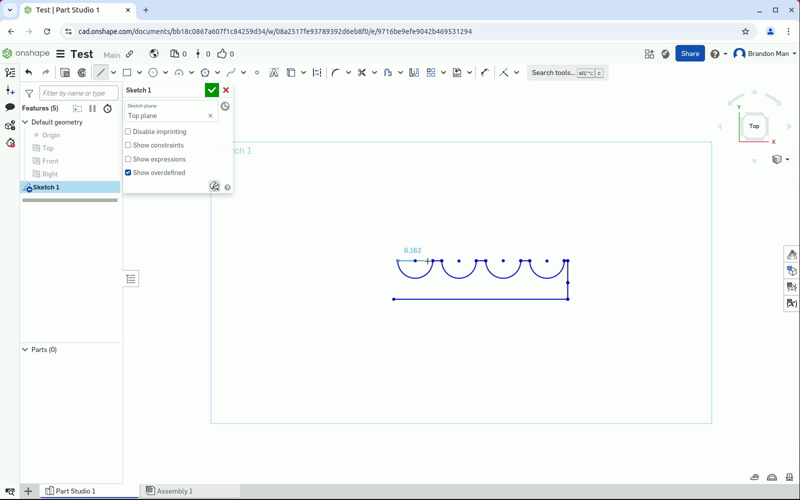
mouse_move(393, 260)
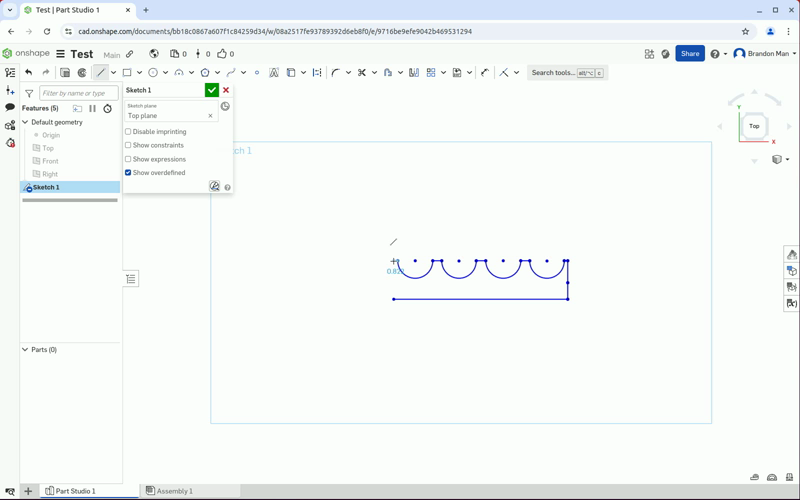
scroll(6)
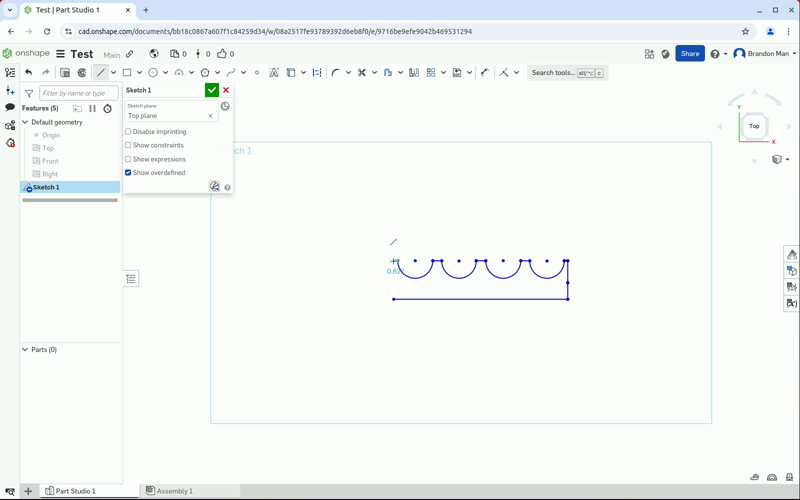
scroll(6)
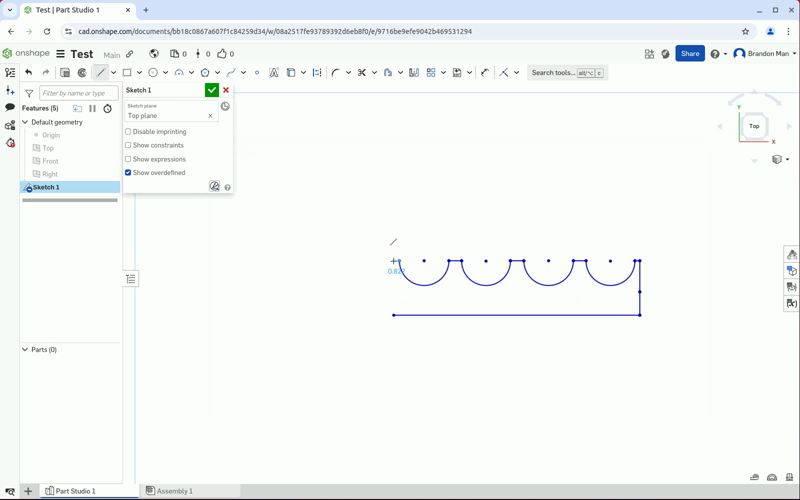
scroll(6)
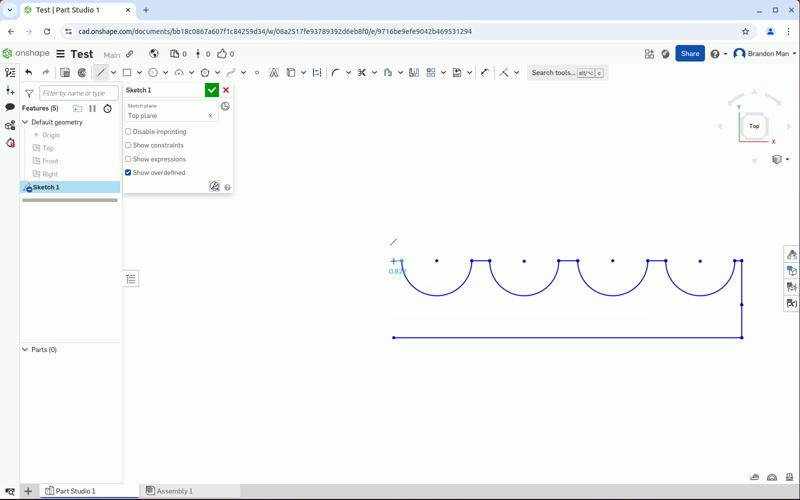
scroll(6)
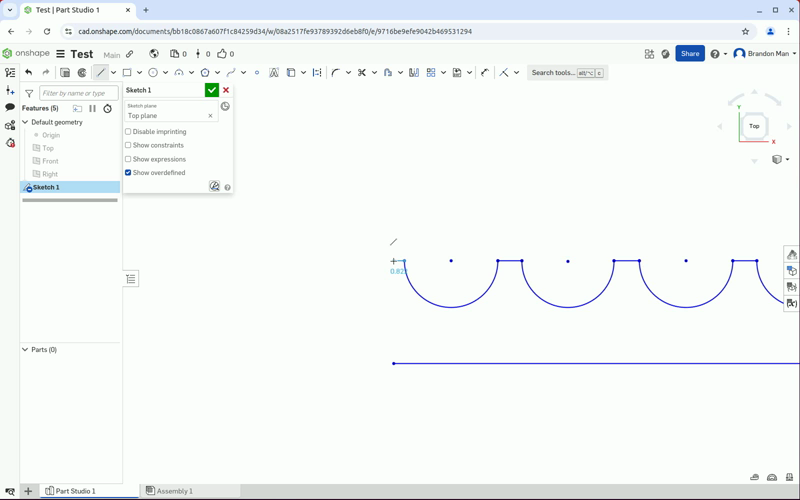
scroll(6)
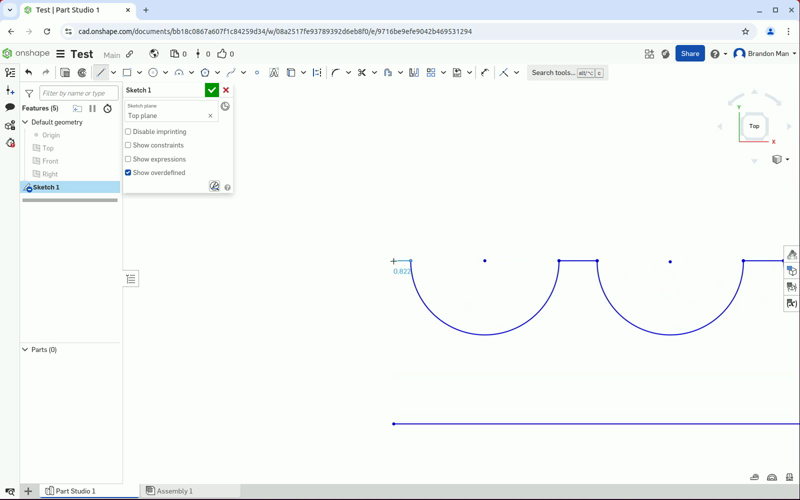
scroll(6)
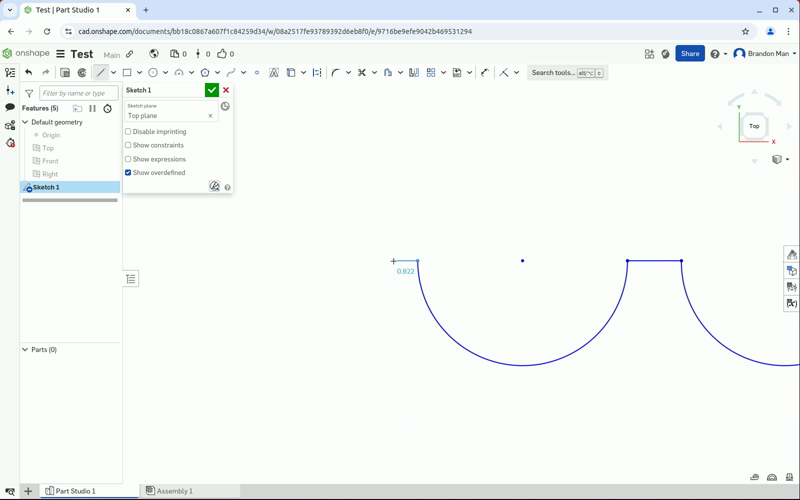
scroll(6)
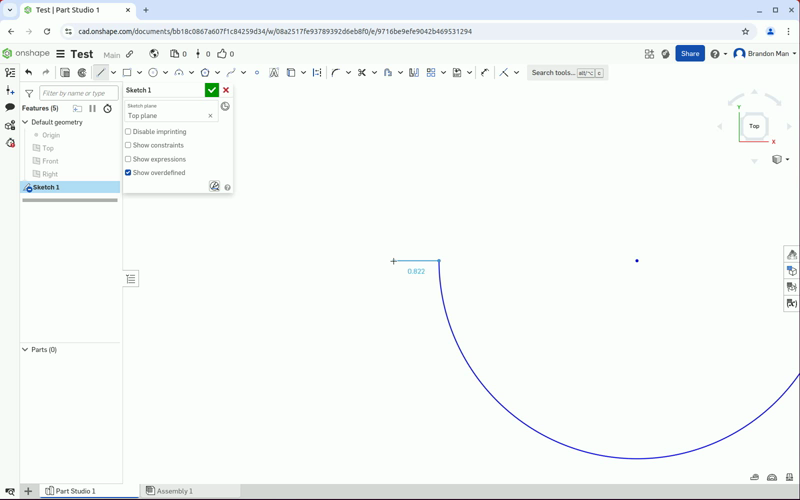
click(393, 260)
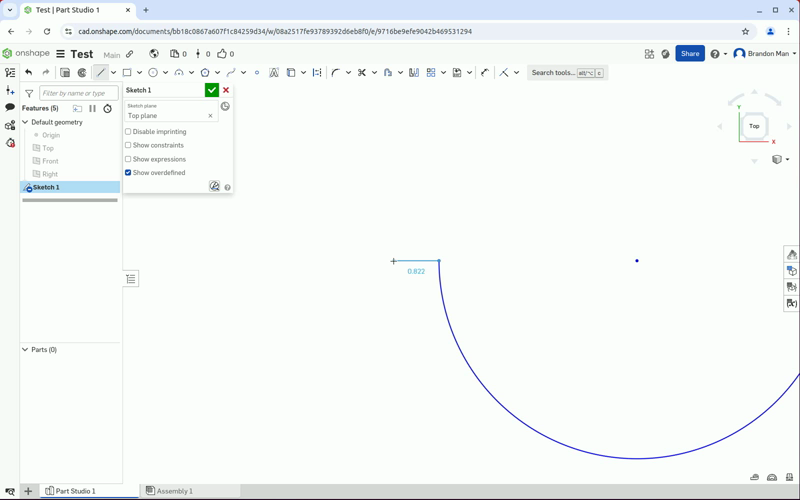
scroll(-6)
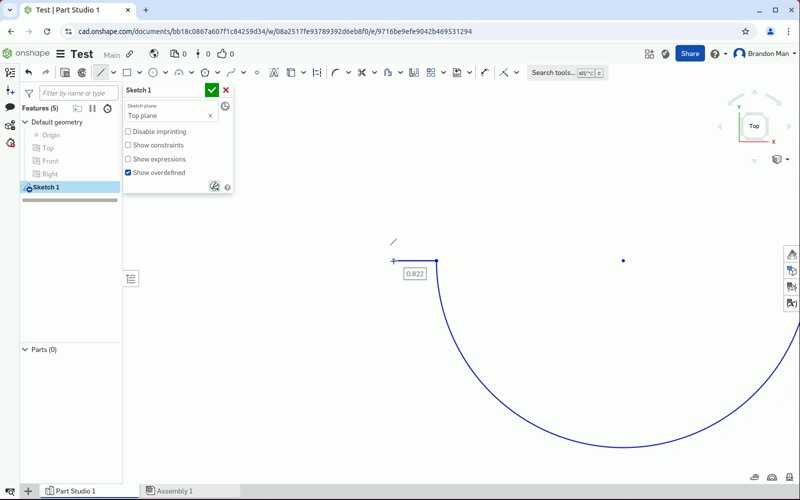
scroll(-6)
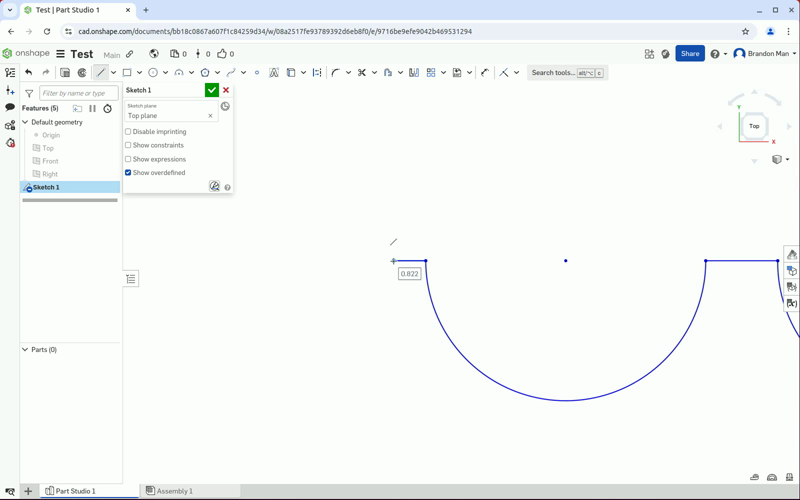
scroll(-6)
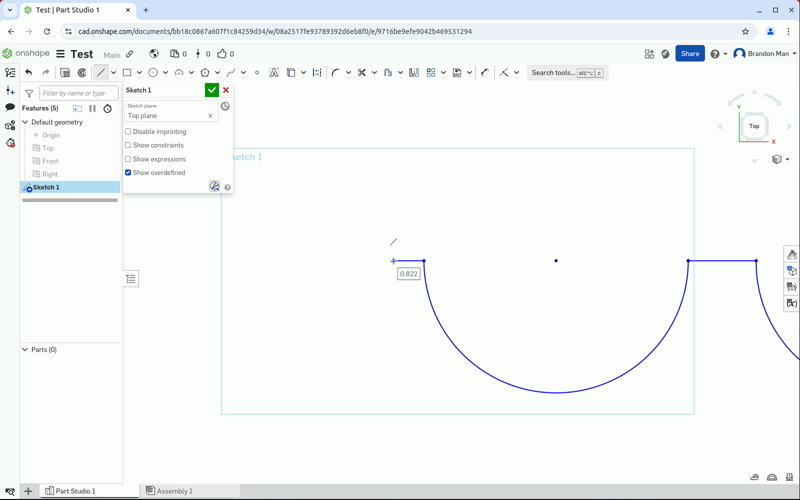
scroll(-6)
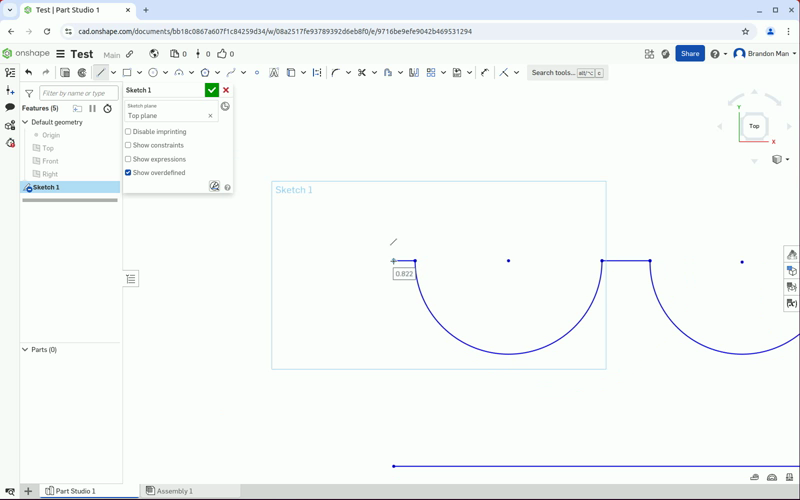
scroll(-6)
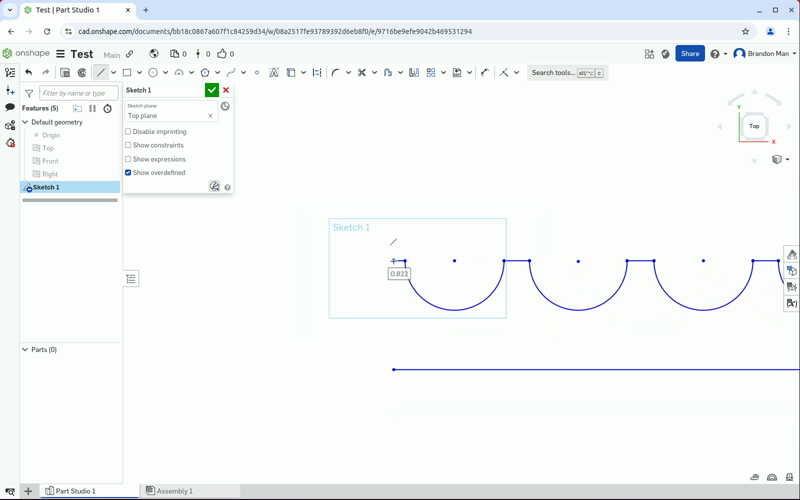
scroll(-6)
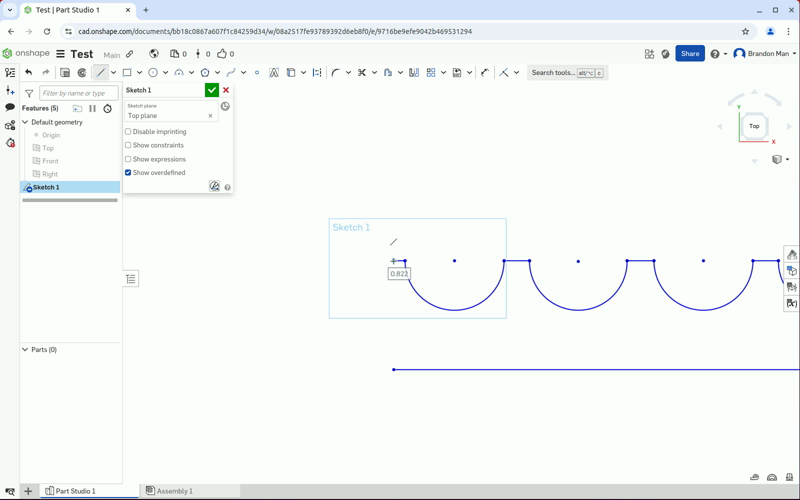
scroll(-6)
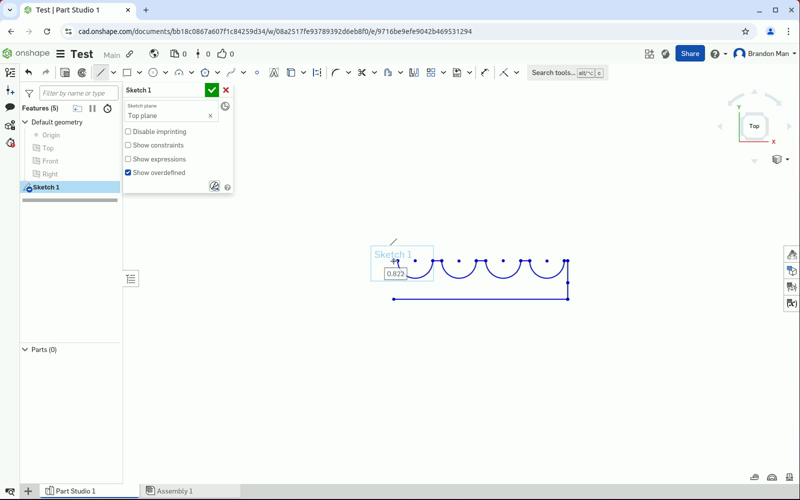
key_up(shift)
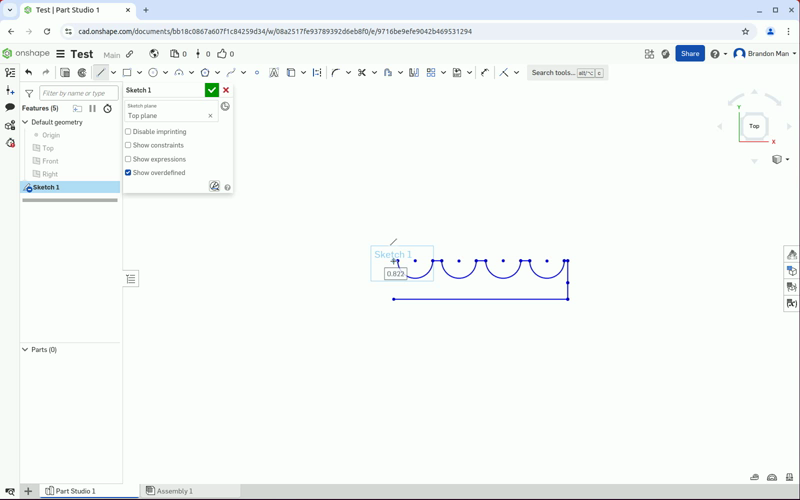
key_down(shift)
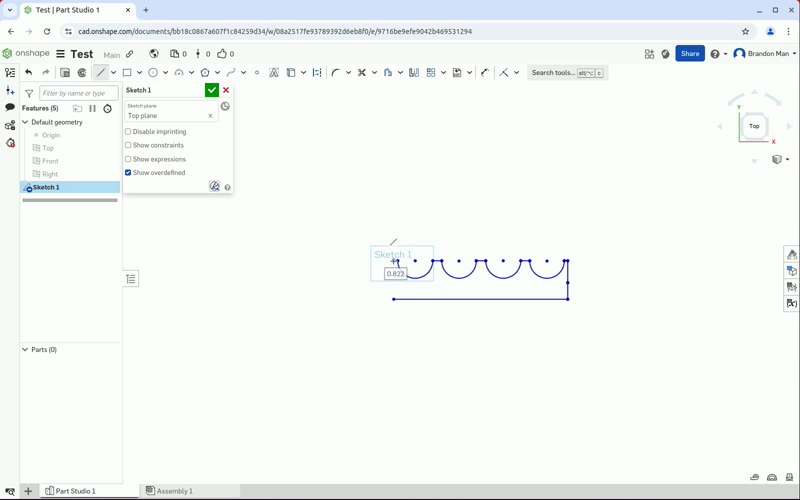
mouse_move(423, 260)
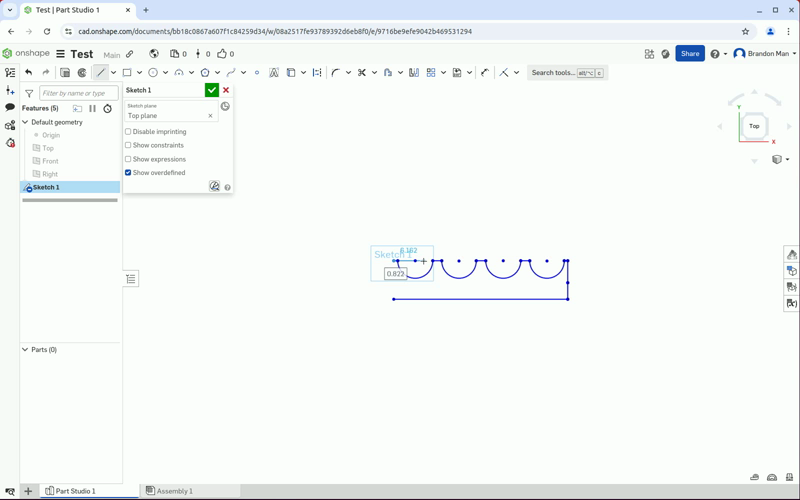
mouse_move(393, 282)
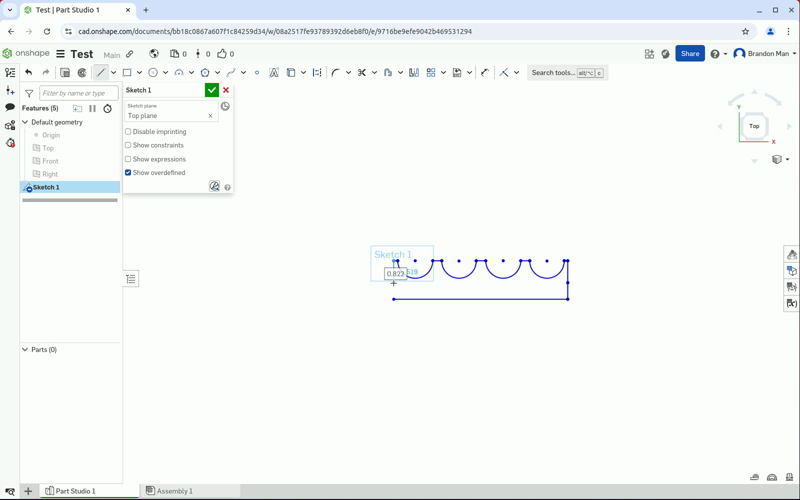
click(393, 282)
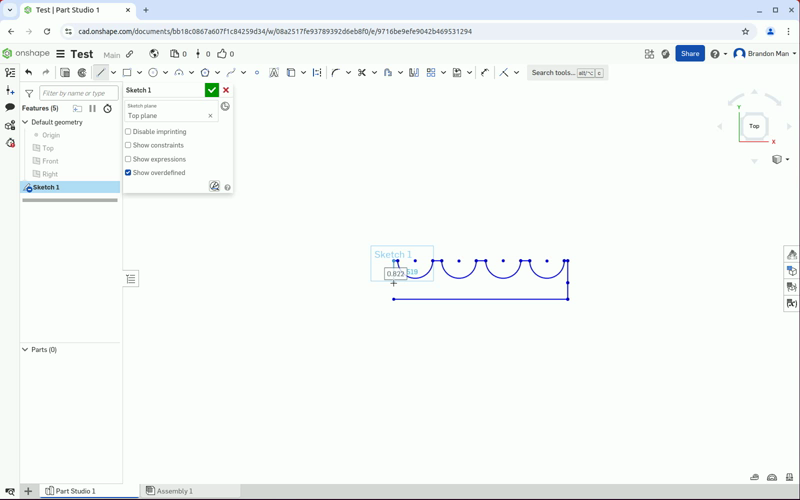
key_up(shift)
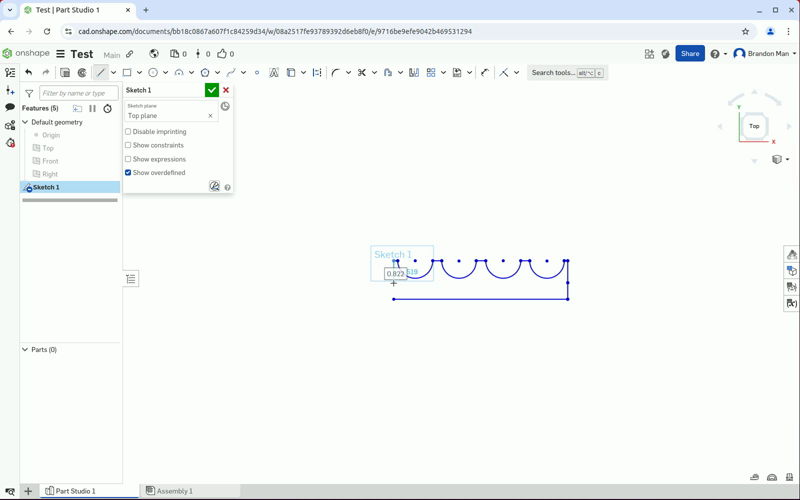
mouse_move(423, 282)
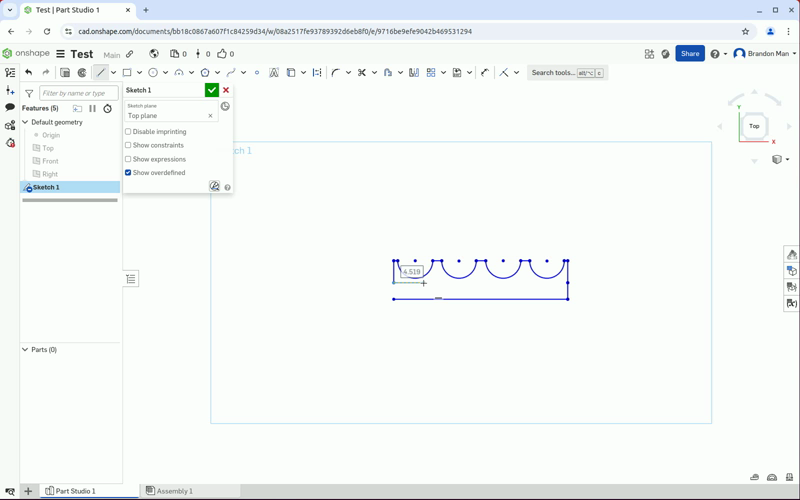
key_down(shift)
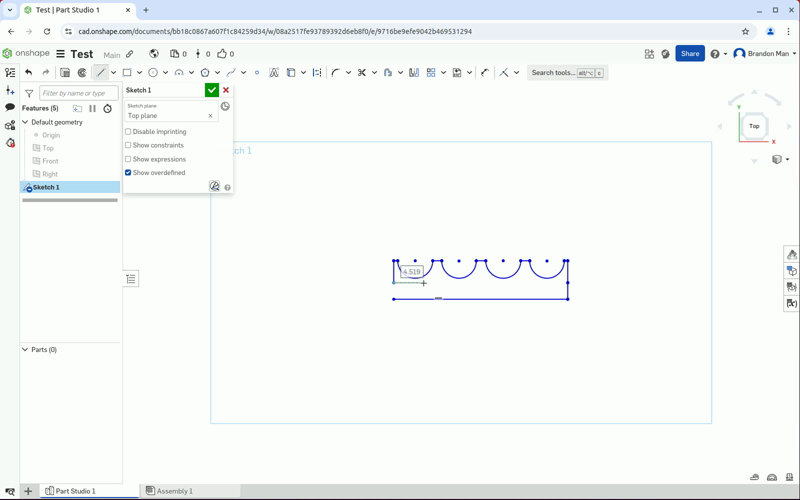
mouse_move(393, 299)
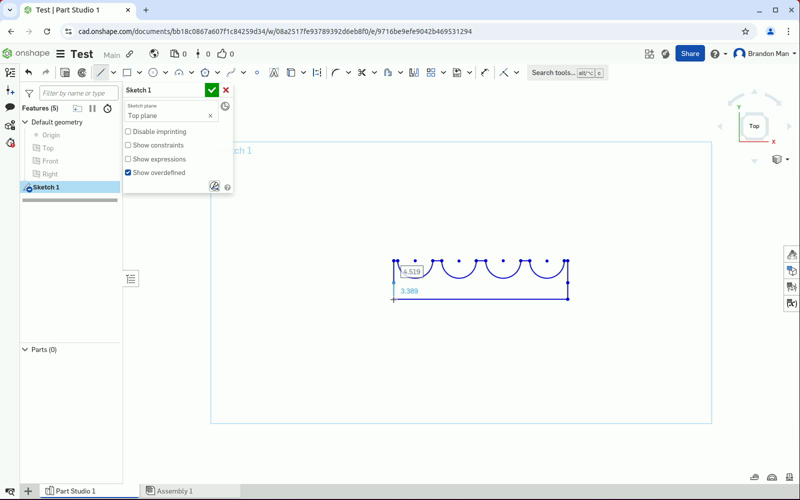
key_up(shift)
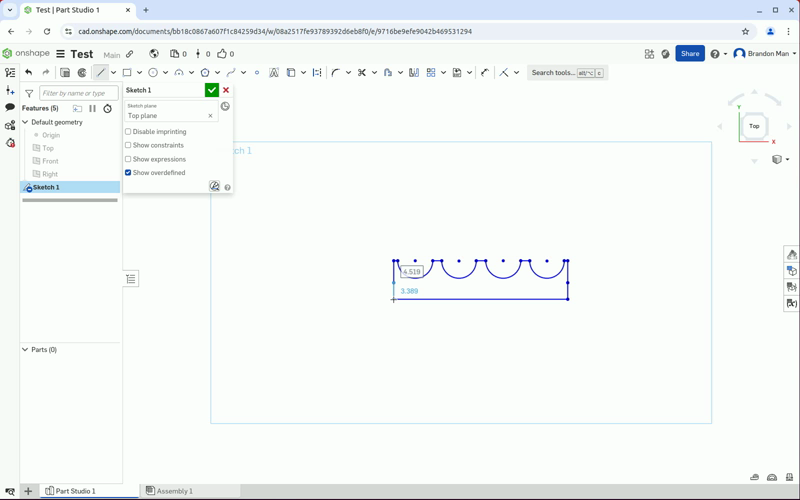
click(393, 299)
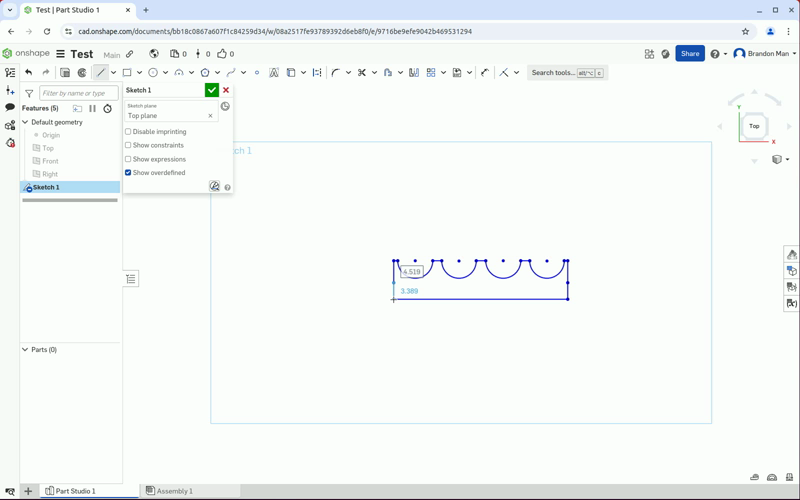
key(esc)
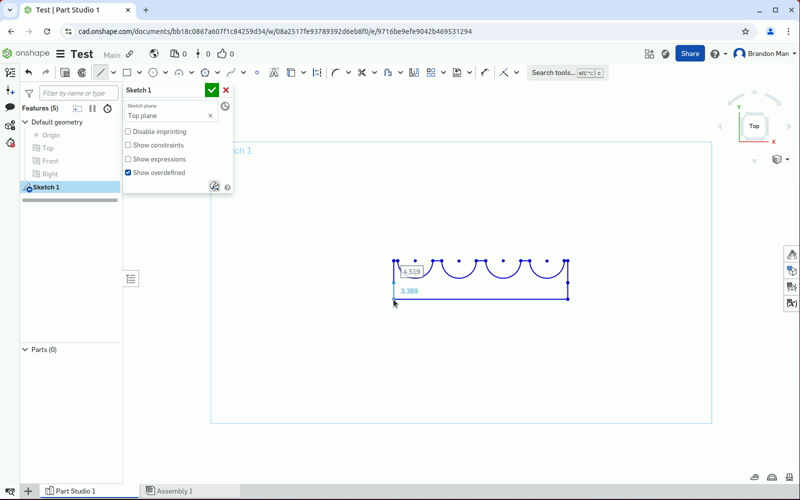
mouse_move(546, 265)
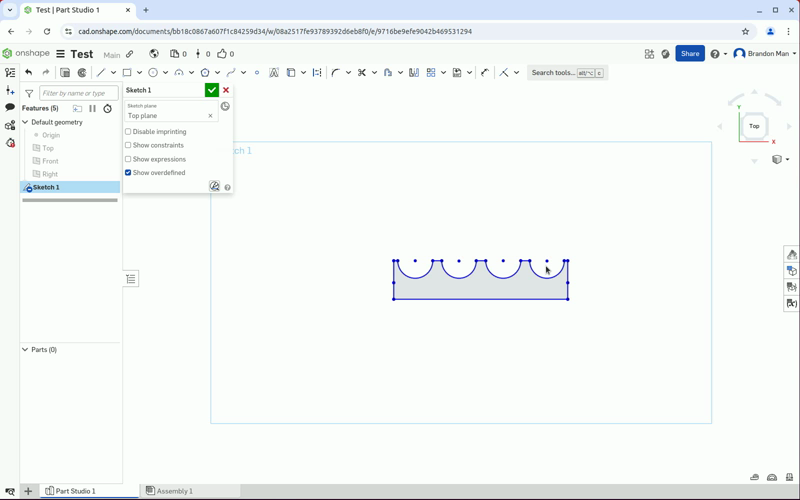
scroll(6)
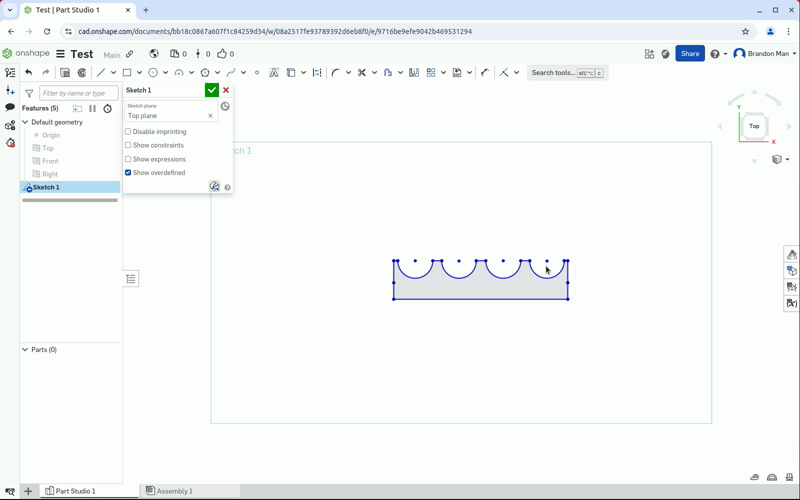
scroll(6)
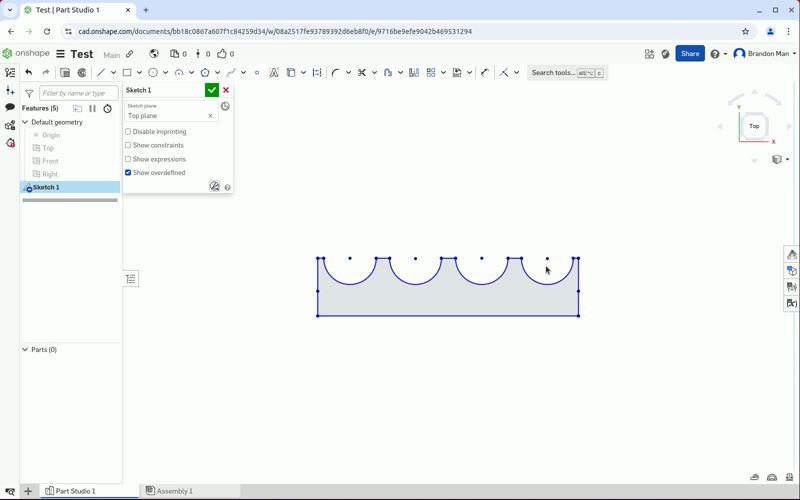
scroll(6)
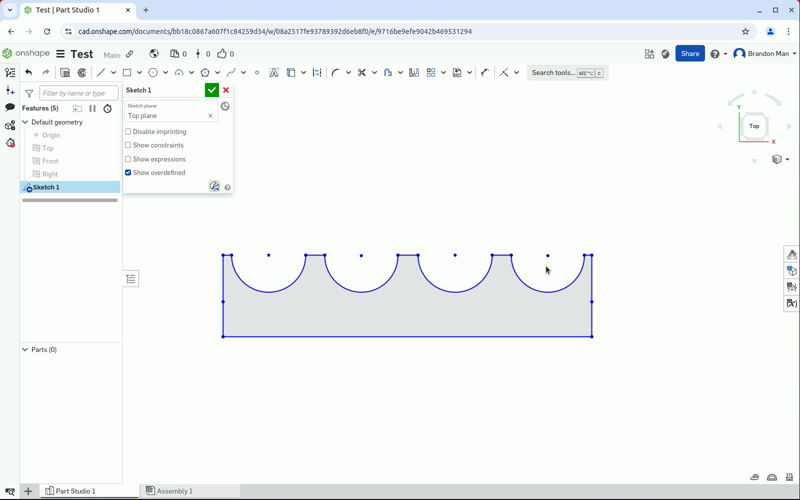
scroll(6)
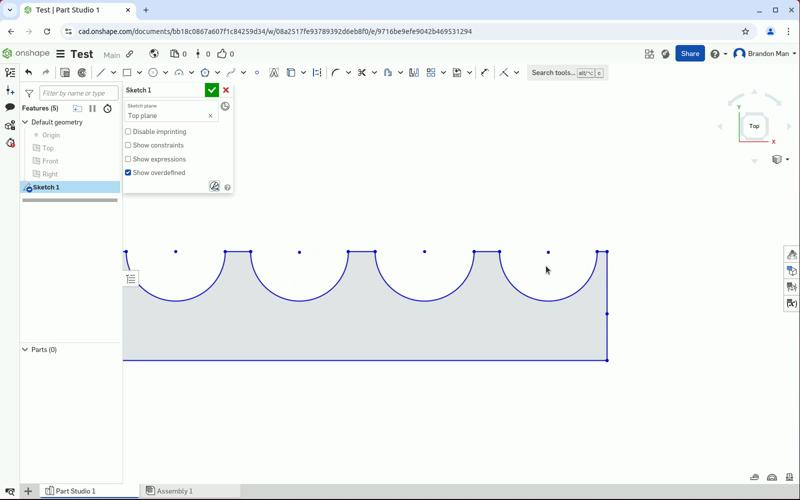
scroll(6)
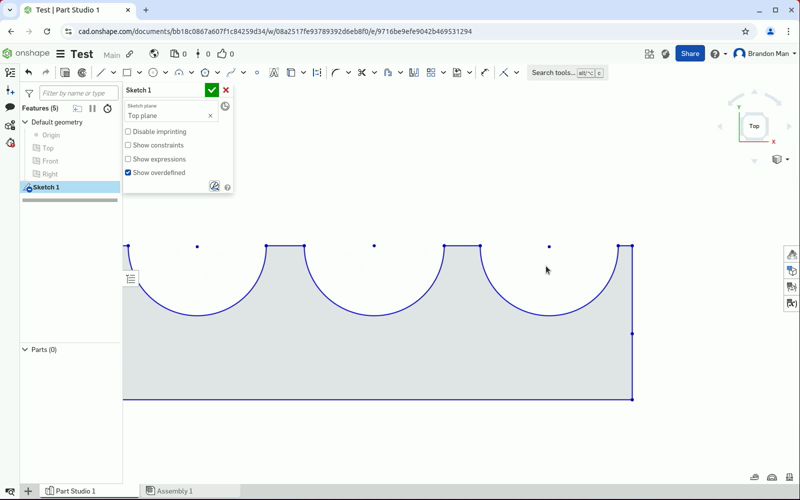
scroll(6)
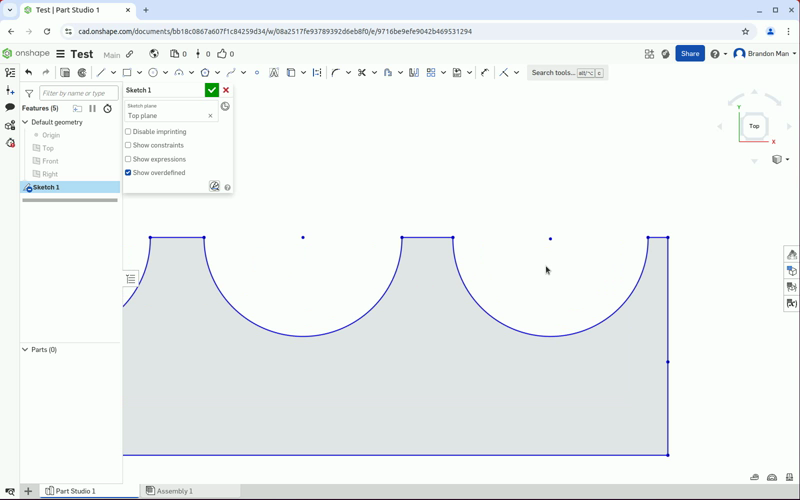
scroll(6)
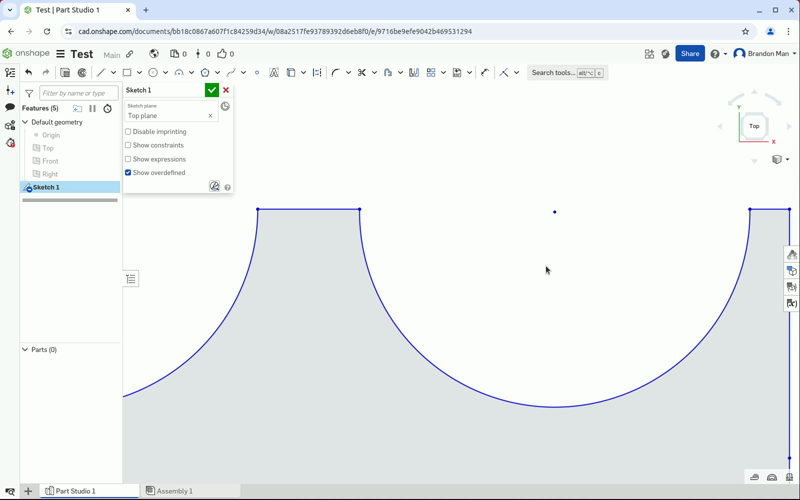
click(546, 265)
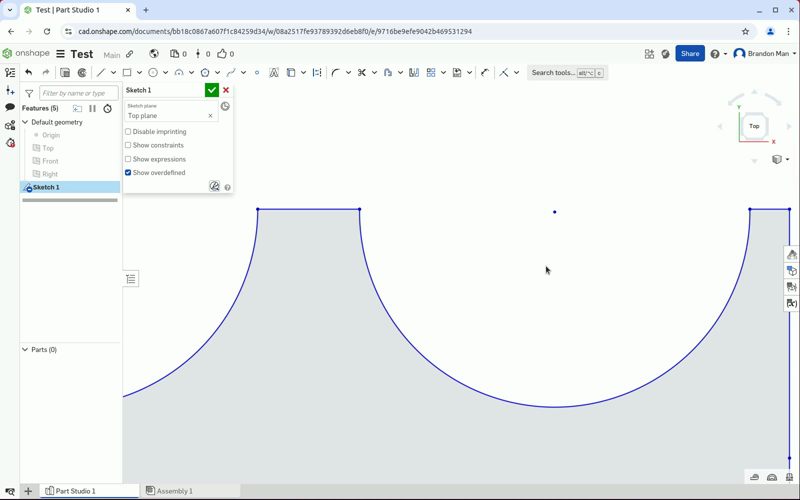
scroll(-6)
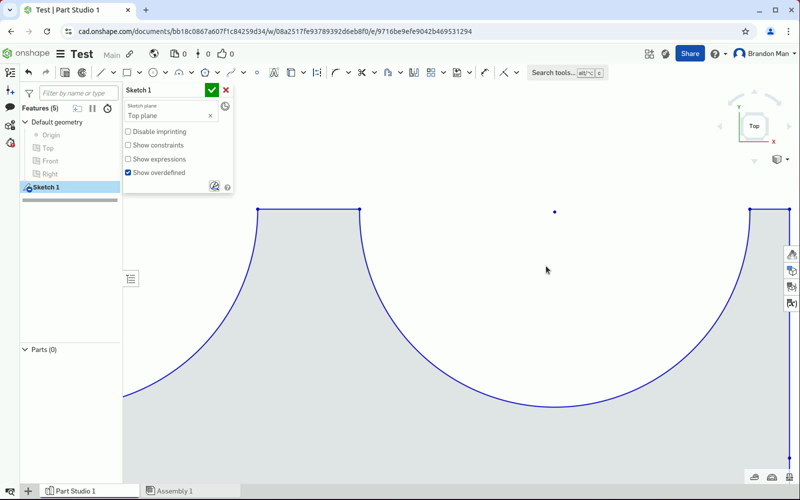
scroll(-6)
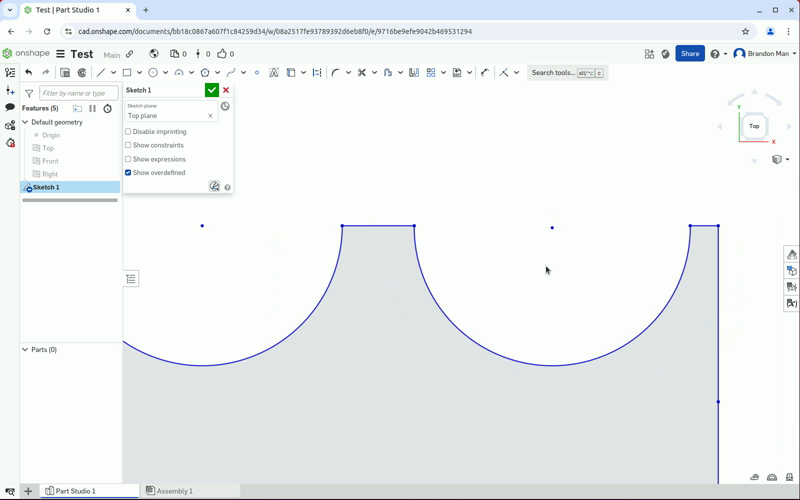
scroll(-6)
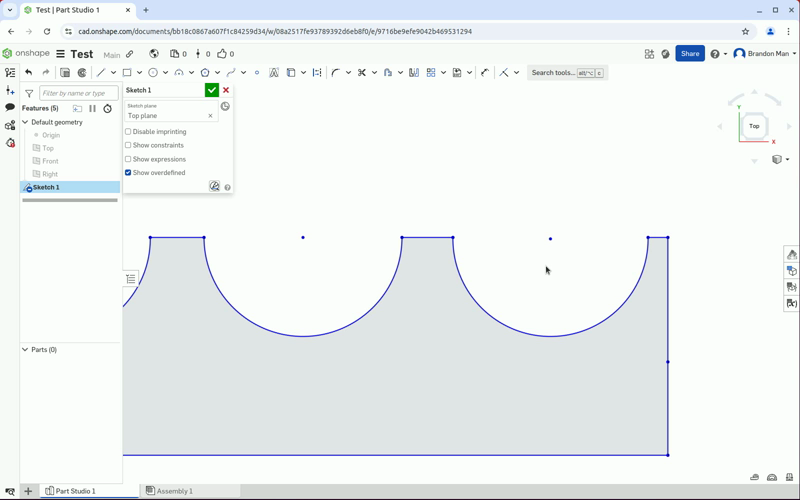
scroll(-6)
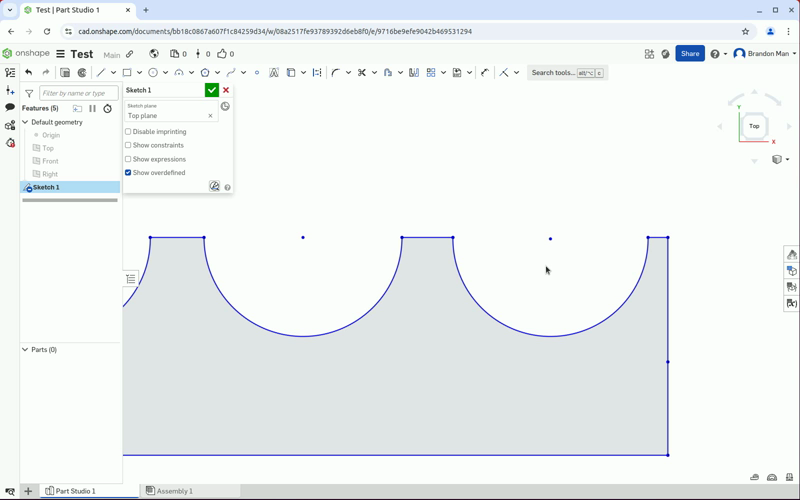
scroll(-6)
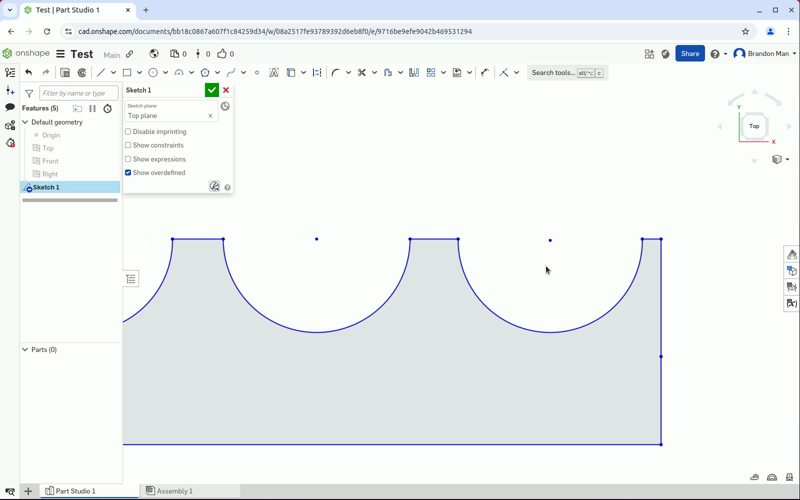
scroll(-6)
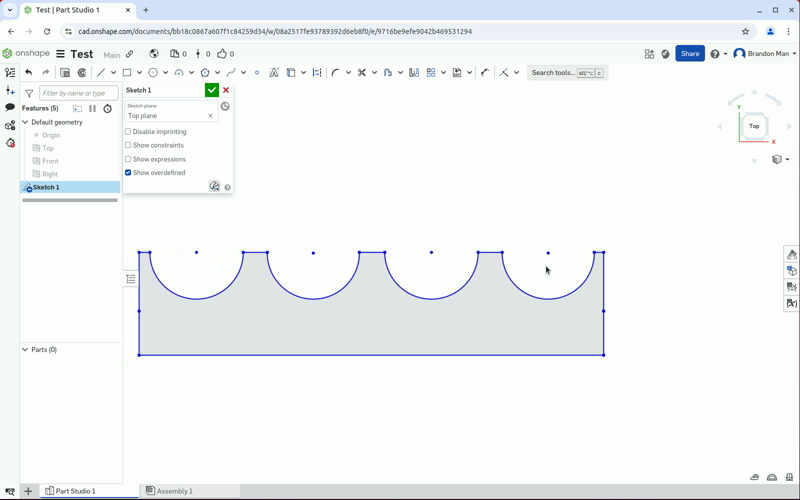
scroll(-6)
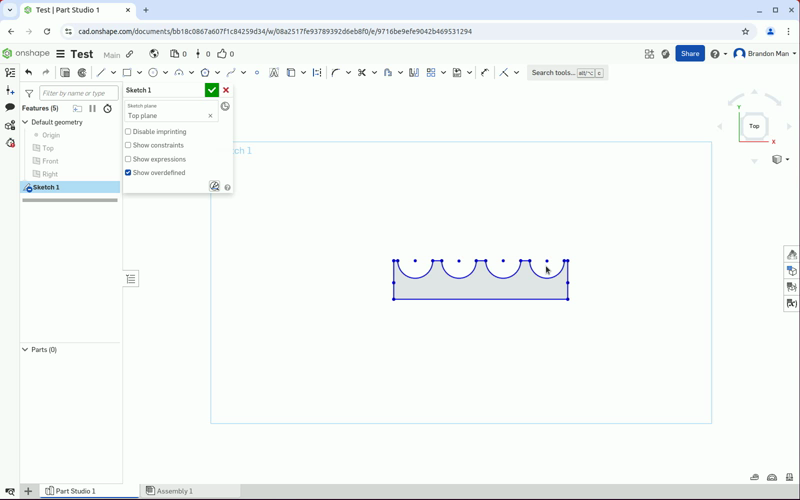
mouse_move(73, 352)
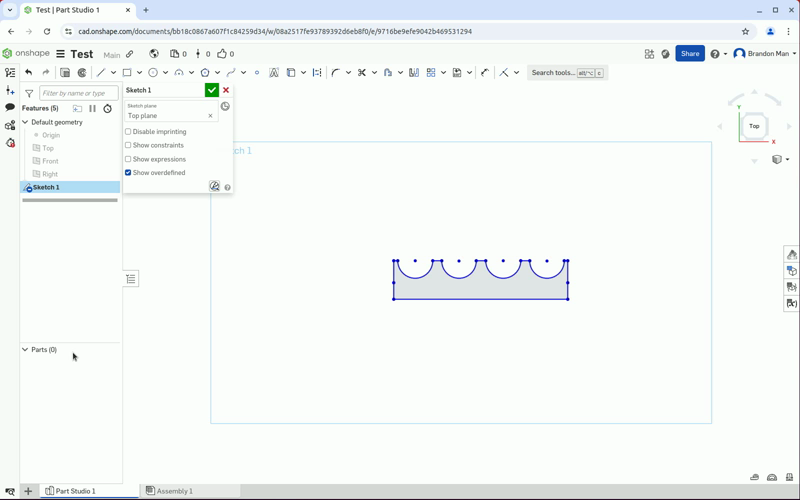
key(shift+y)
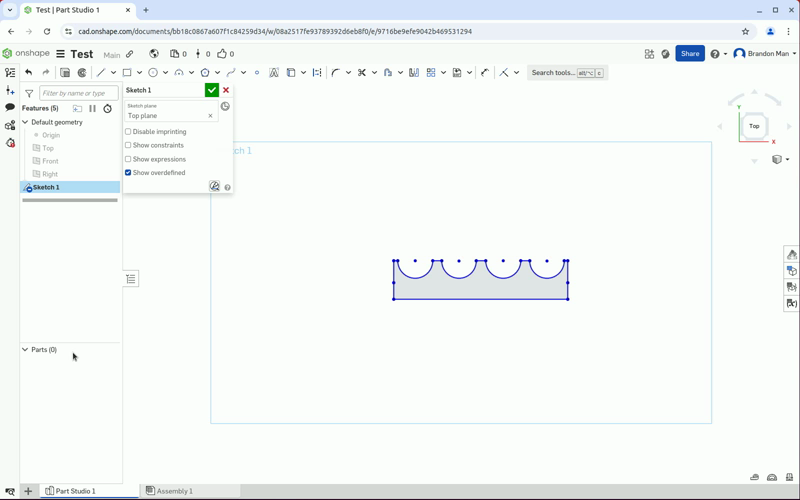
key(shift+e)
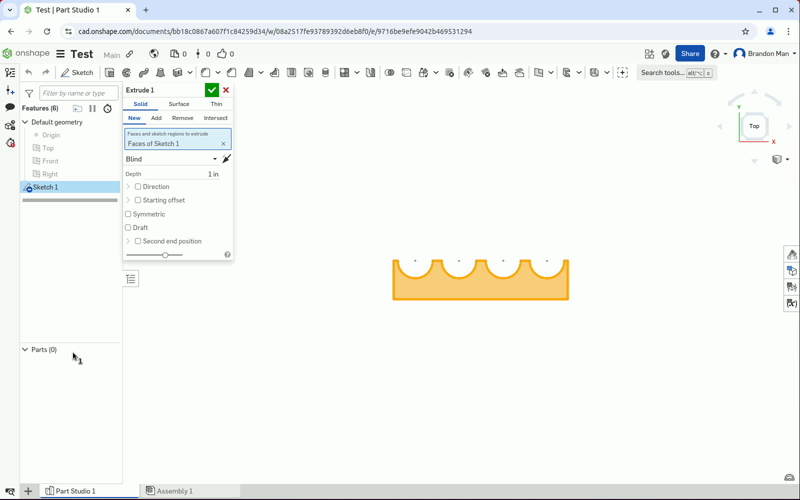
mouse_move(143, 106)
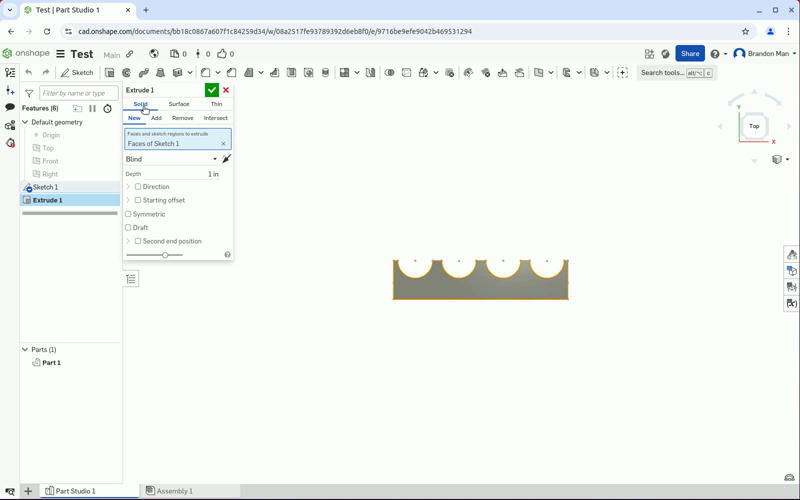
click(143, 106)
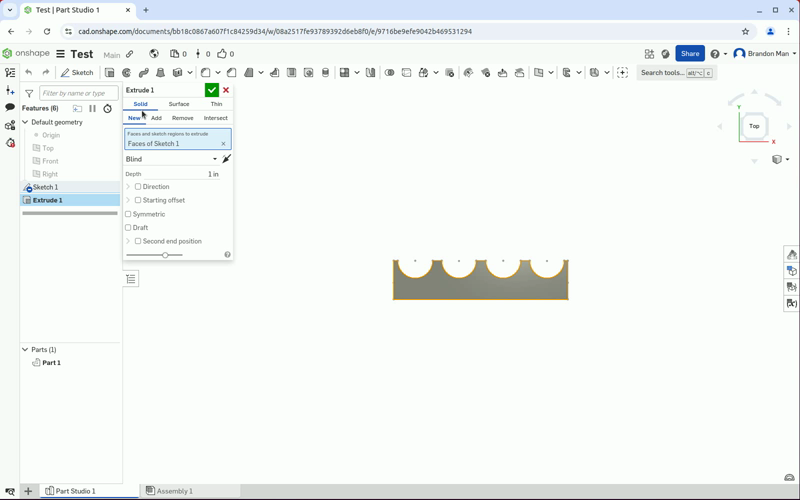
mouse_move(137, 120)
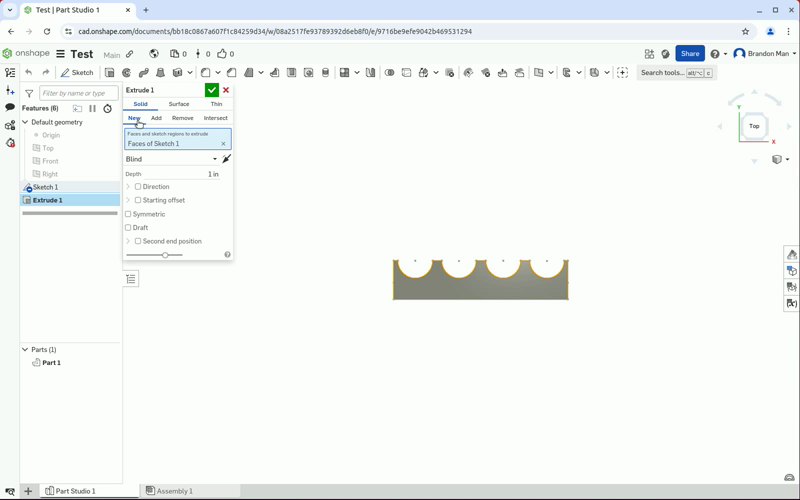
click(137, 120)
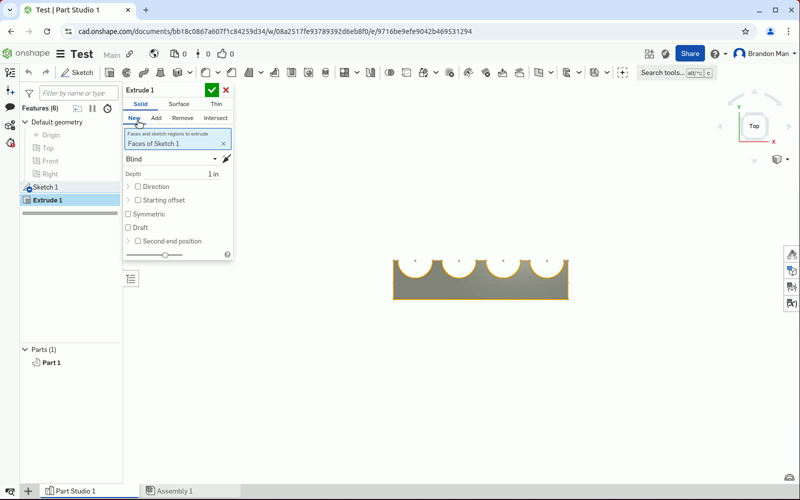
key(tab, 4)
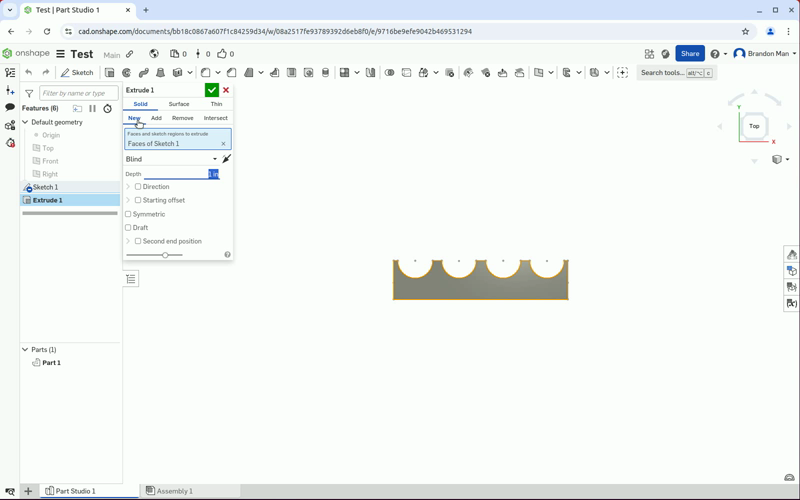
text(1.204)
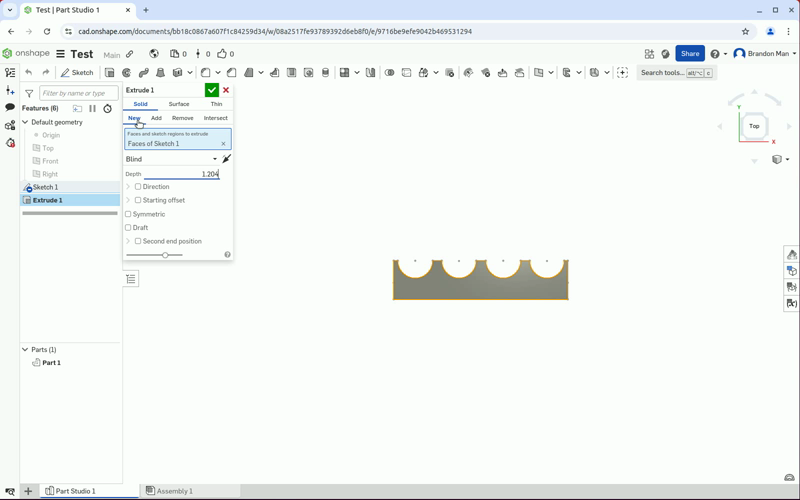
key(enter)
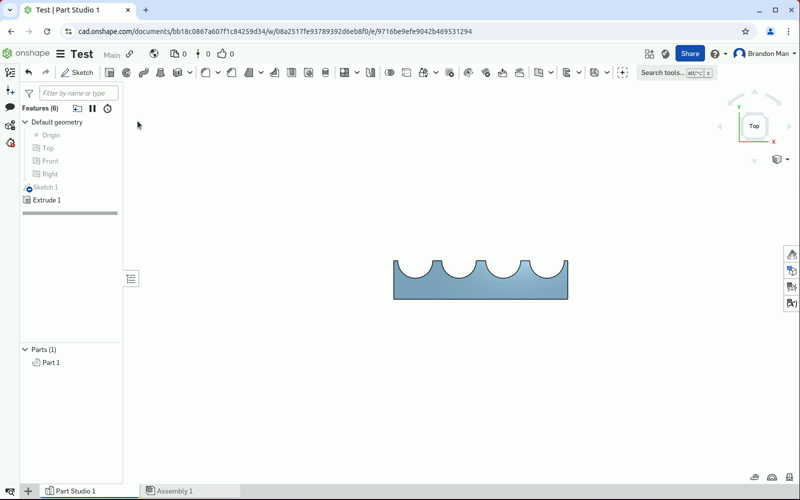
key(shift+h)
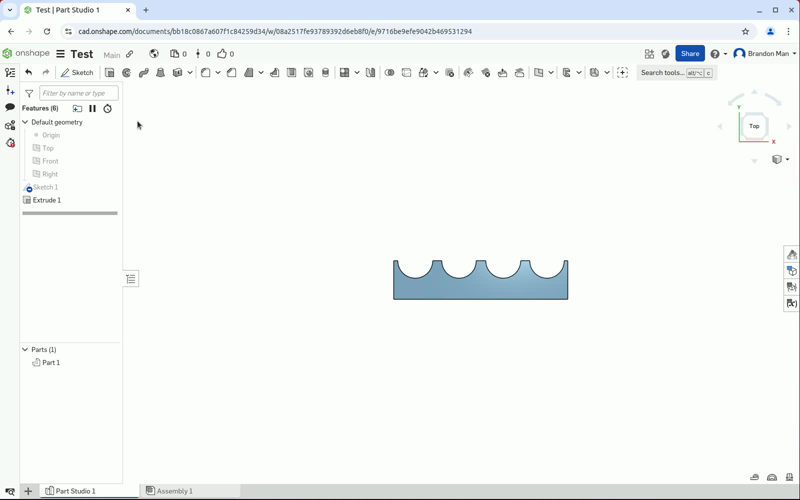
key(shift+h)
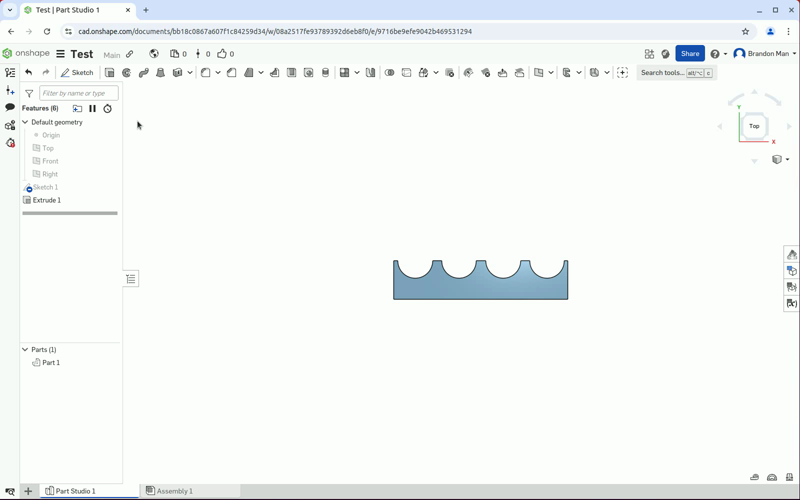
mouse_move(73, 189)
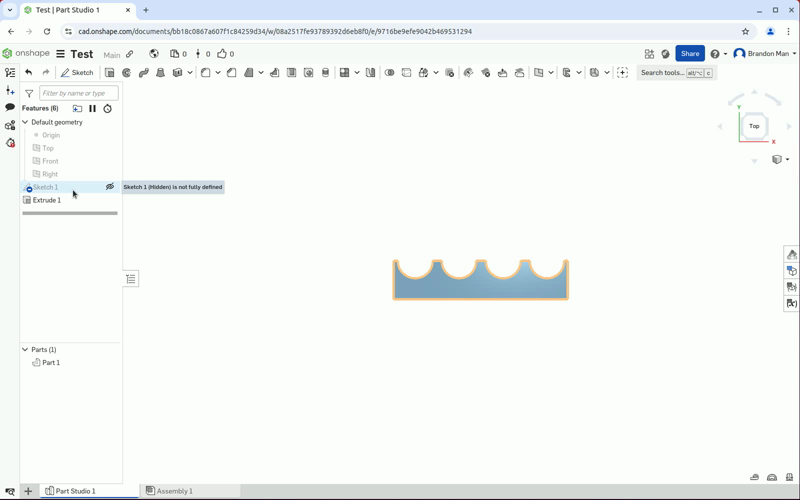
click(73, 189)
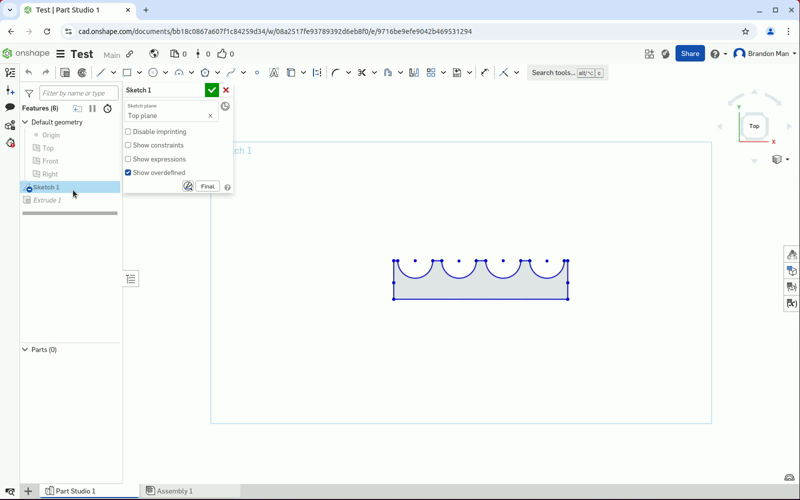
mouse_move(229, 92)
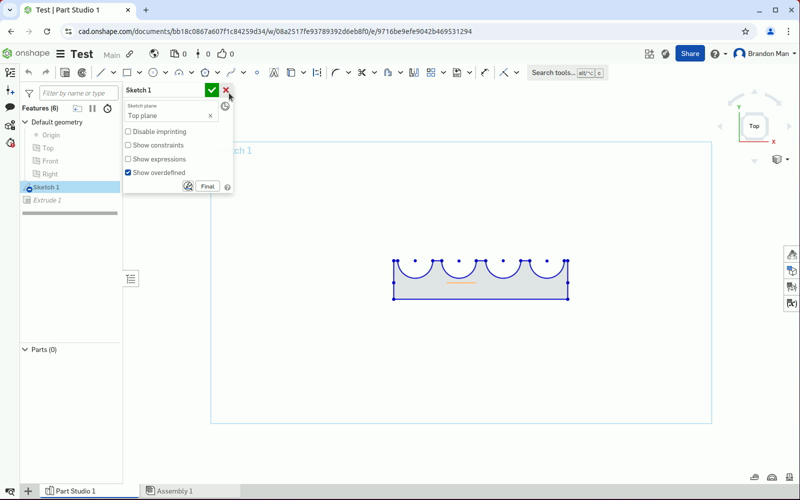
click(229, 92)
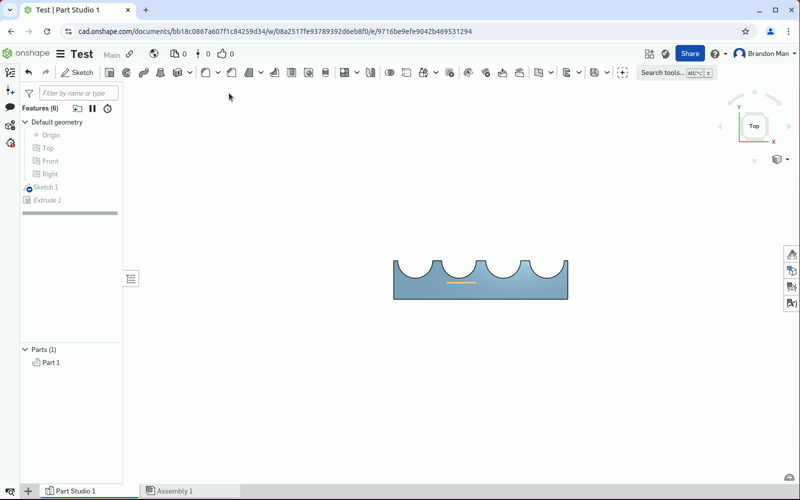
mouse_move(541, 75)
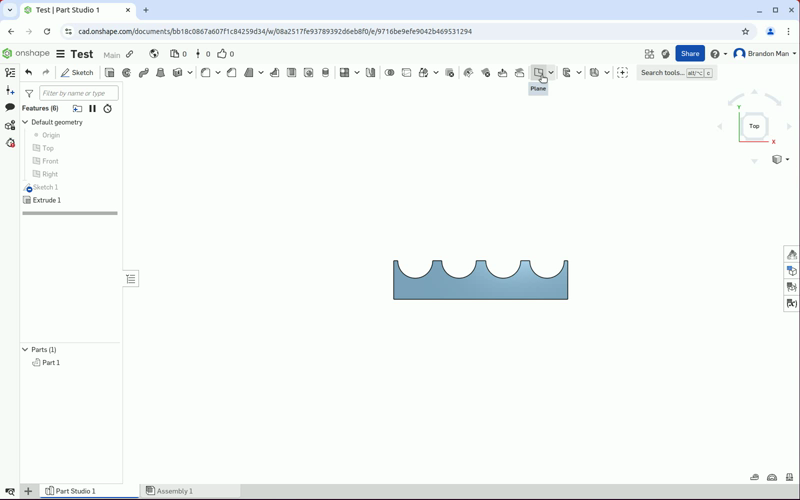
click(541, 75)
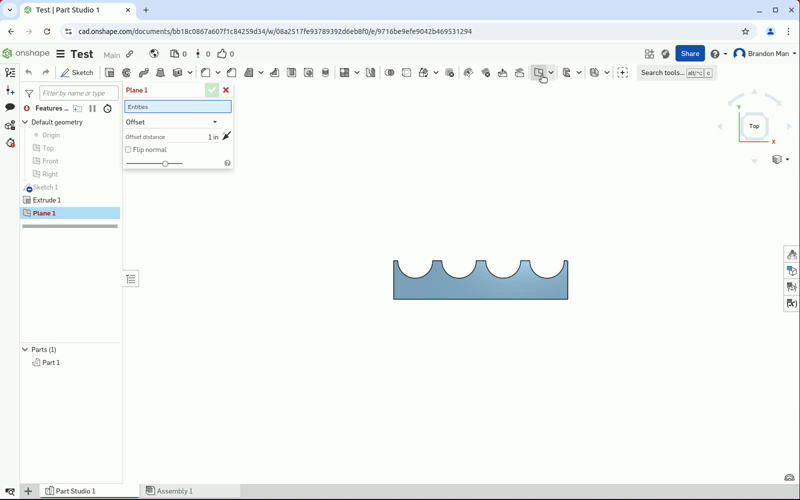
mouse_move(73, 150)
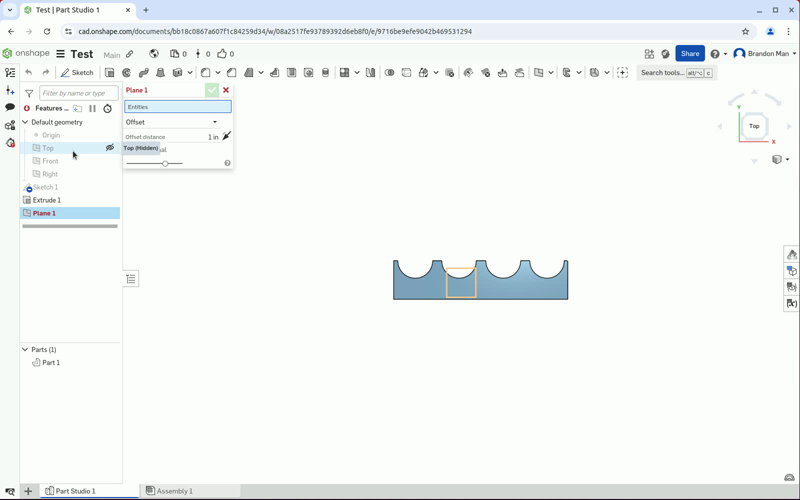
click(73, 150)
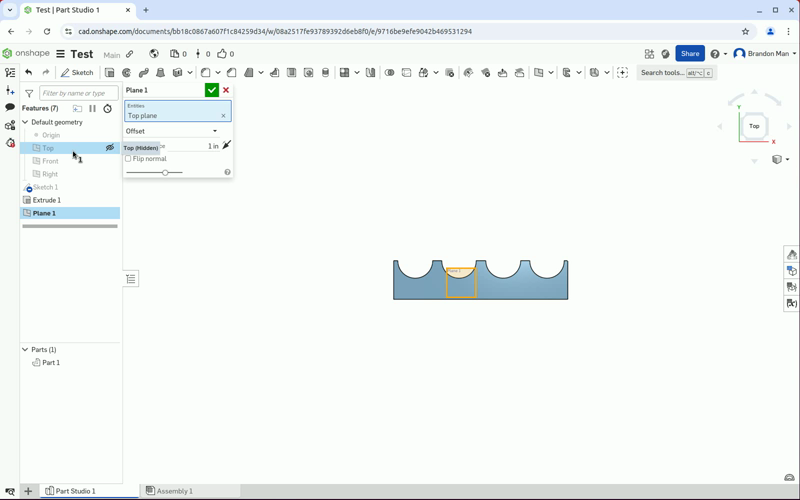
key(tab, 2)
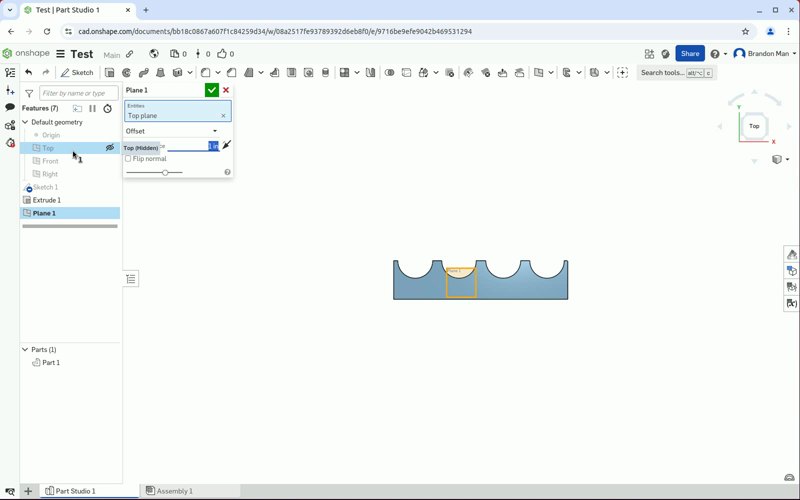
text(1.202)
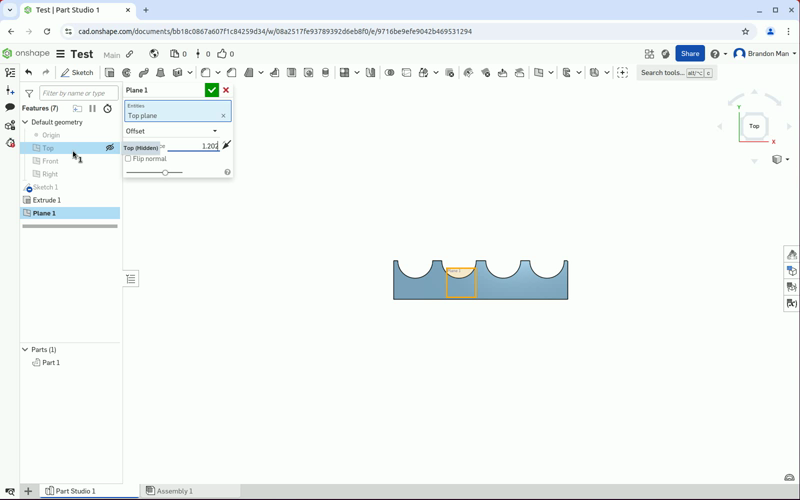
key(enter, 2)
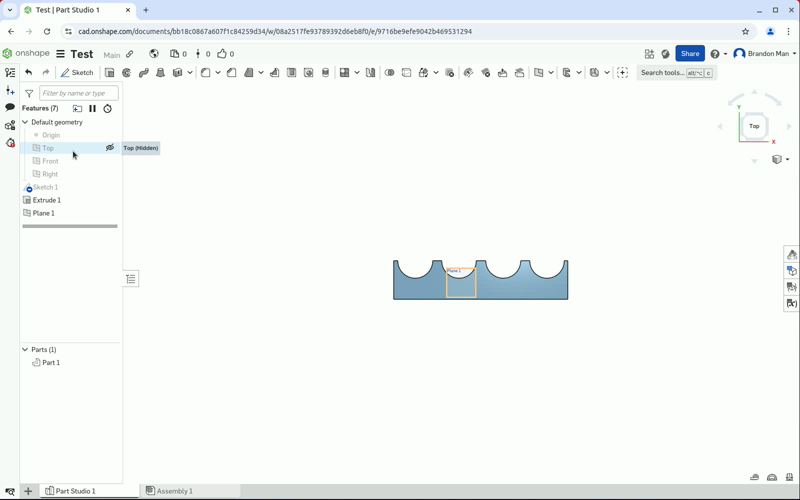
key(shift+s)
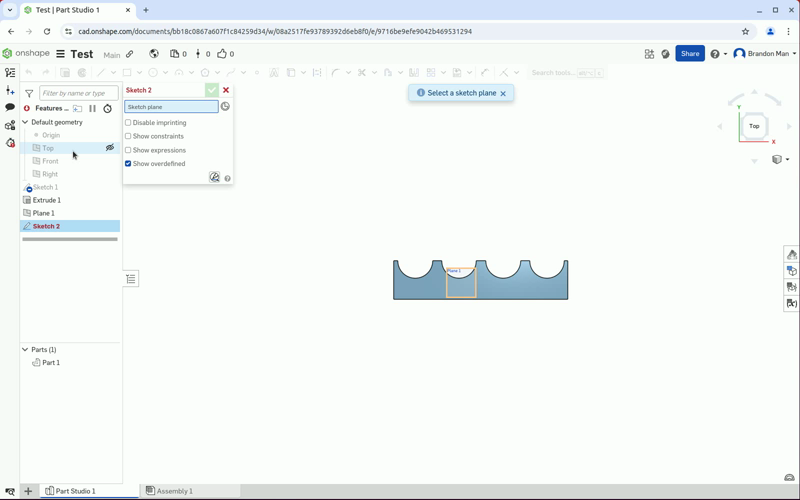
mouse_move(73, 215)
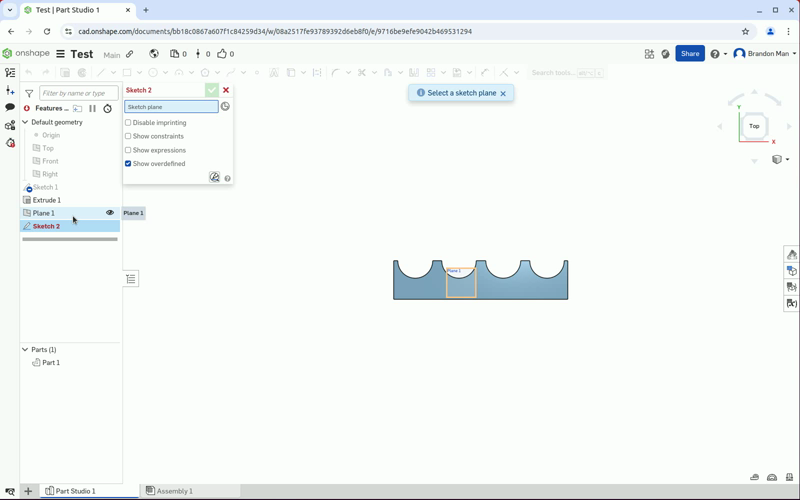
click(73, 215)
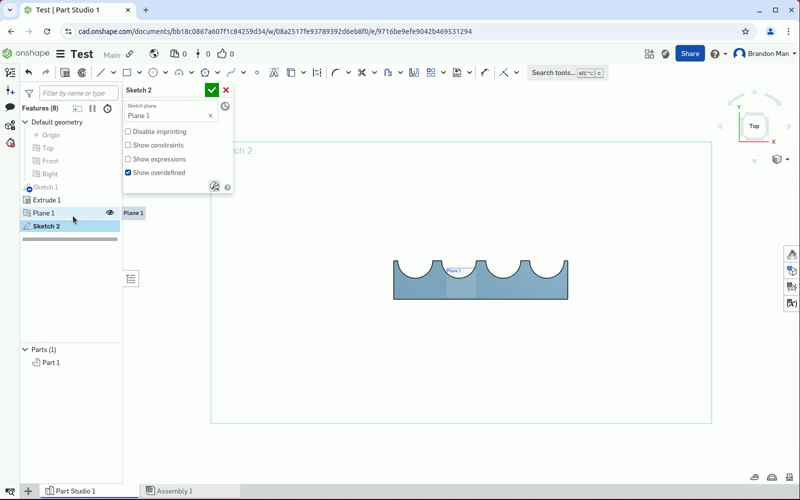
mouse_move(73, 352)
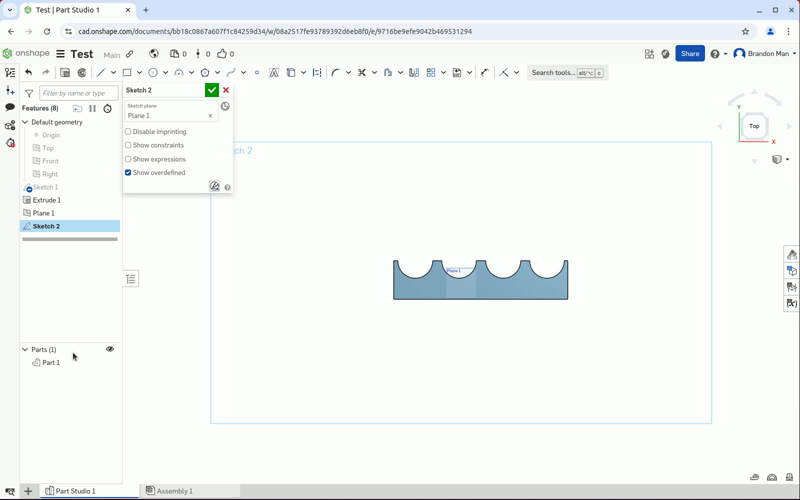
key(y)
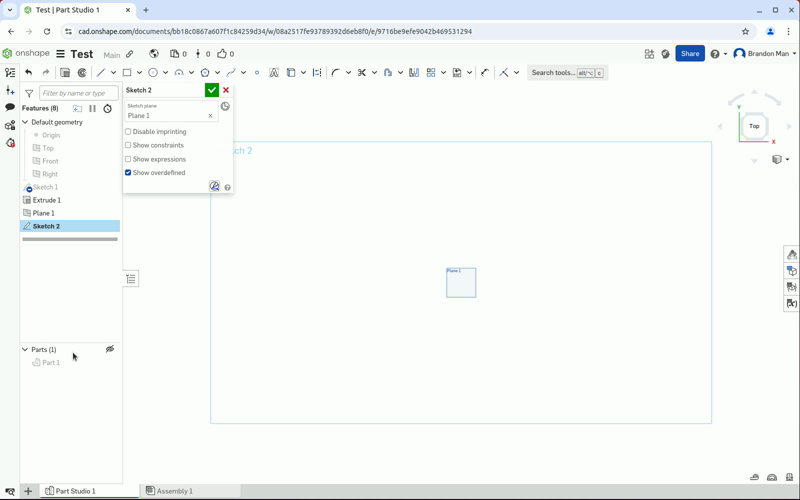
key(l)
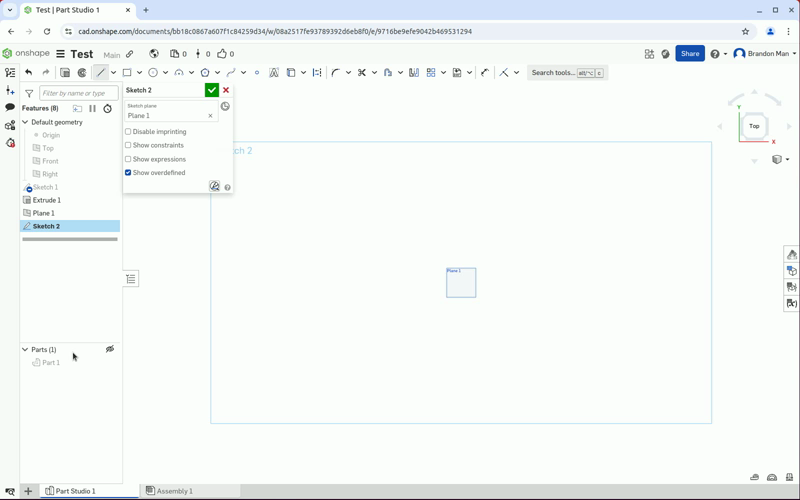
key_down(shift)
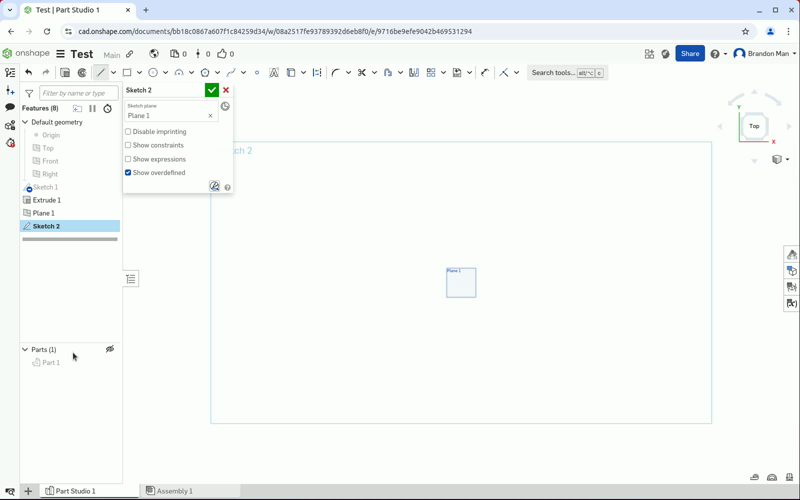
mouse_move(393, 299)
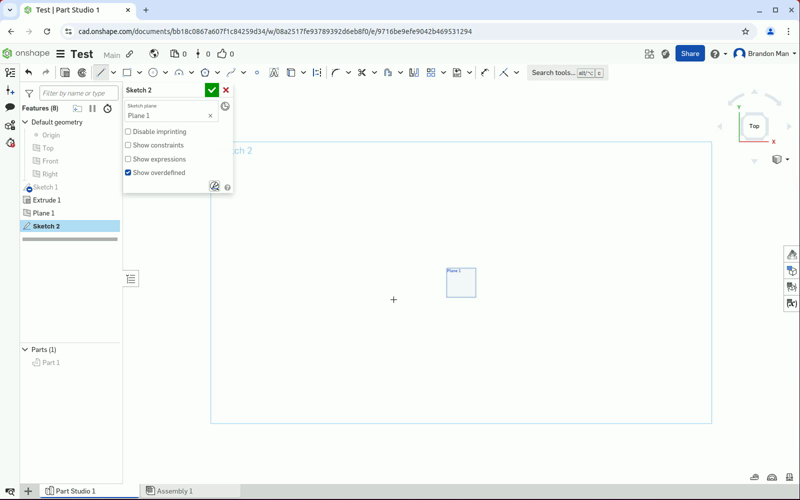
click(393, 299)
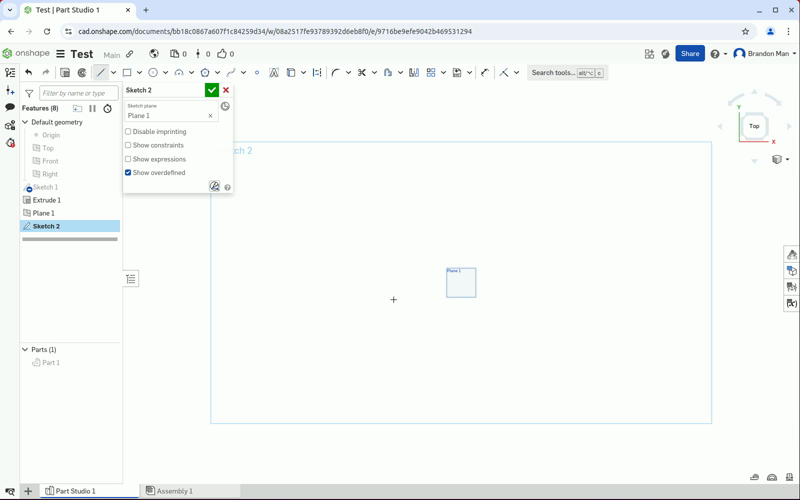
key_up(shift)
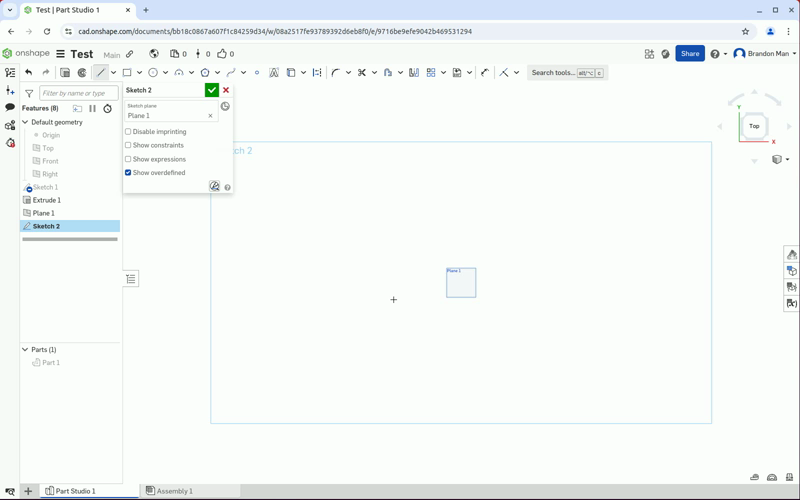
key_down(shift)
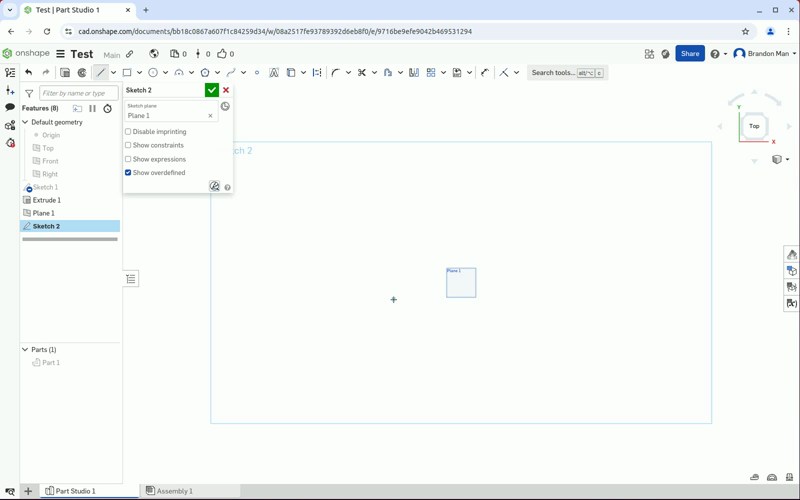
mouse_move(567, 299)
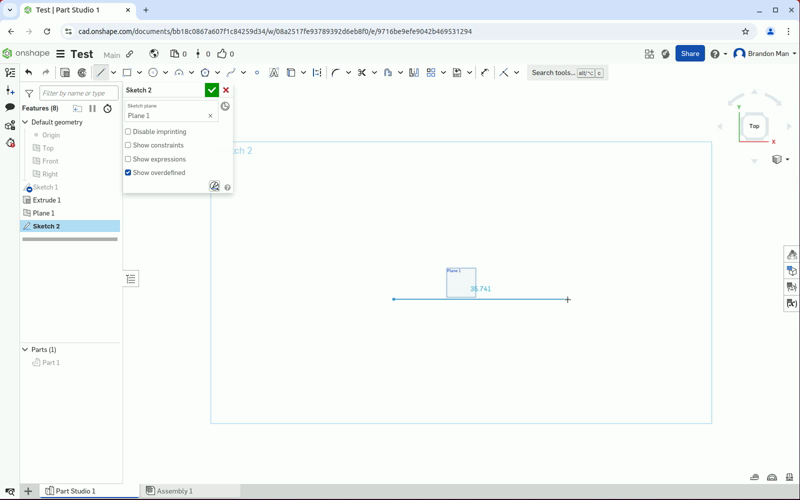
click(567, 299)
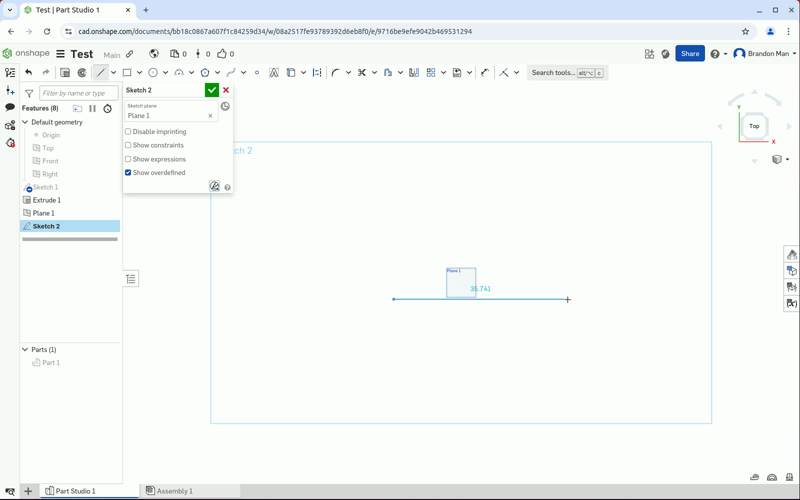
key_up(shift)
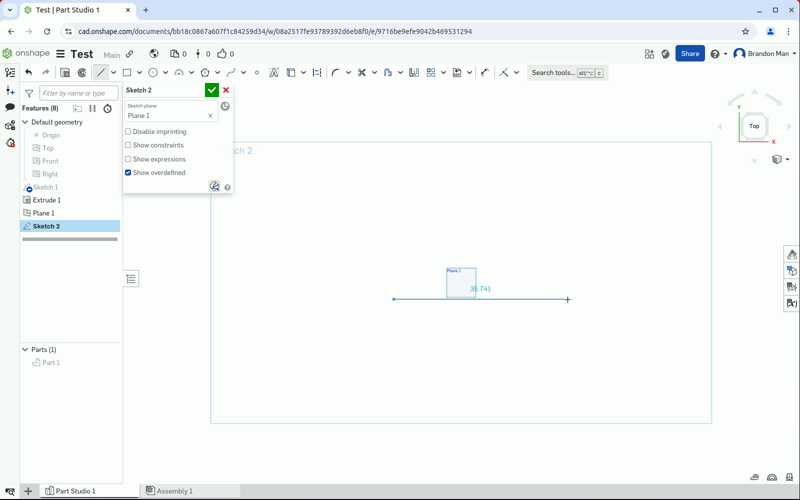
key_down(shift)
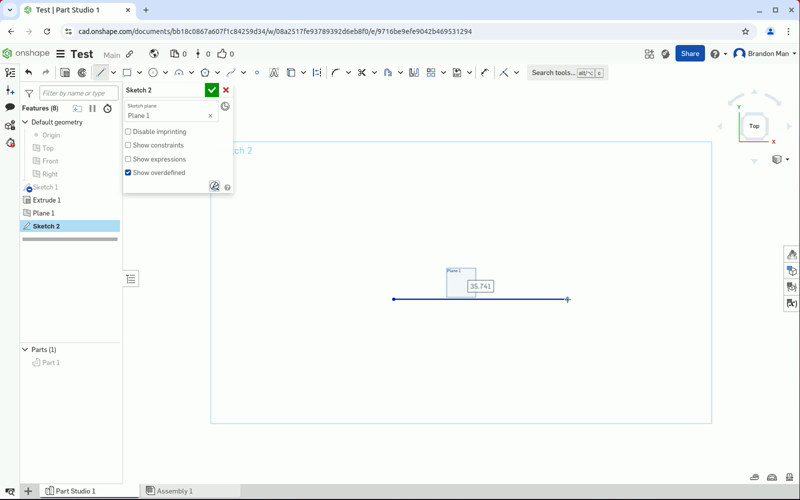
mouse_move(589, 299)
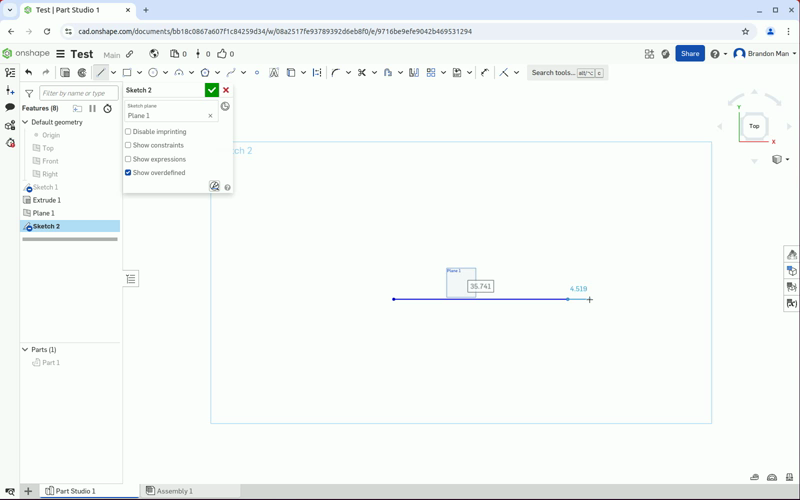
mouse_move(567, 297)
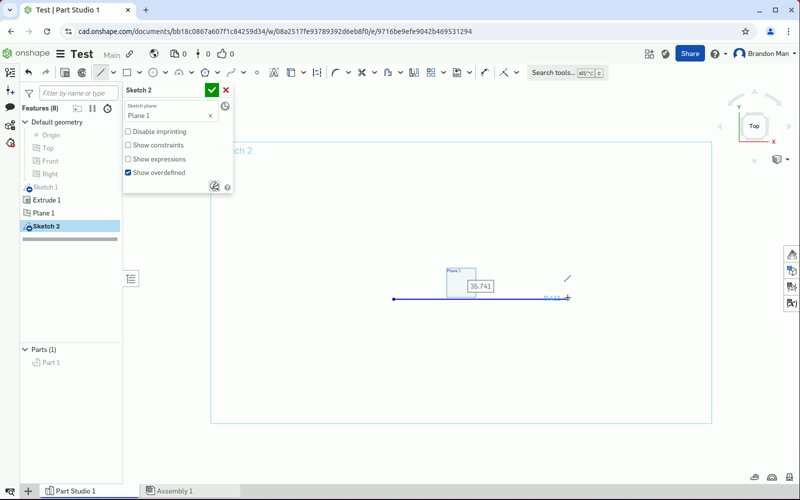
scroll(6)
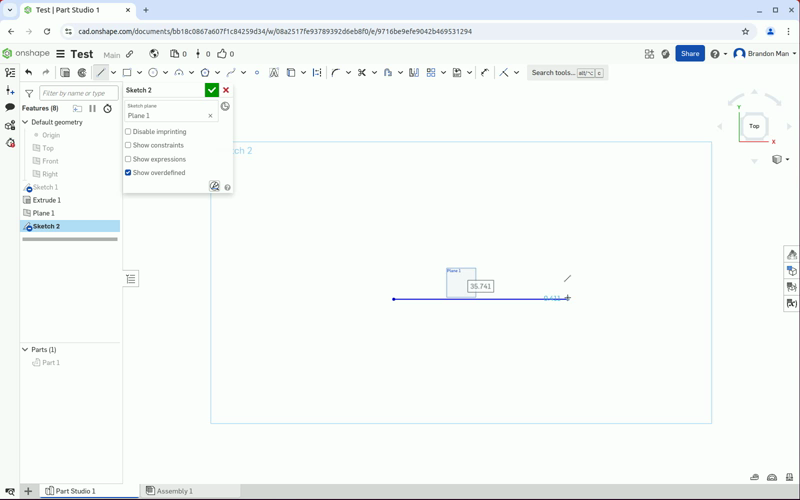
scroll(6)
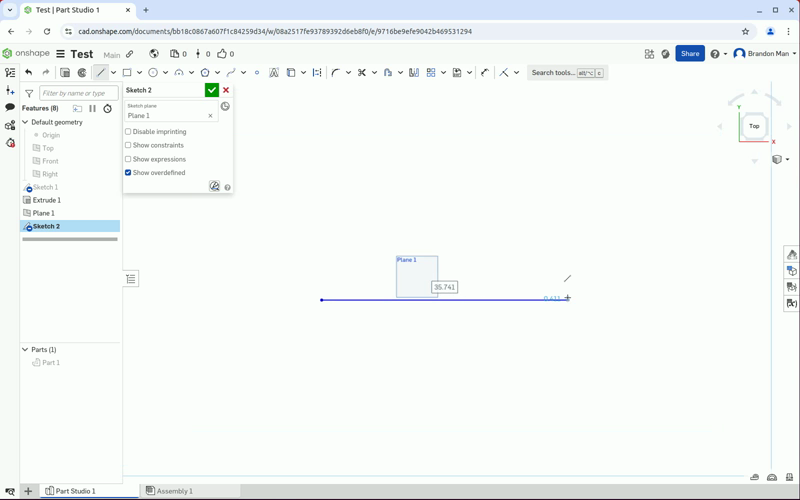
scroll(6)
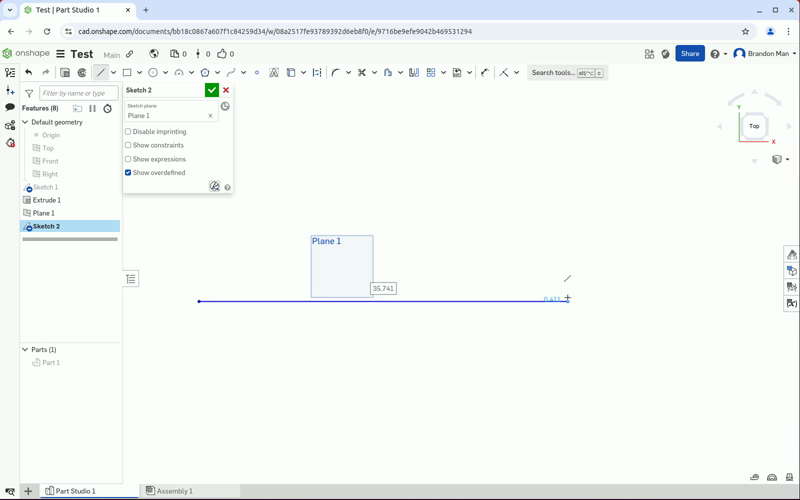
scroll(6)
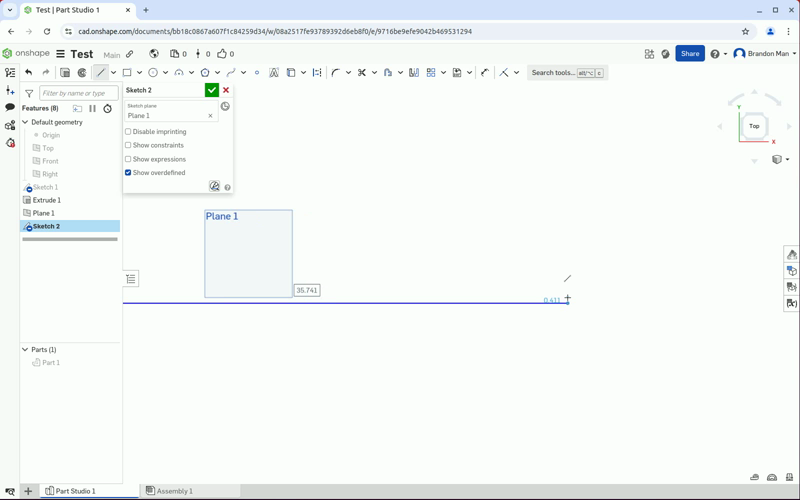
scroll(6)
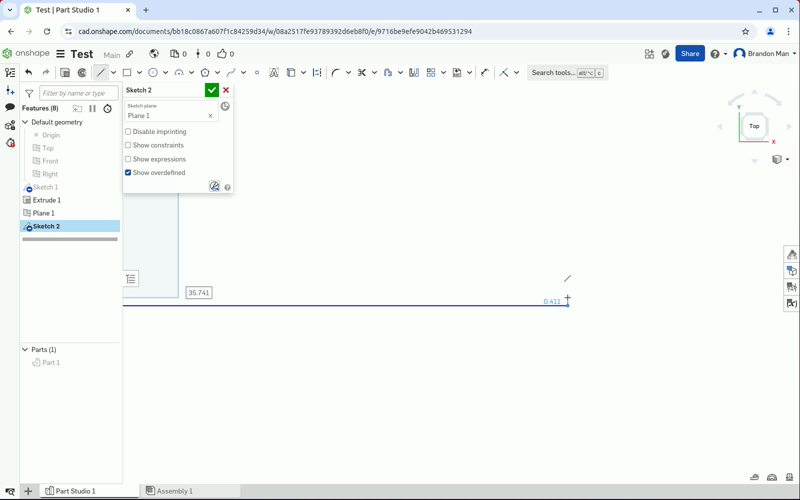
scroll(6)
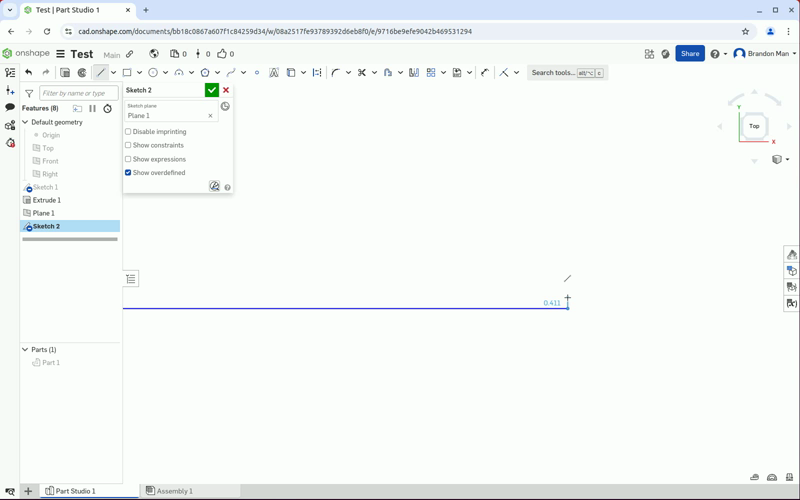
scroll(6)
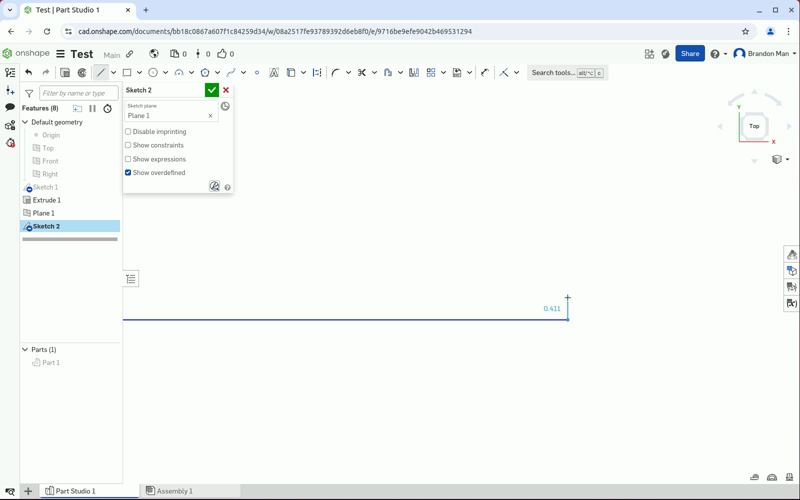
click(567, 297)
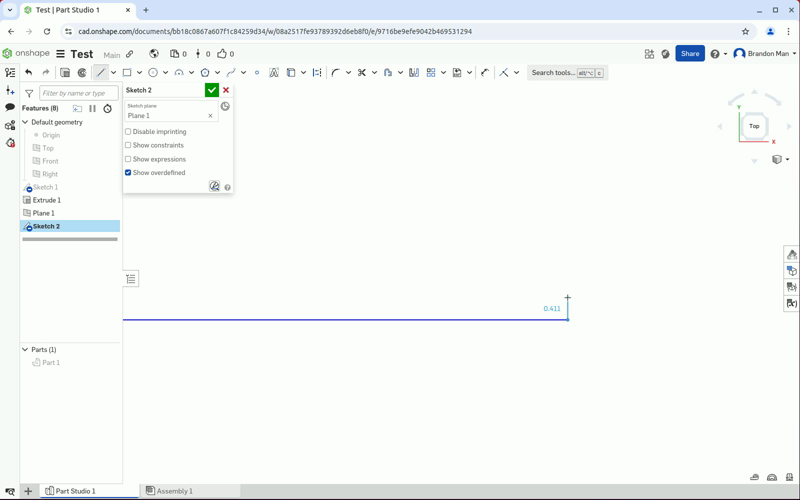
scroll(-6)
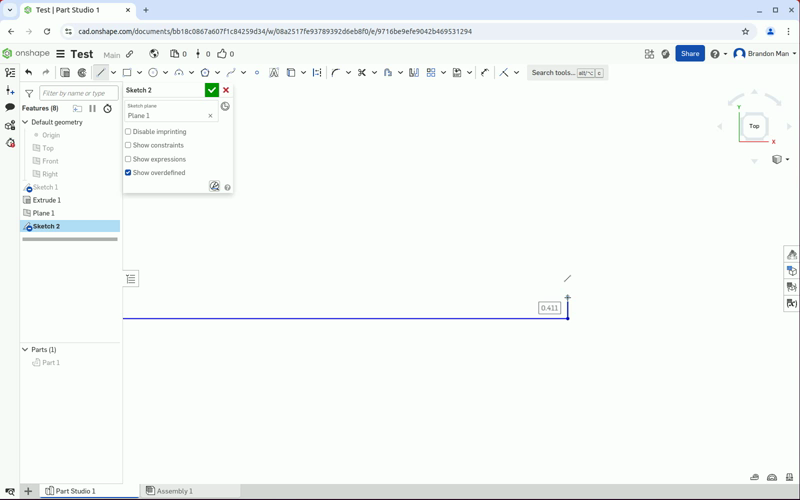
scroll(-6)
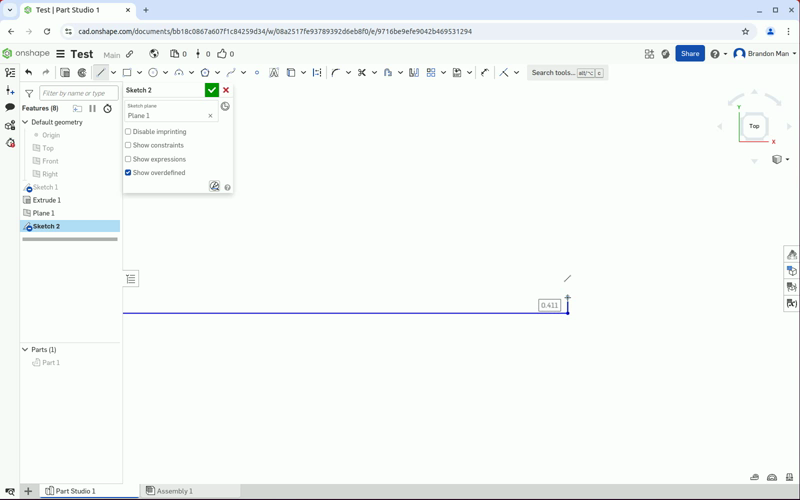
scroll(-6)
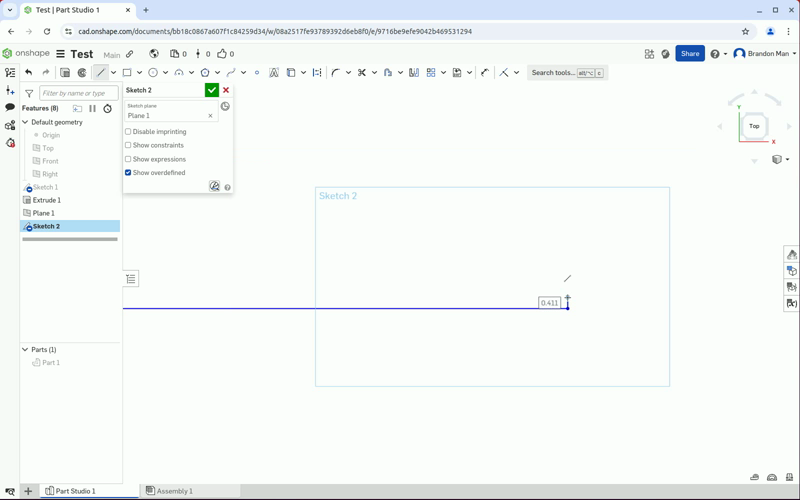
scroll(-6)
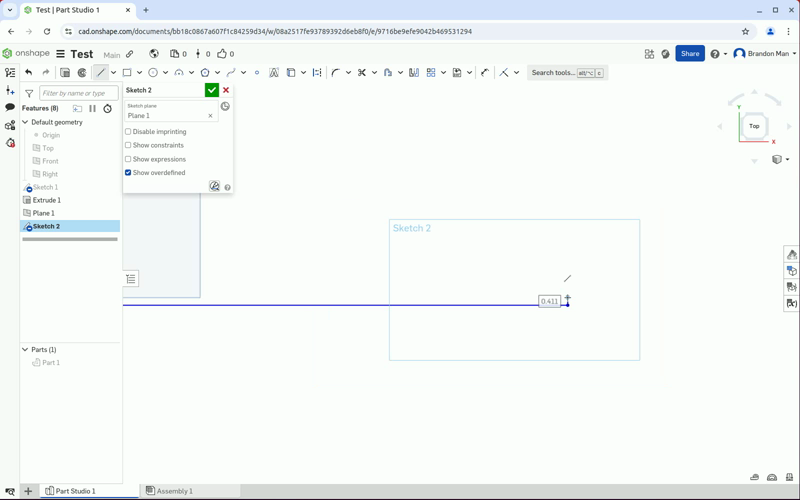
scroll(-6)
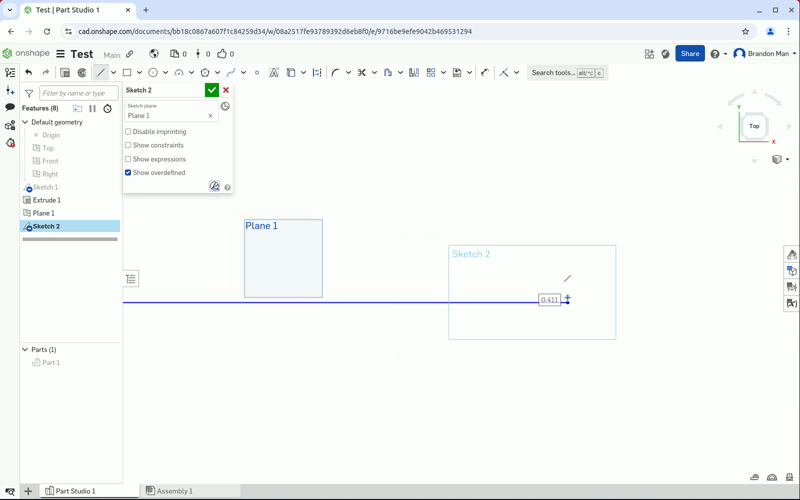
scroll(-6)
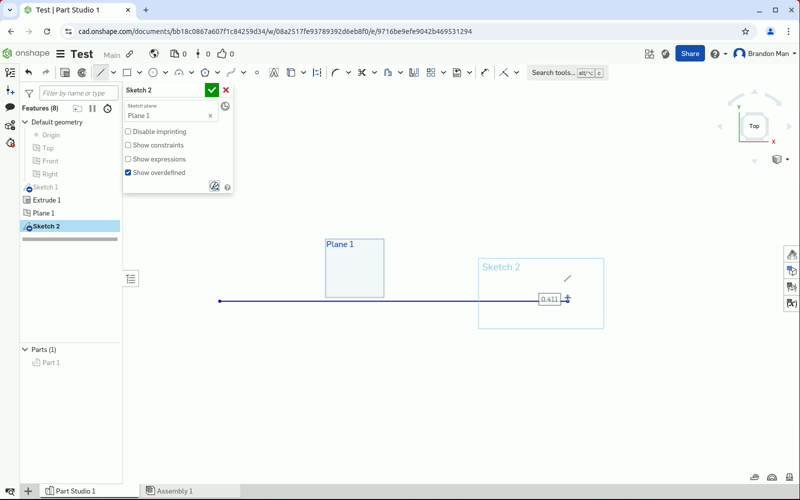
scroll(-6)
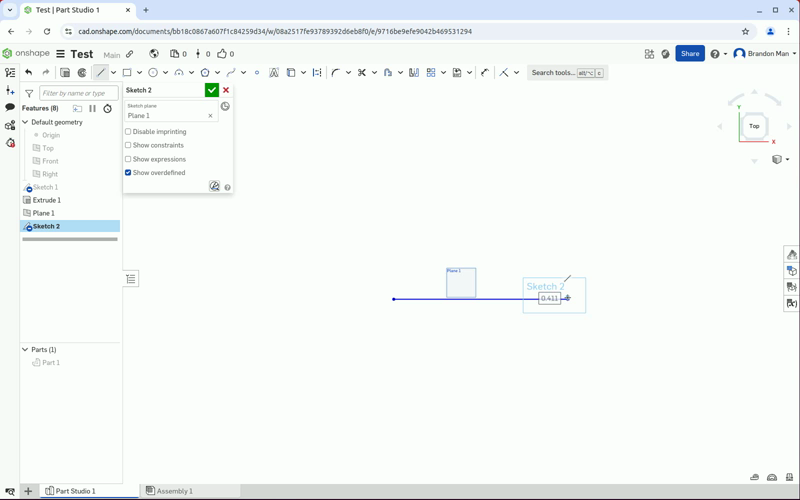
key_up(shift)
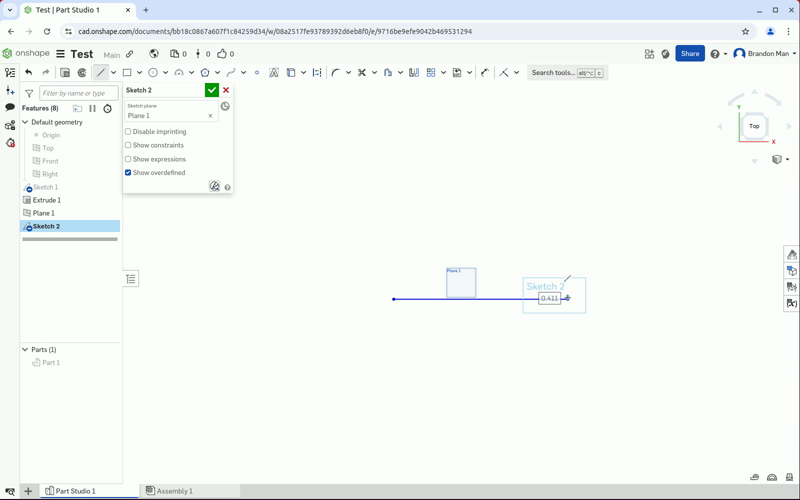
key_down(shift)
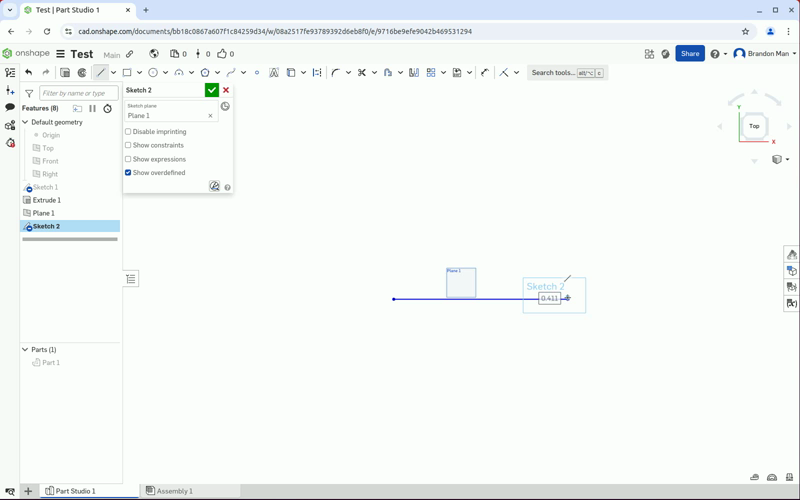
mouse_move(393, 297)
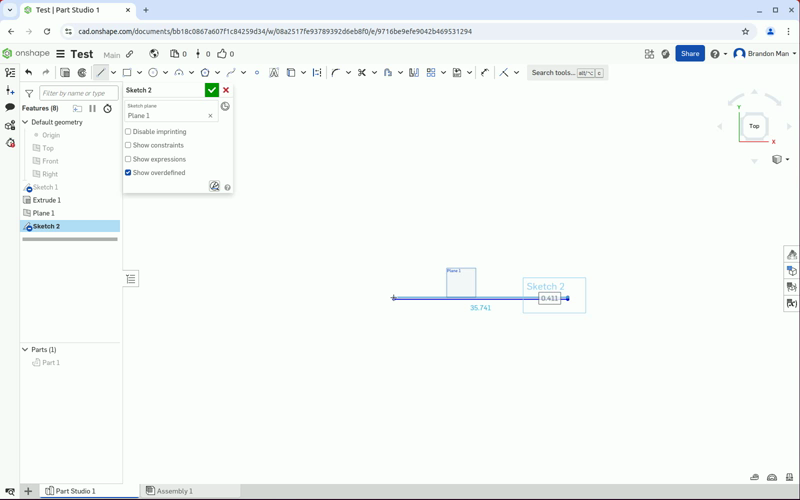
scroll(6)
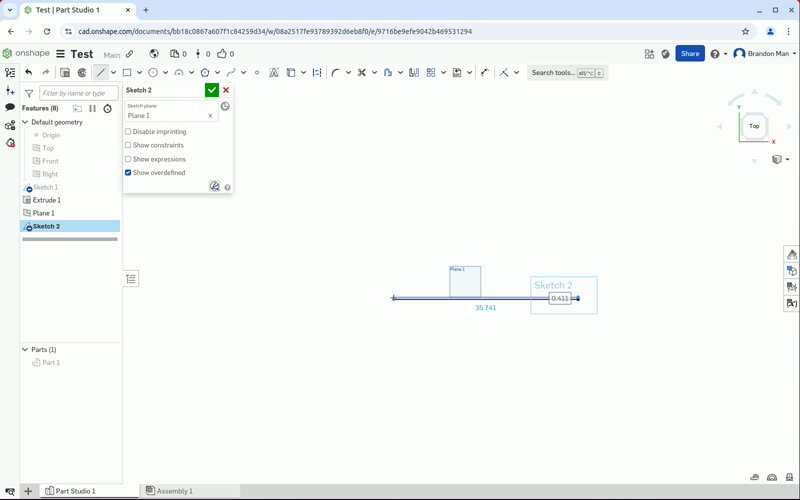
scroll(6)
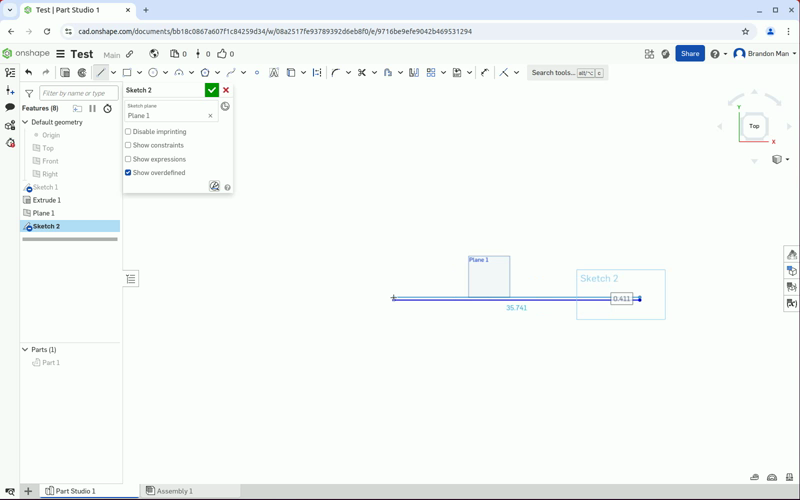
scroll(6)
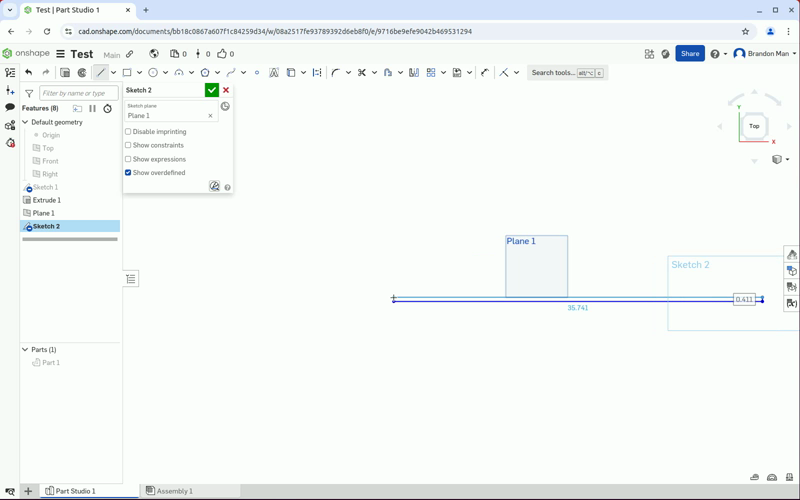
scroll(6)
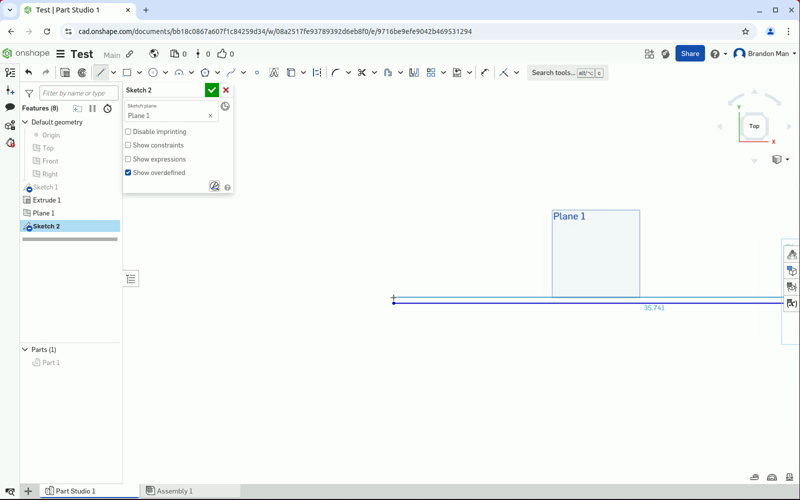
scroll(6)
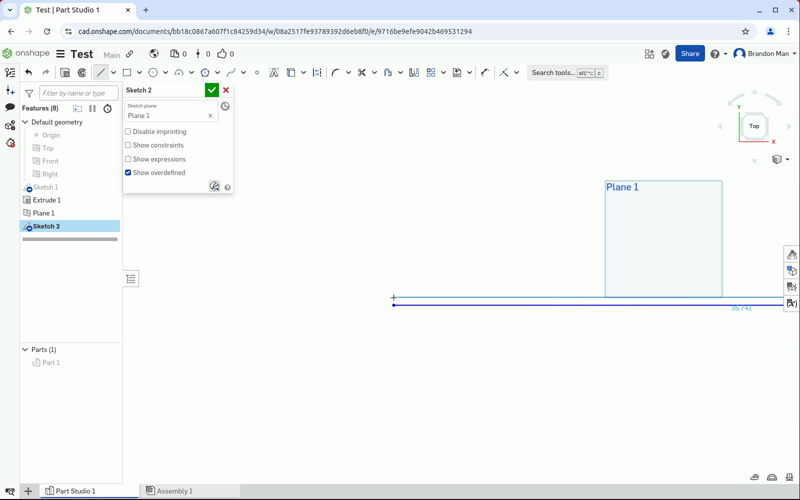
scroll(6)
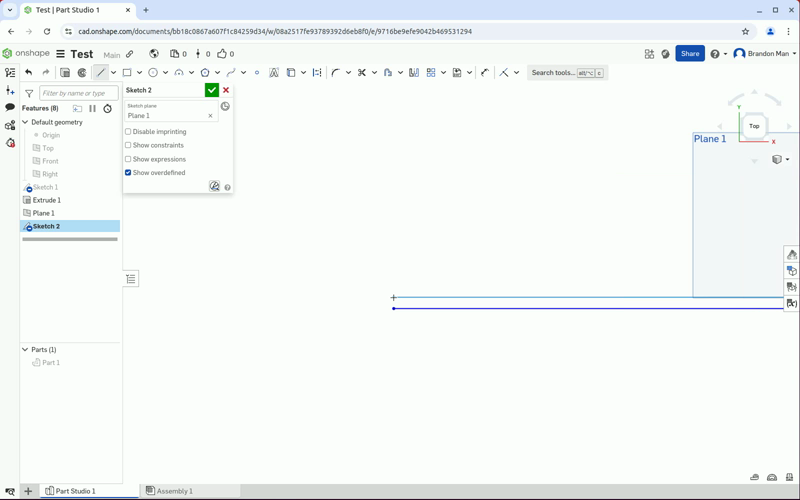
scroll(6)
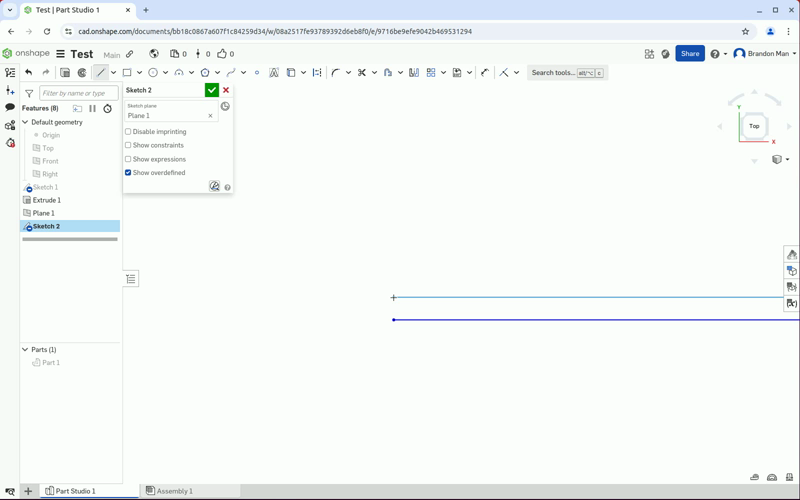
click(393, 297)
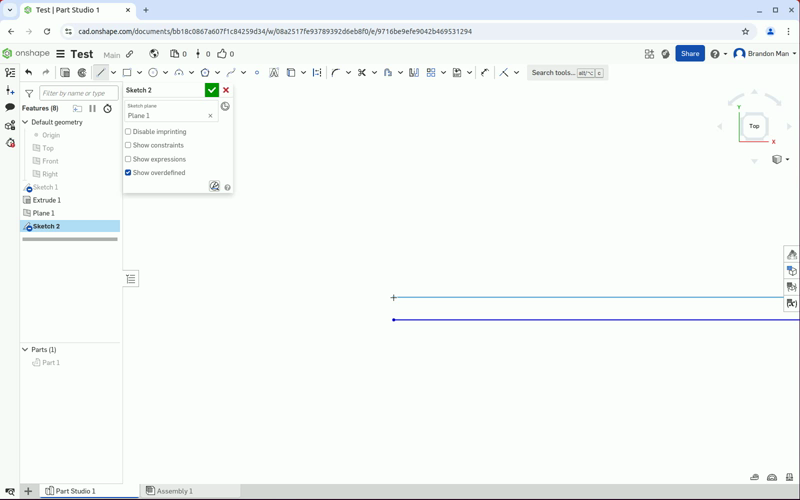
scroll(-6)
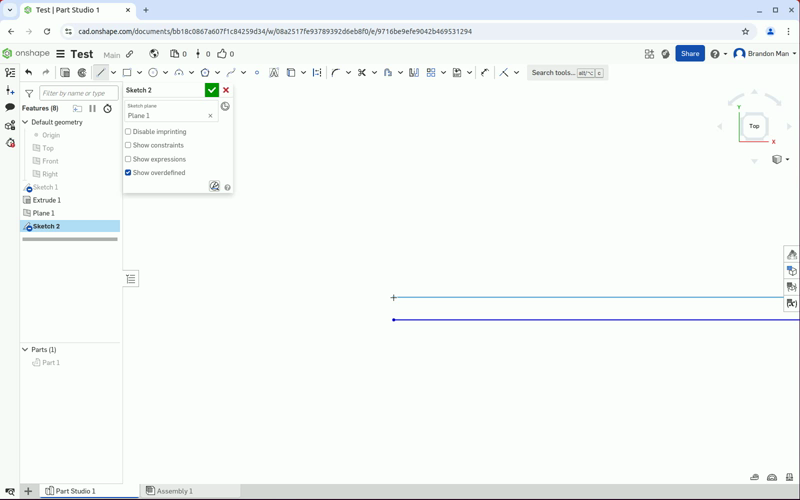
scroll(-6)
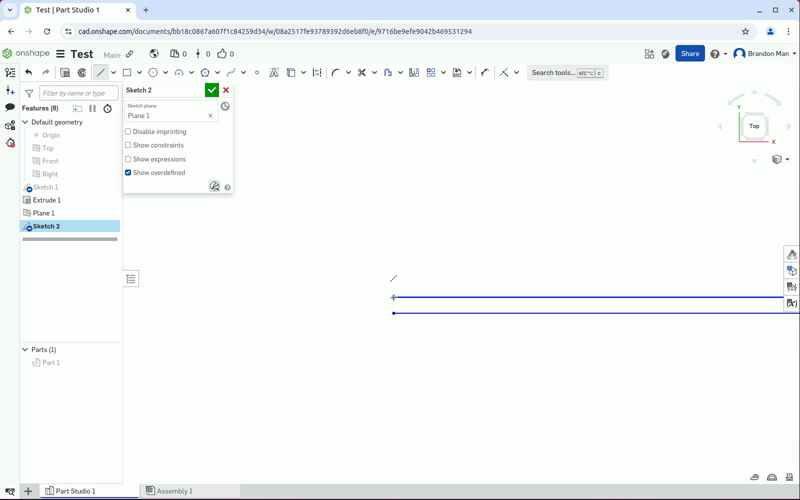
scroll(-6)
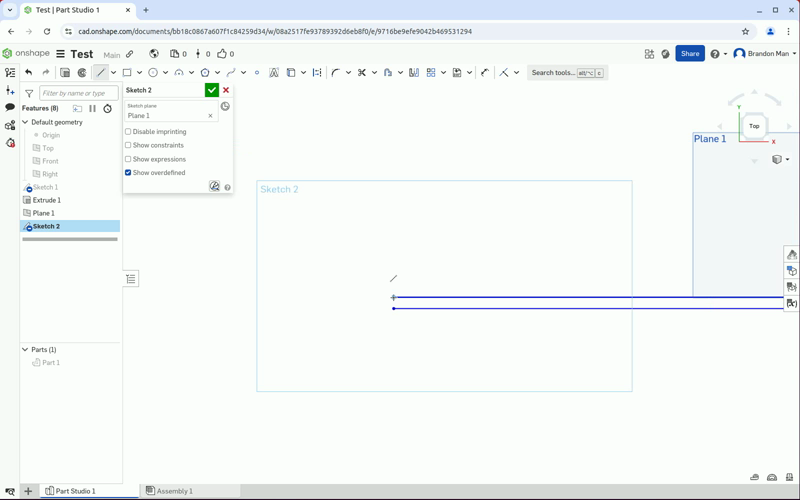
scroll(-6)
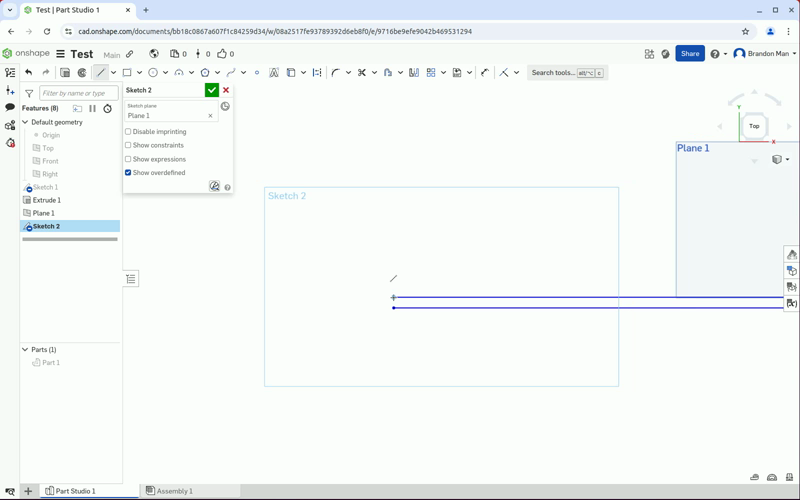
scroll(-6)
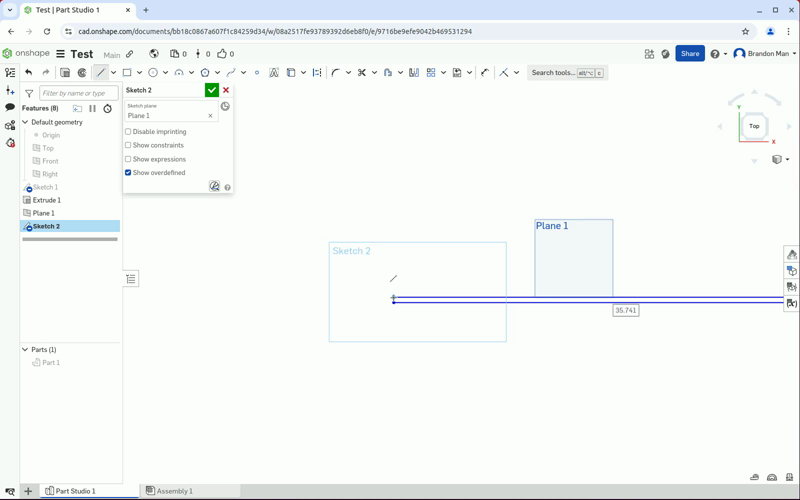
scroll(-6)
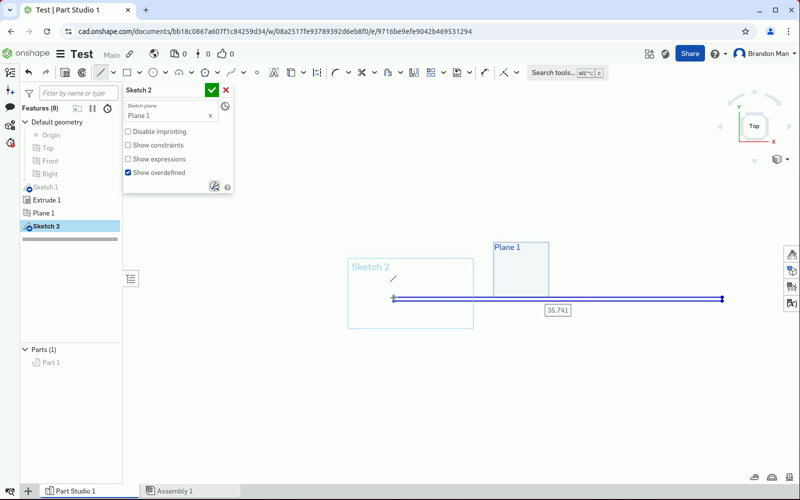
scroll(-6)
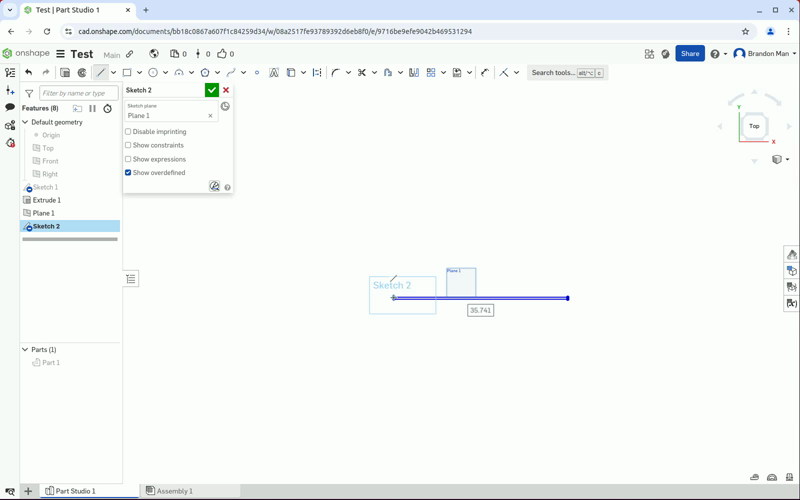
key_up(shift)
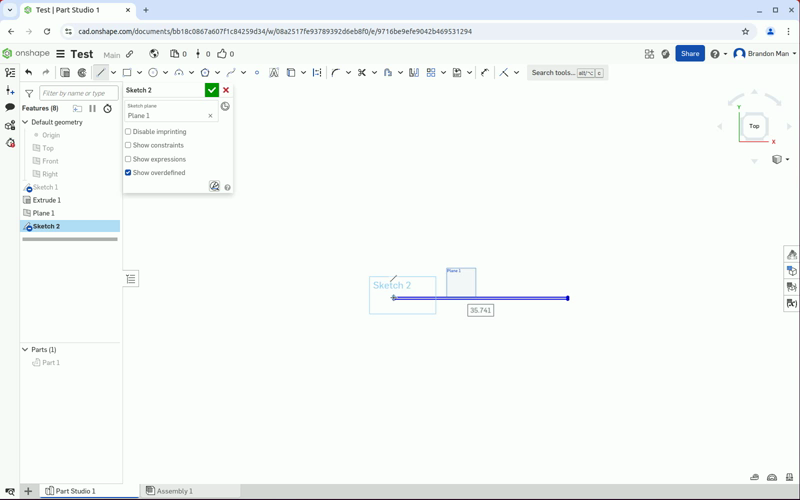
mouse_move(423, 297)
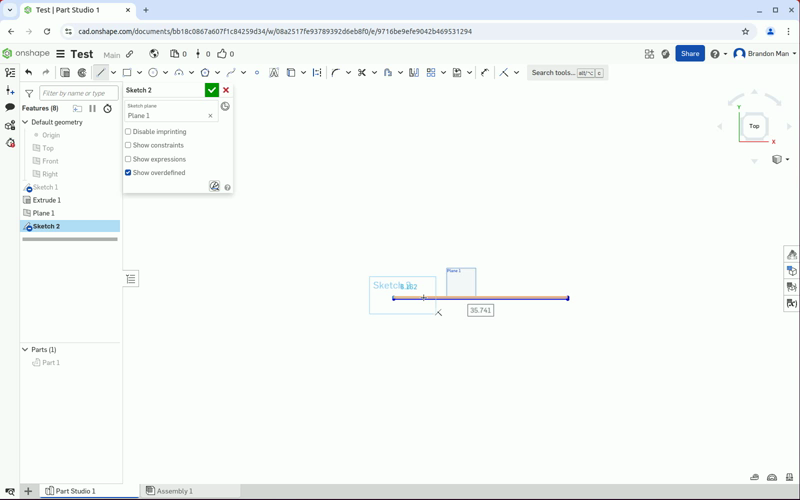
key_down(shift)
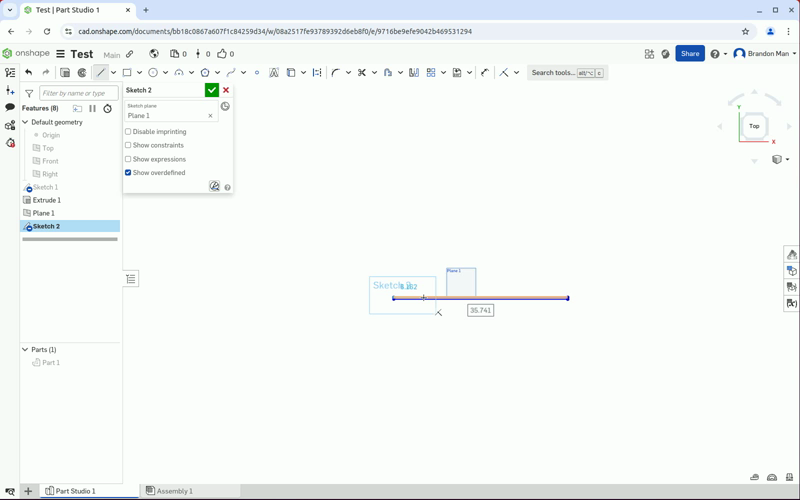
mouse_move(393, 299)
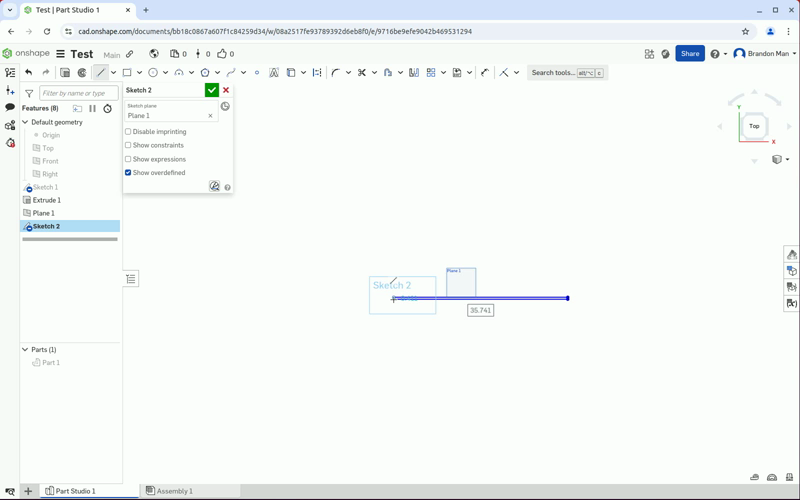
scroll(6)
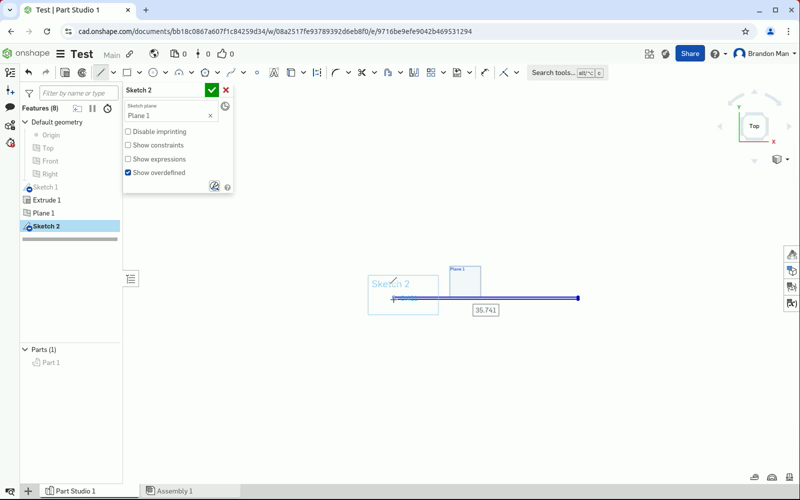
scroll(6)
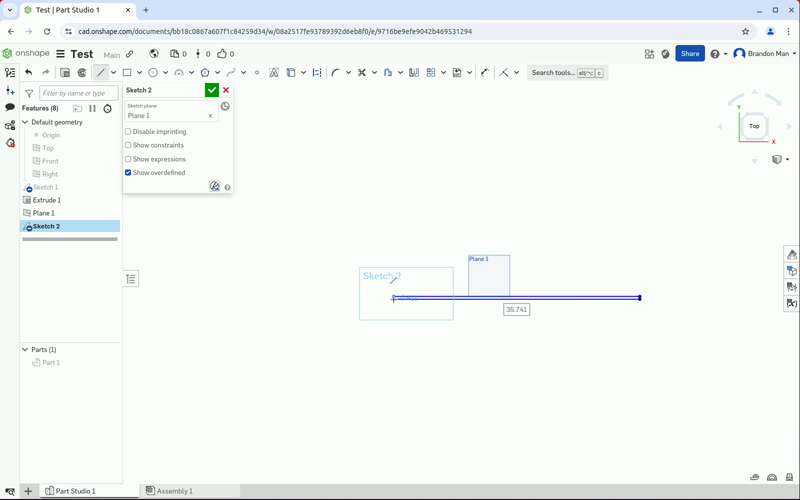
scroll(6)
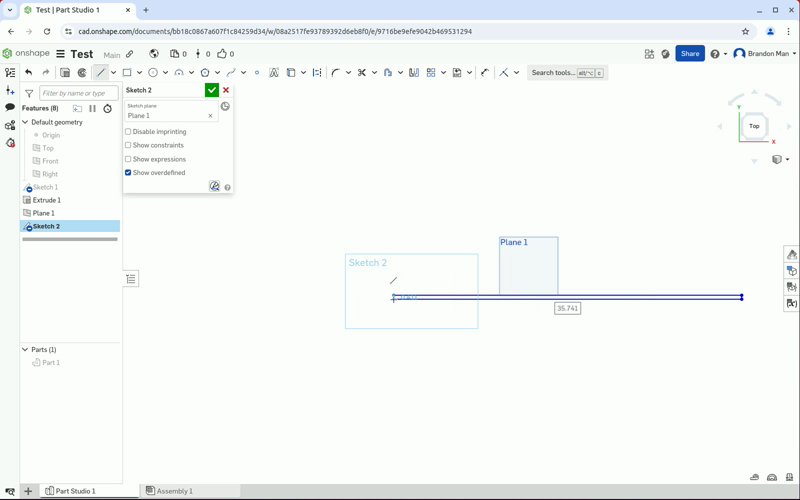
scroll(6)
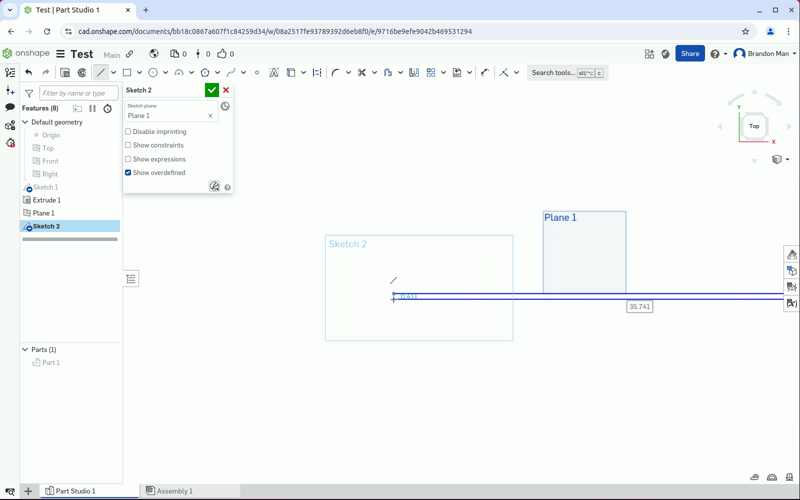
scroll(6)
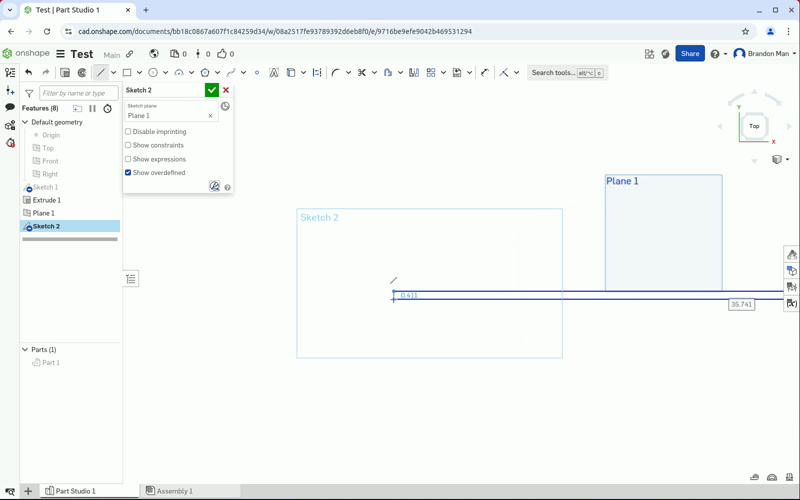
scroll(6)
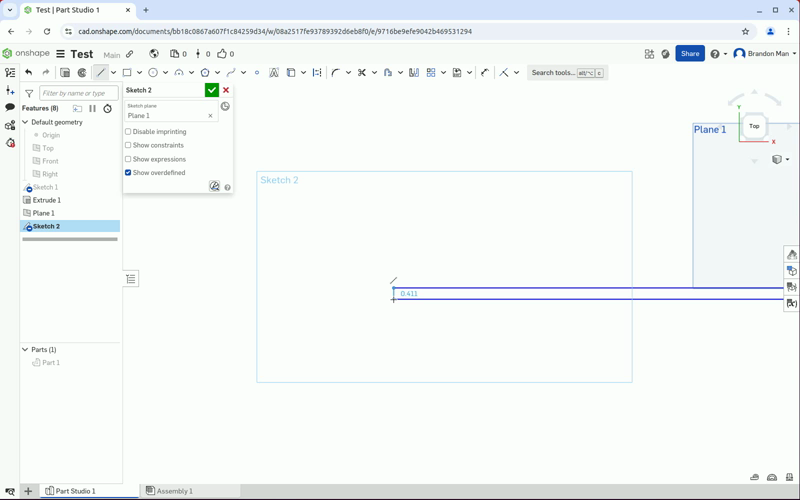
scroll(6)
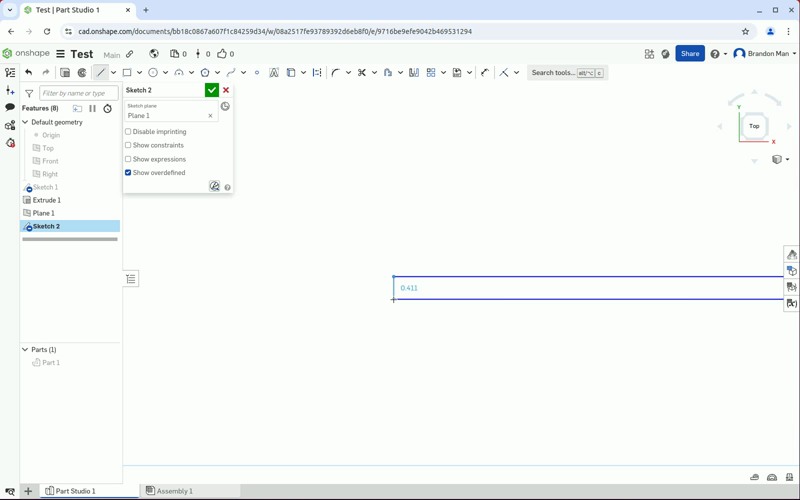
key_up(shift)
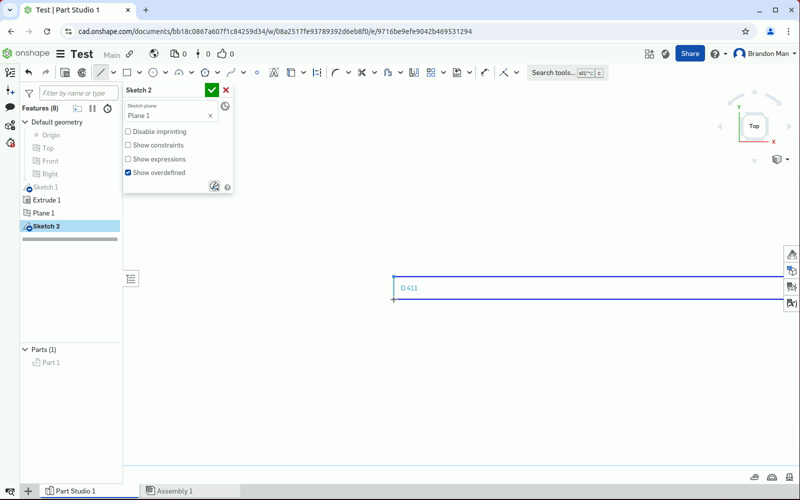
click(393, 299)
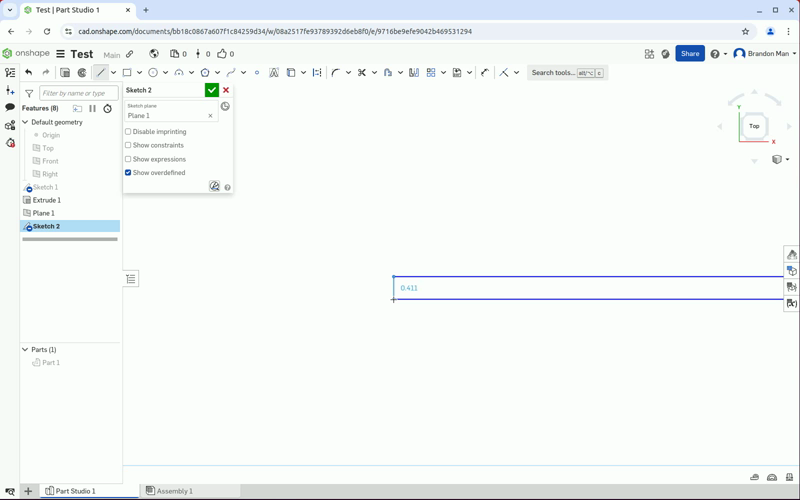
scroll(-6)
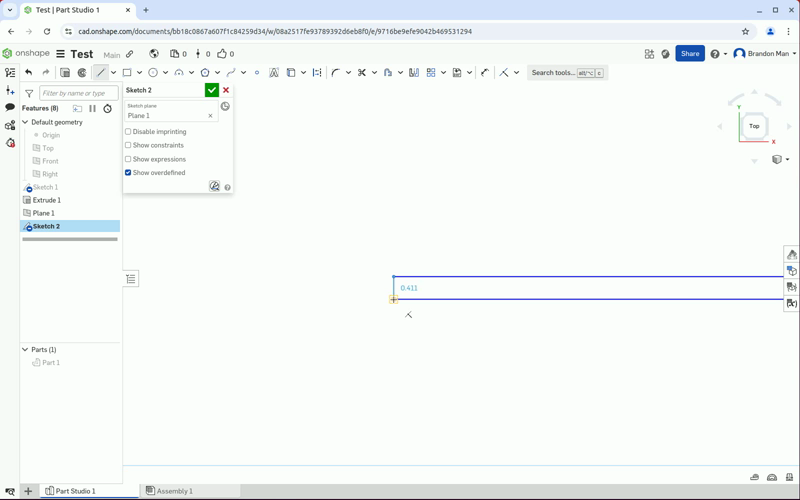
scroll(-6)
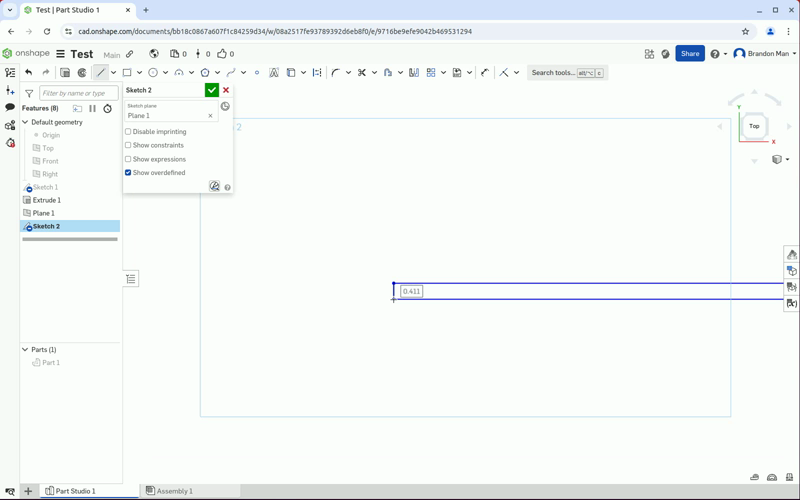
scroll(-6)
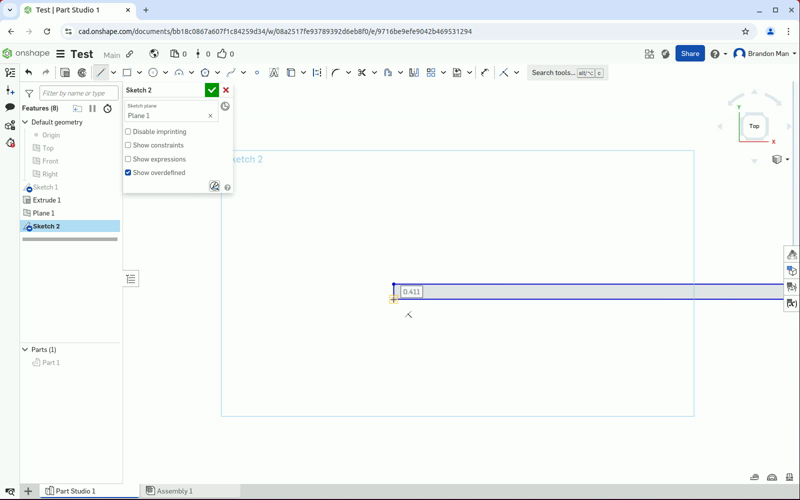
scroll(-6)
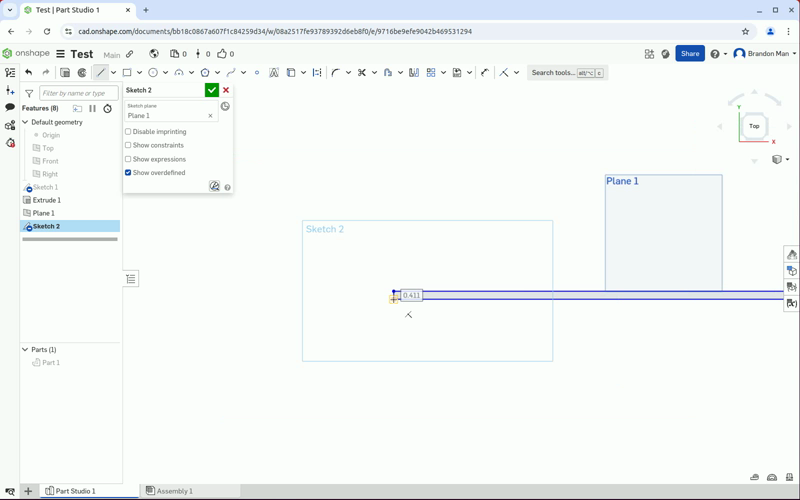
scroll(-6)
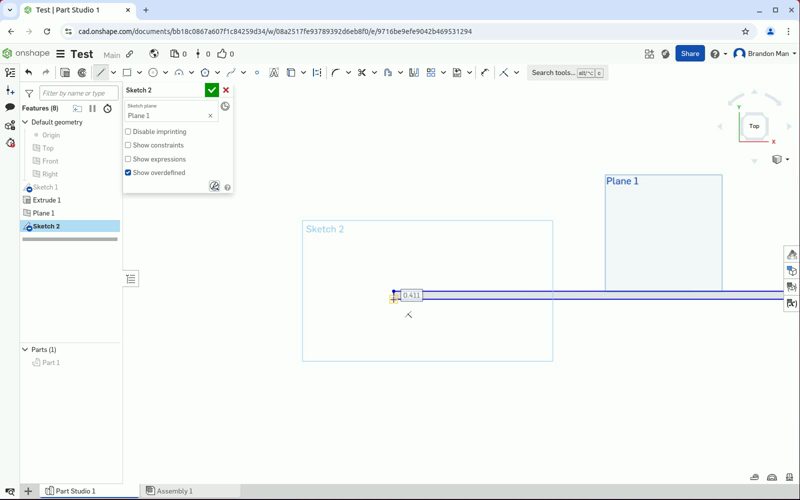
scroll(-6)
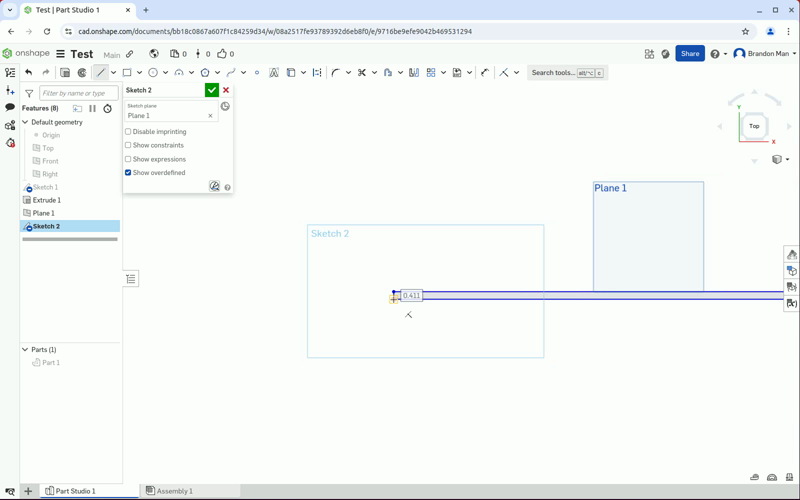
scroll(-6)
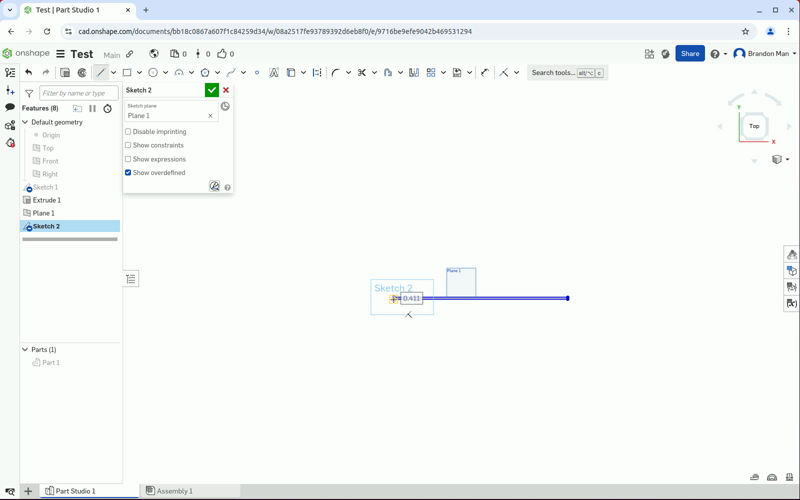
key(esc)
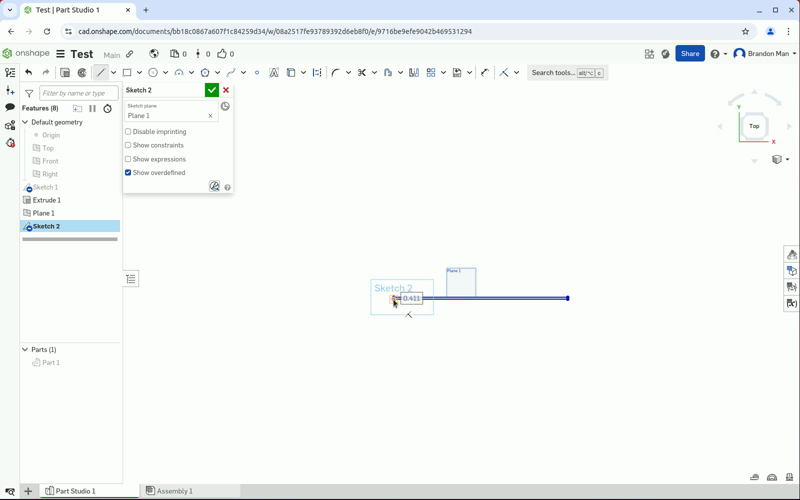
mouse_move(440, 298)
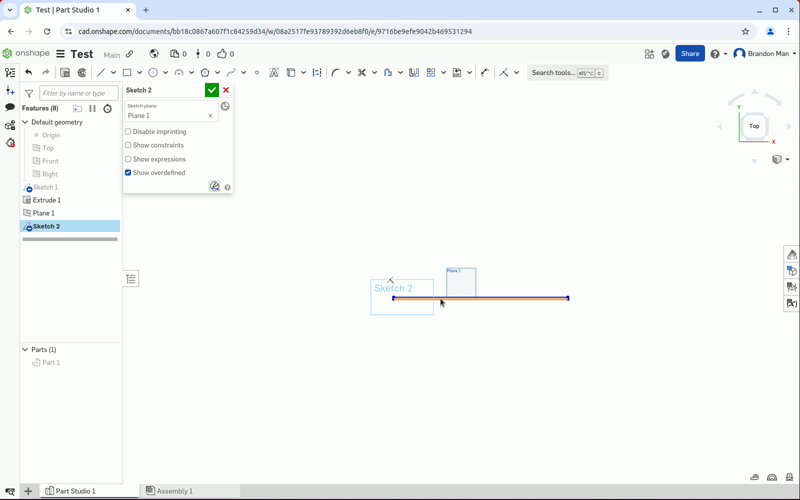
scroll(6)
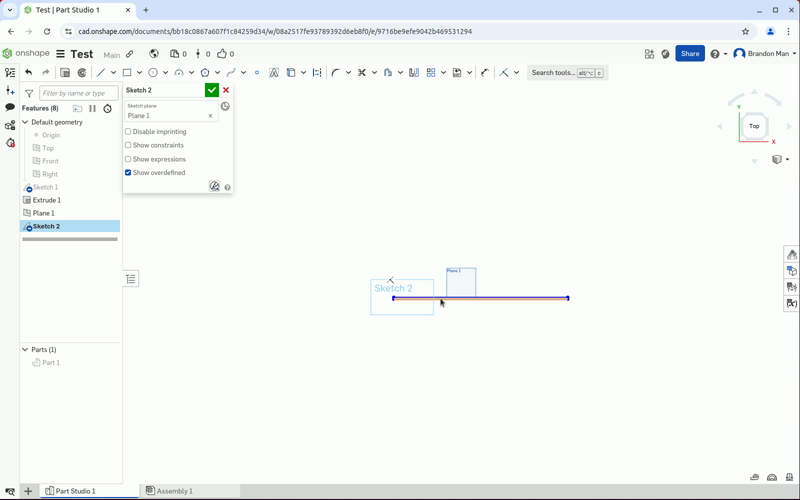
scroll(6)
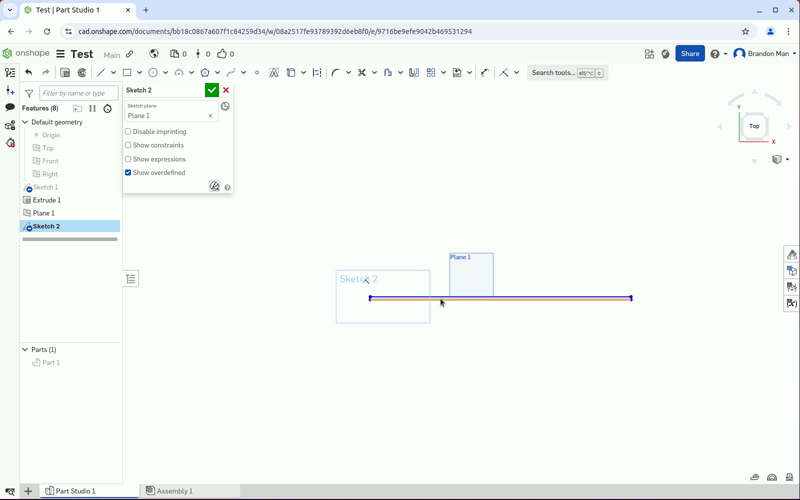
scroll(6)
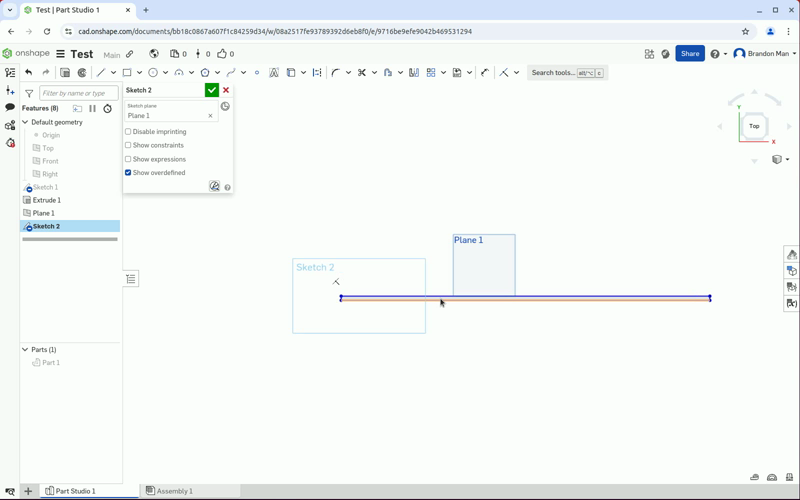
scroll(6)
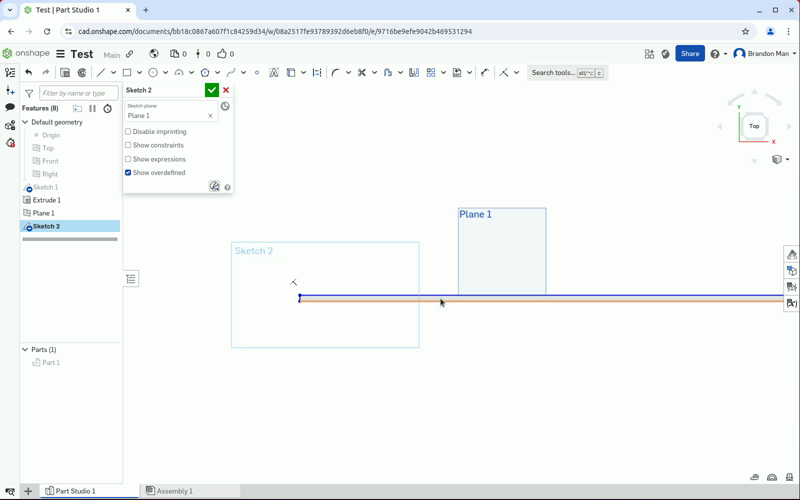
scroll(6)
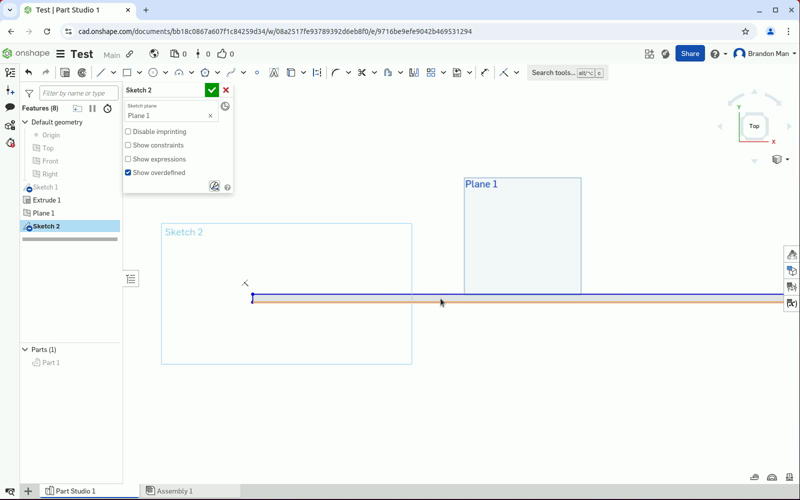
scroll(6)
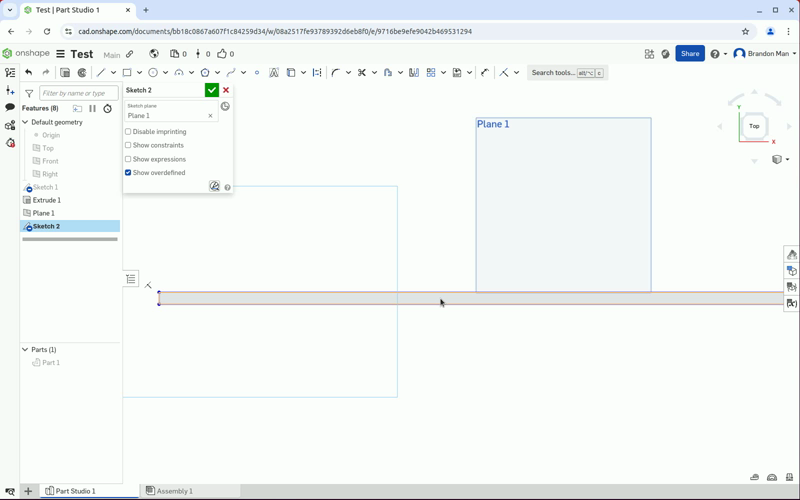
scroll(6)
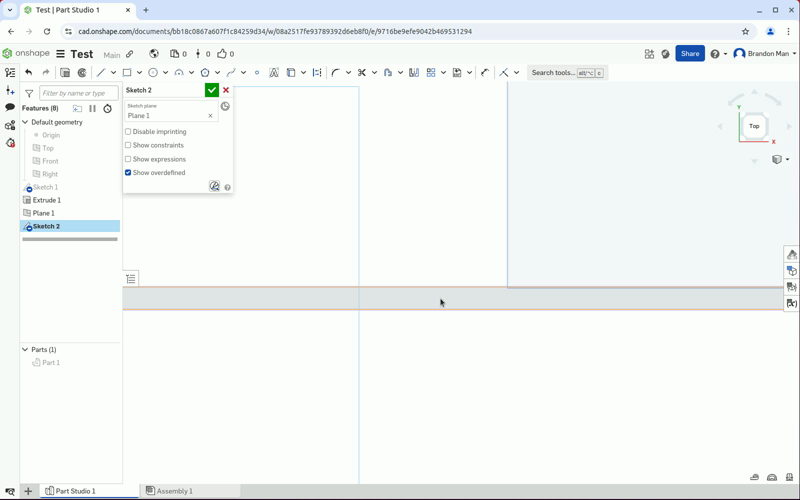
click(440, 298)
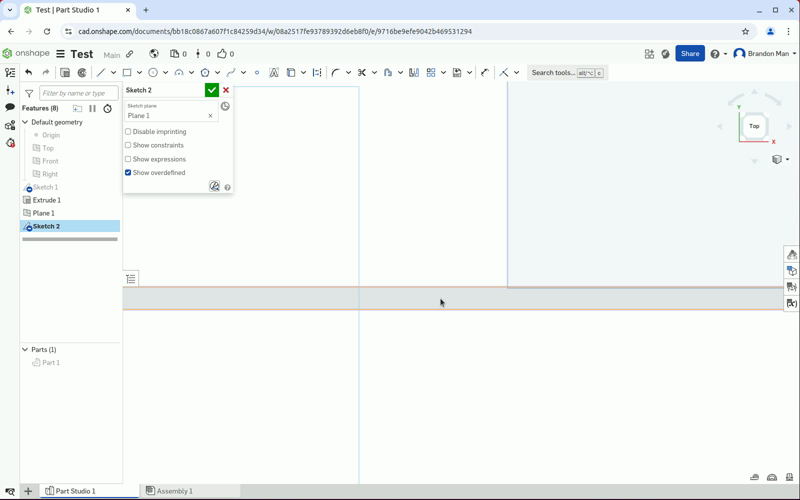
scroll(-6)
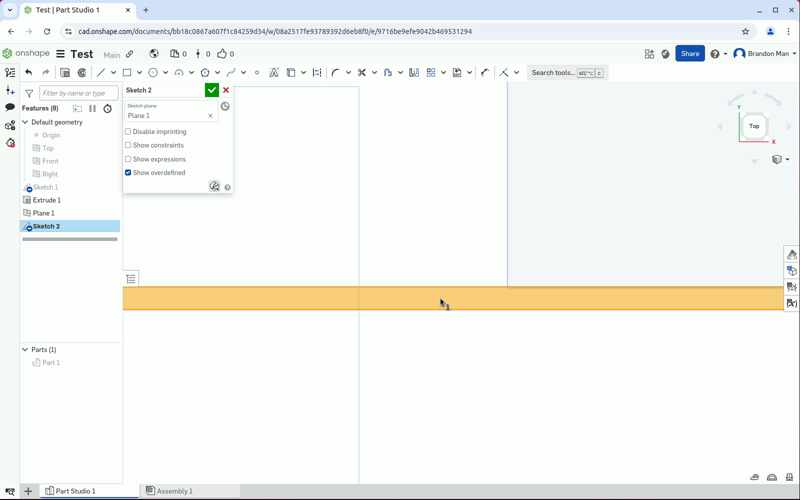
scroll(-6)
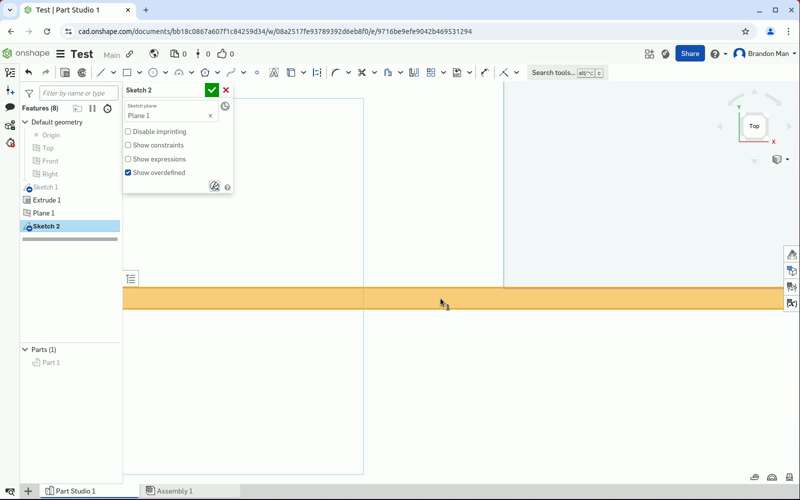
scroll(-6)
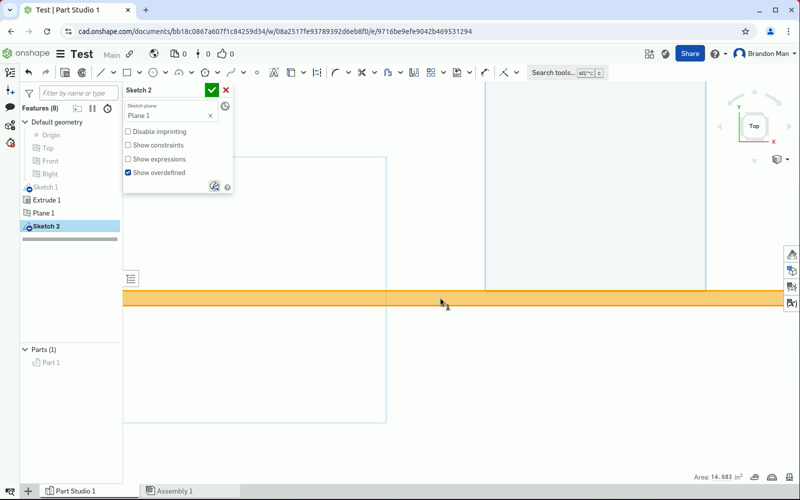
scroll(-6)
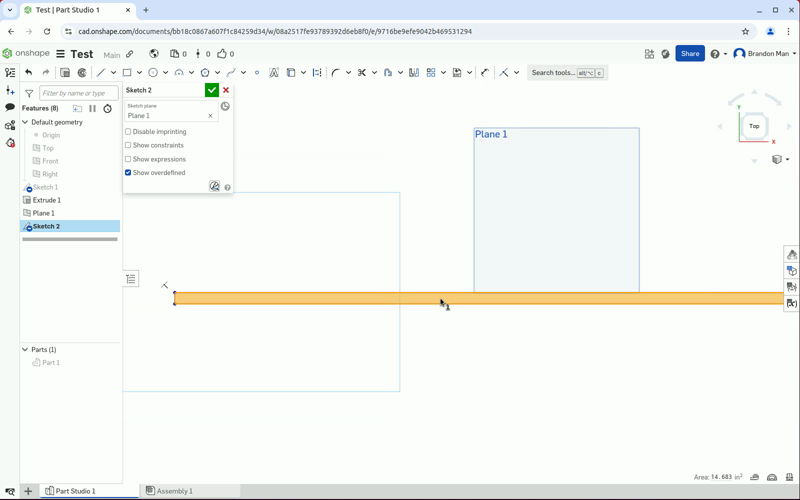
scroll(-6)
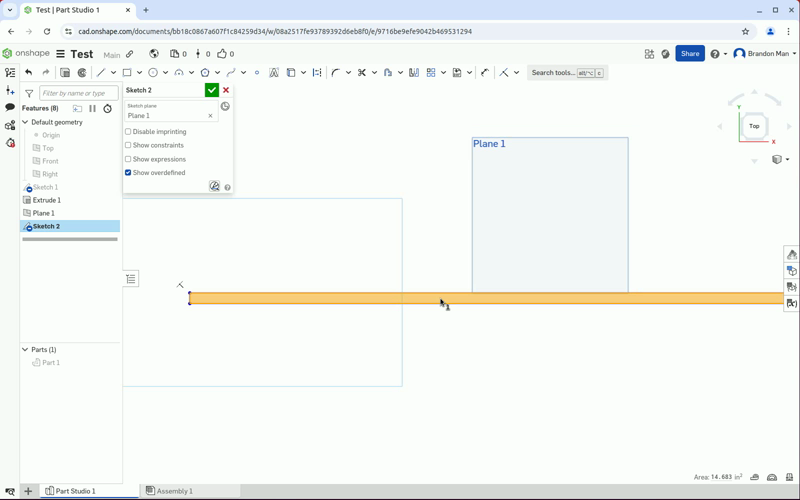
scroll(-6)
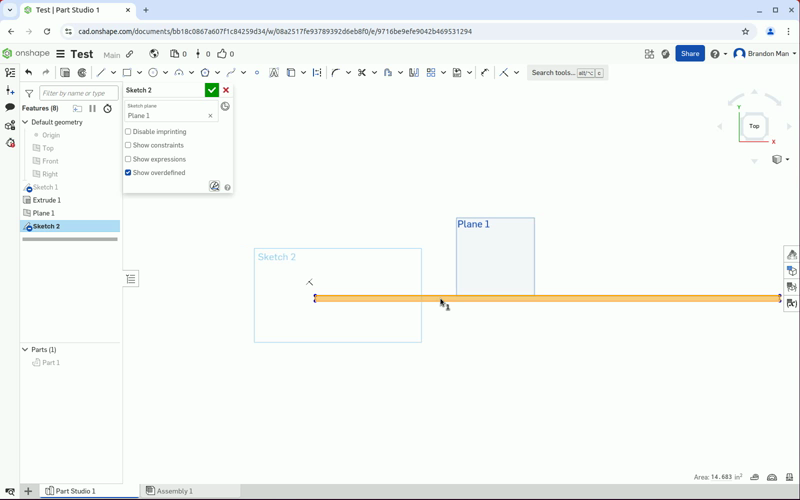
scroll(-6)
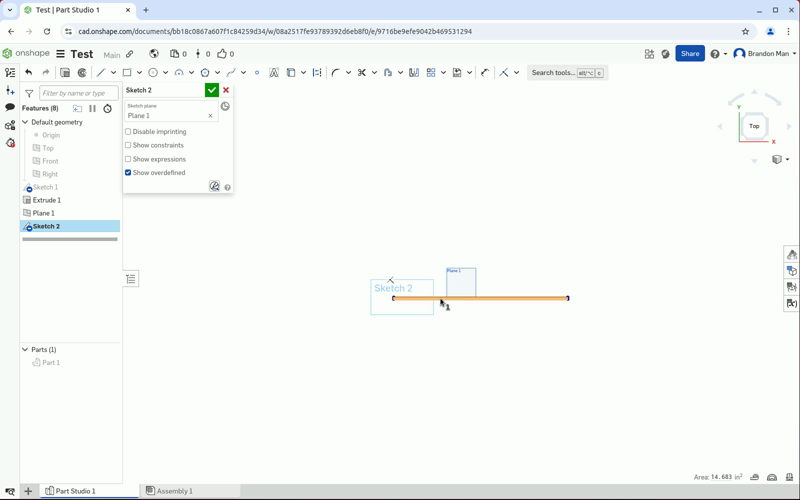
mouse_move(73, 352)
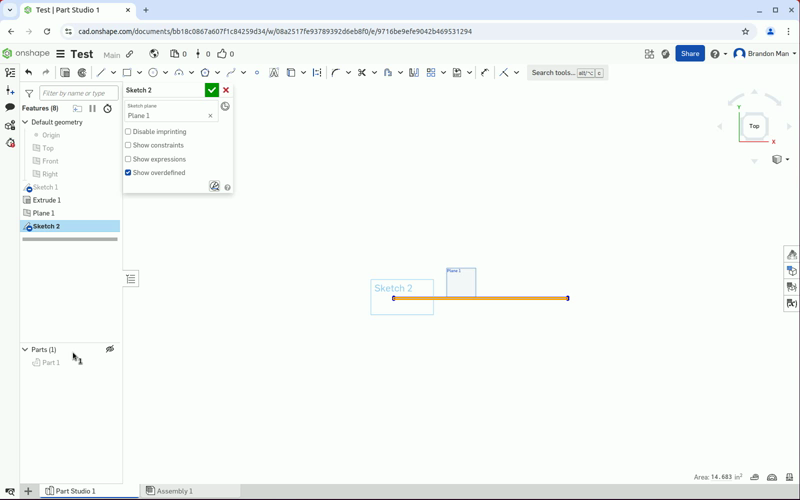
key(shift+y)
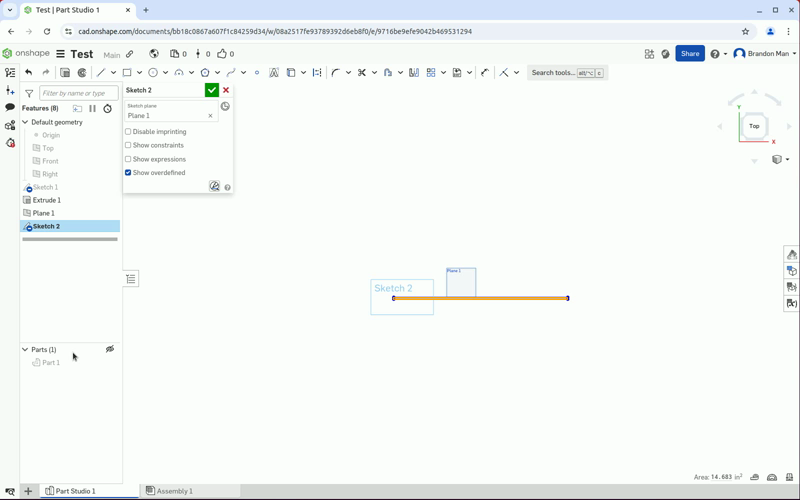
key(shift+e)
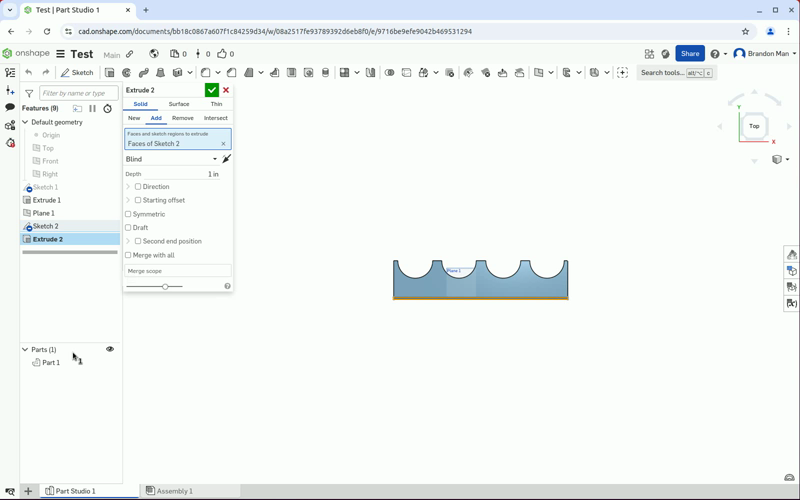
mouse_move(143, 106)
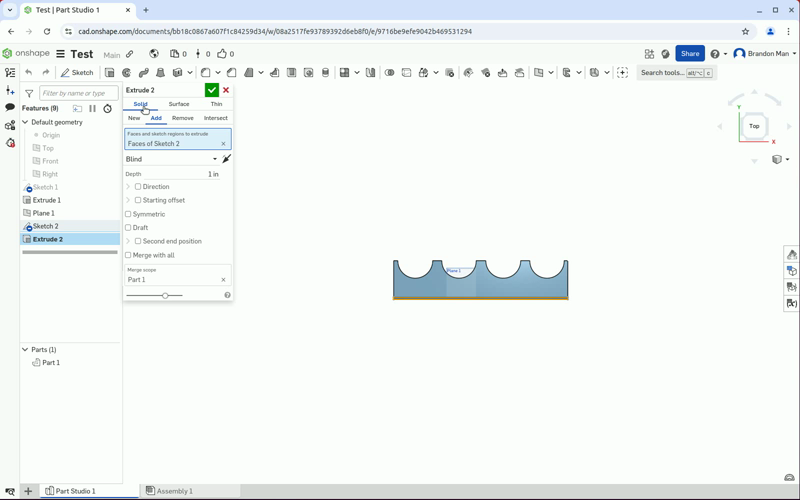
click(143, 106)
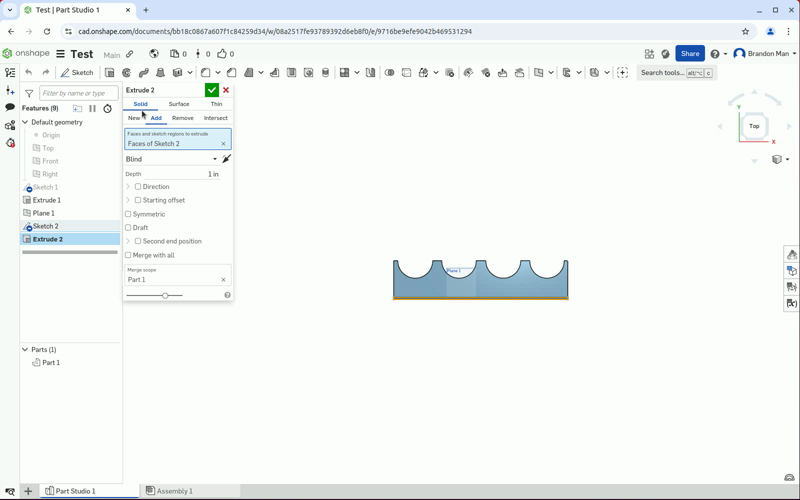
mouse_move(137, 120)
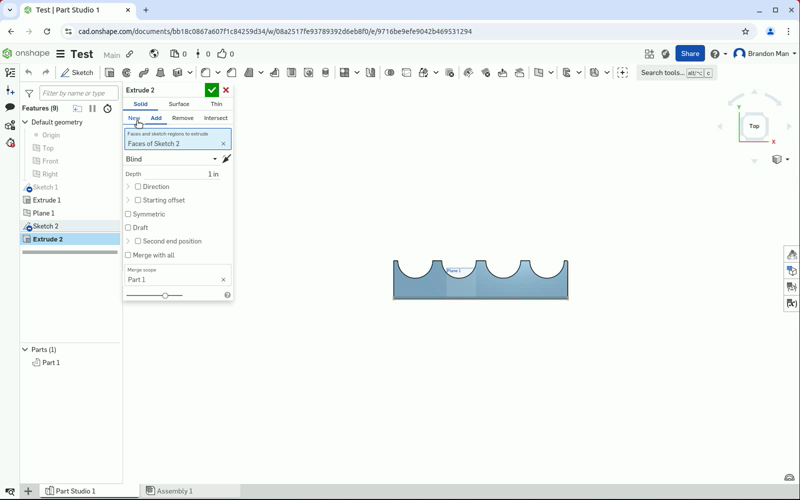
click(137, 120)
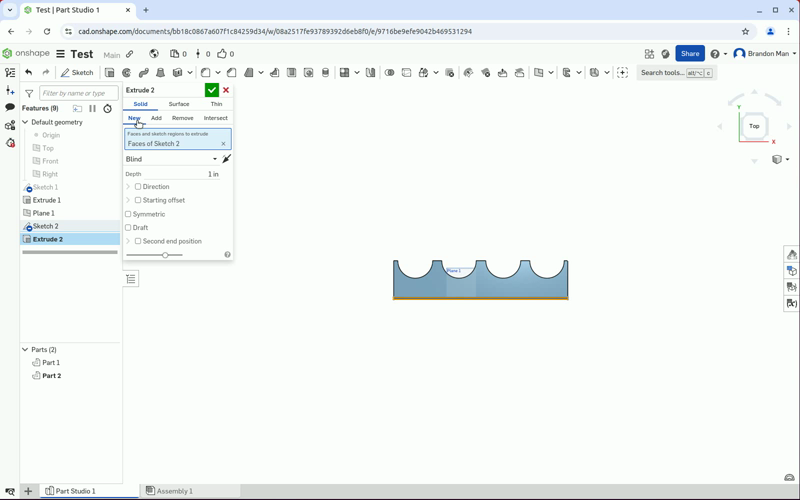
key(tab, 4)
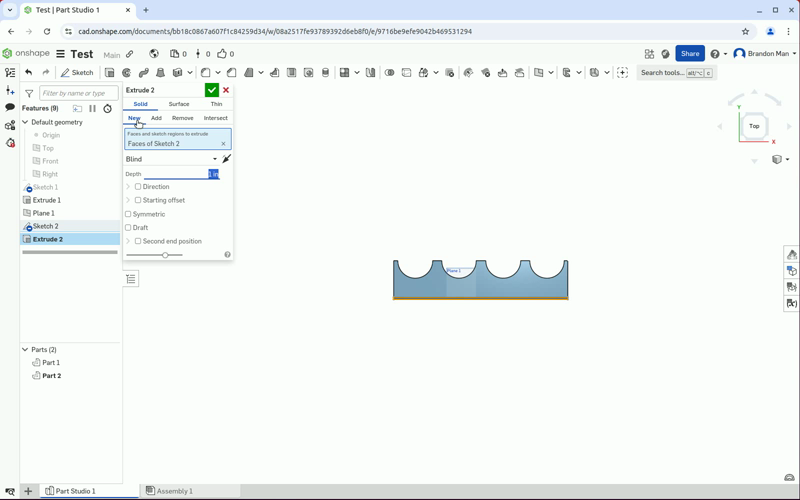
text(5.536)
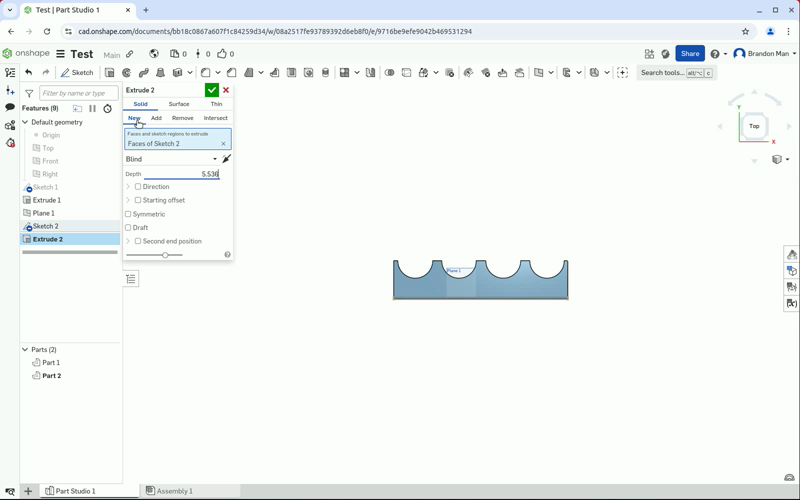
key(enter)
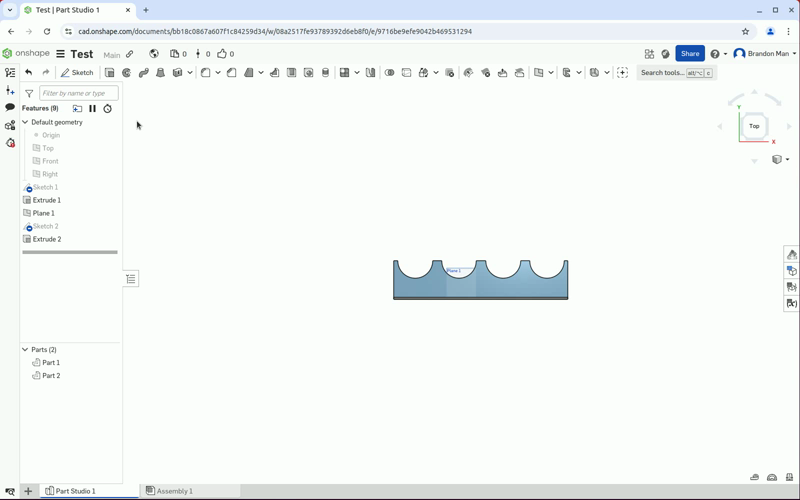
key(shift+h)
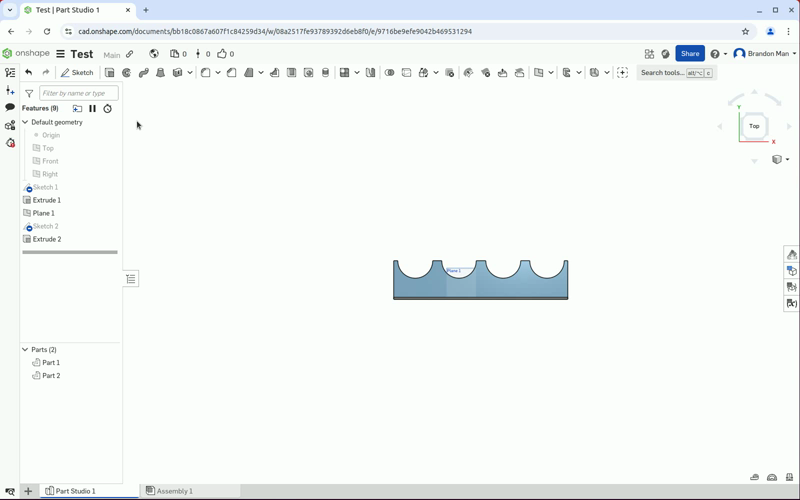
key(shift+h)
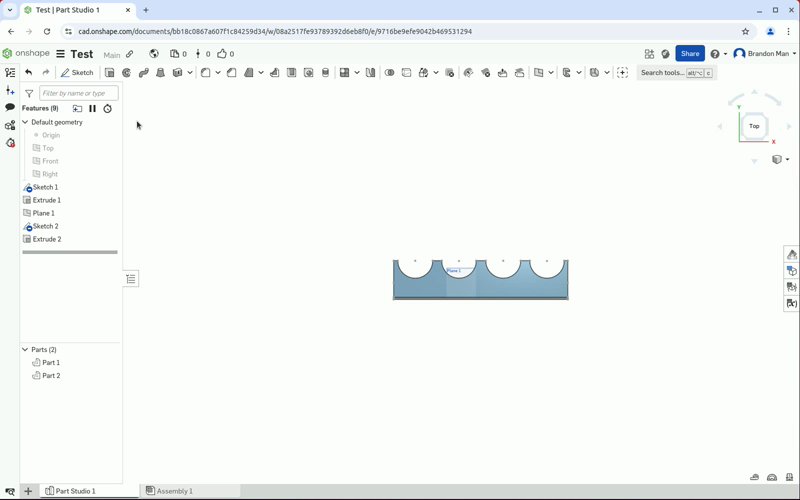
key(shift+7)
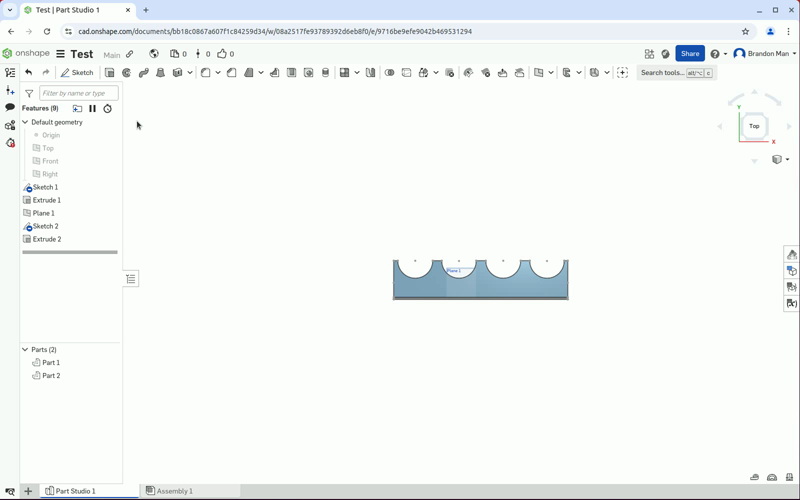
key(up, 3)
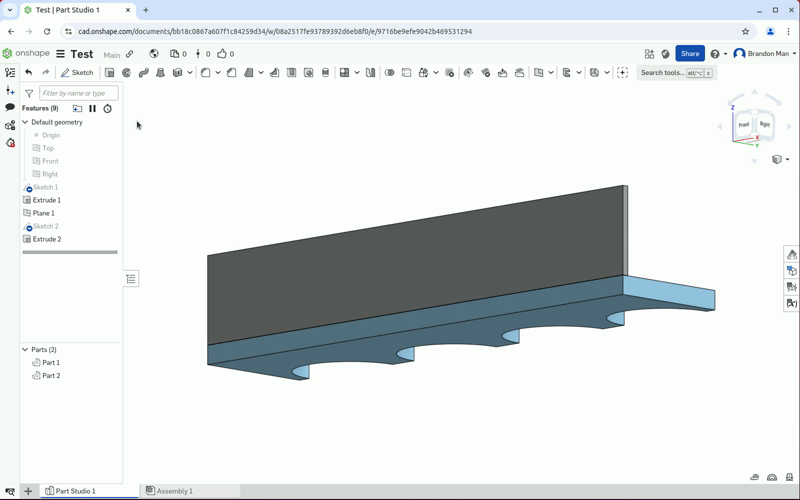
key(left, 3)
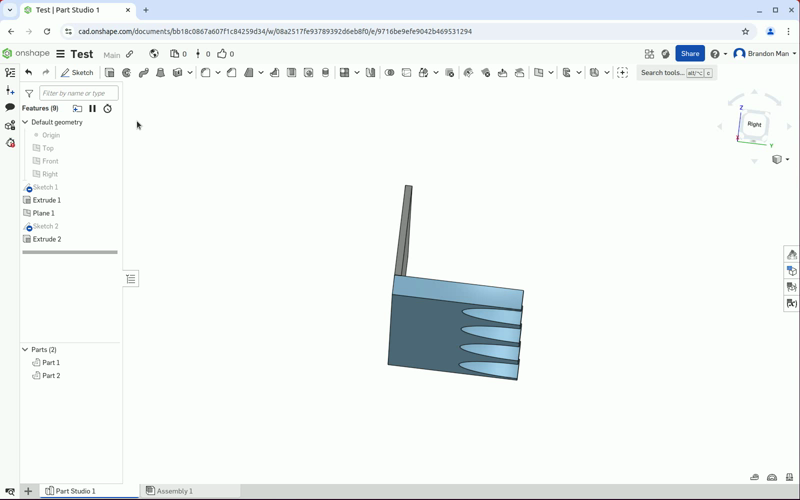
key(right, 3)
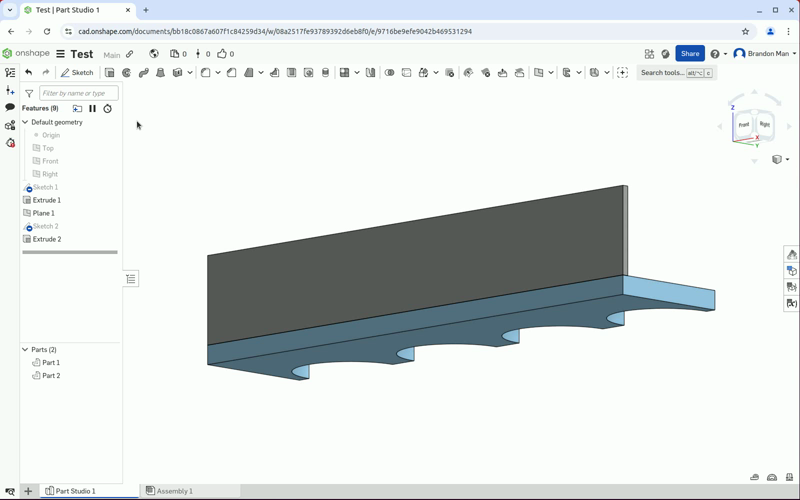
key(down, 3)
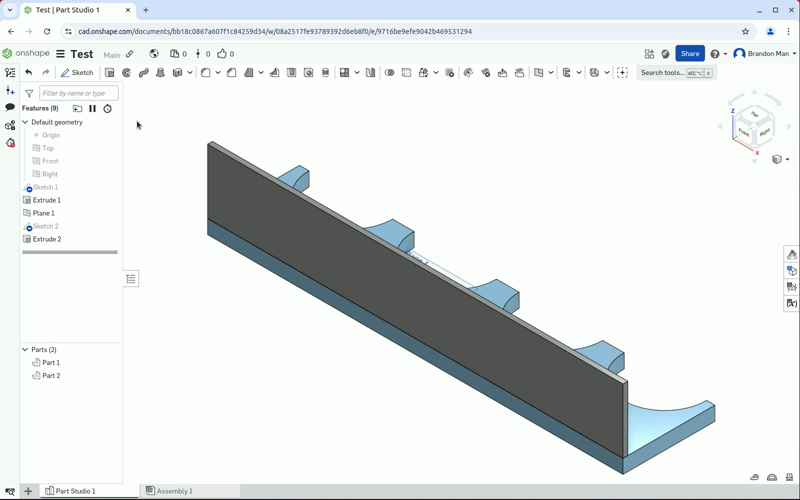
mouse_move(73, 189)
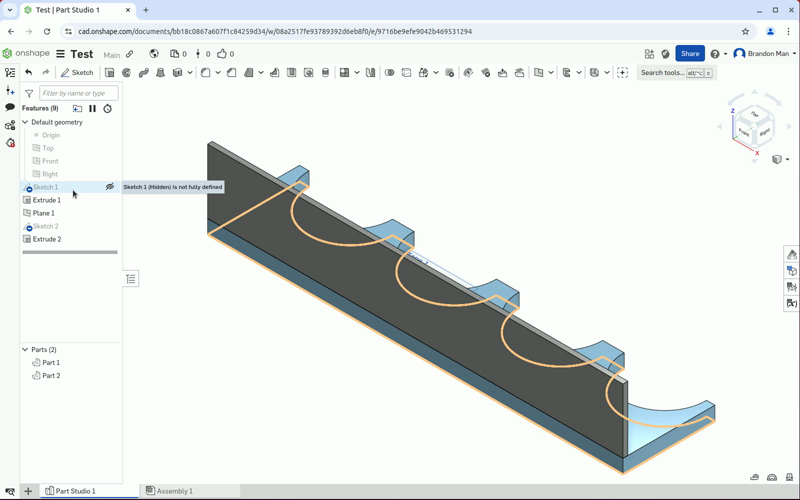
click(73, 189)